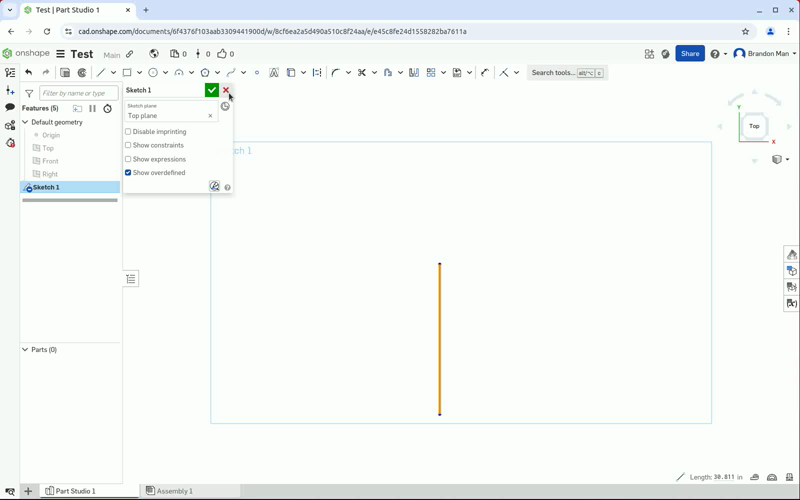
key(shift+h)
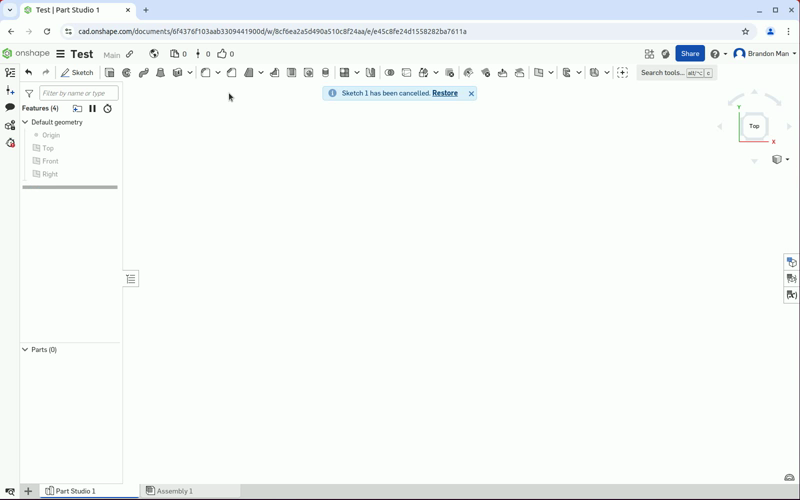
mouse_move(73, 352)
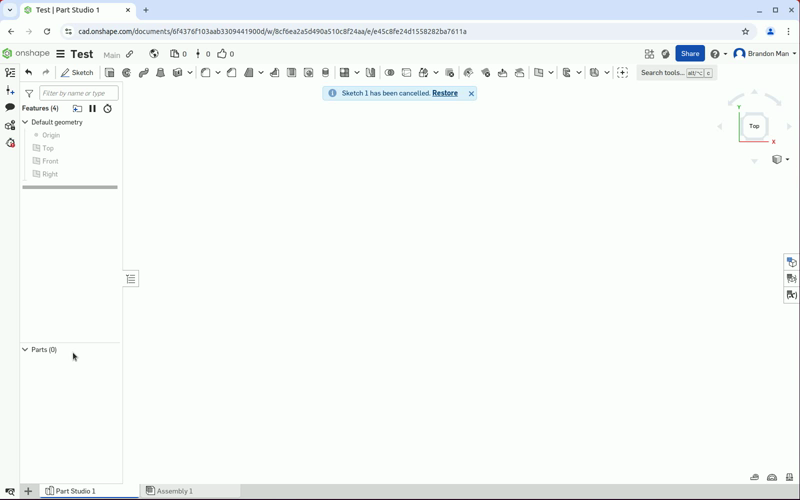
key(y)
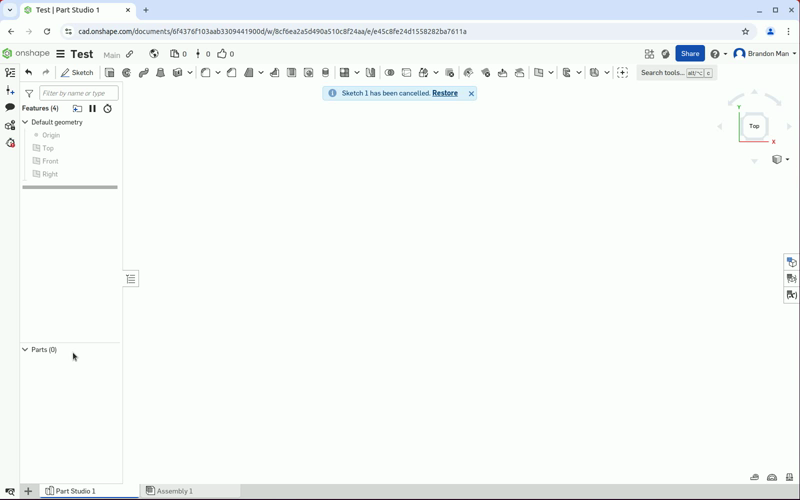
key(shift+p)
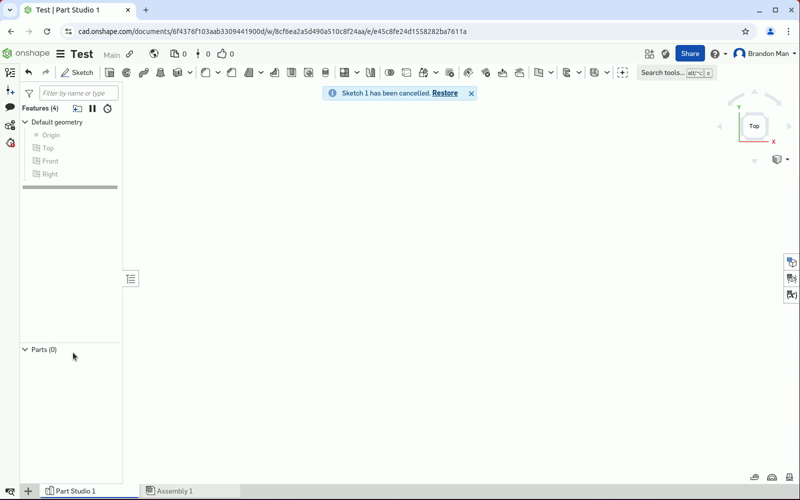
key(space)
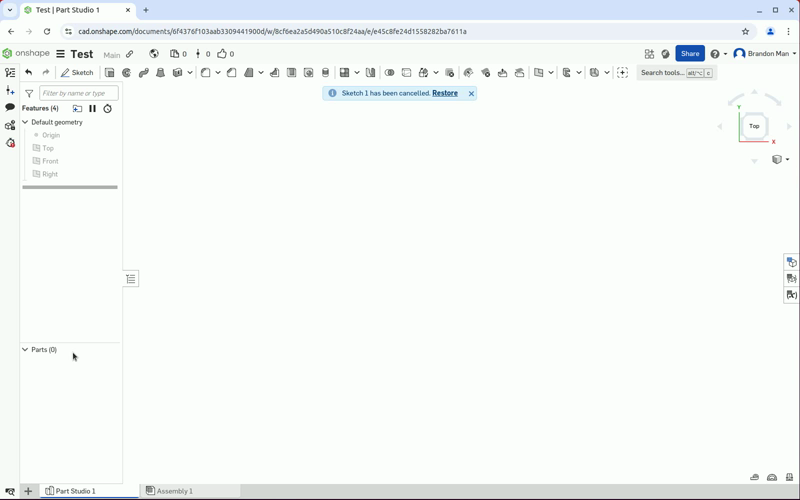
key_down(shift)
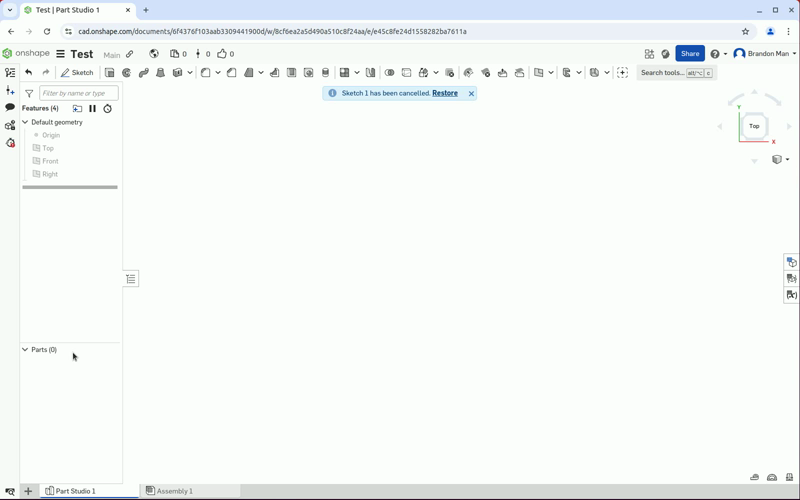
key(up)
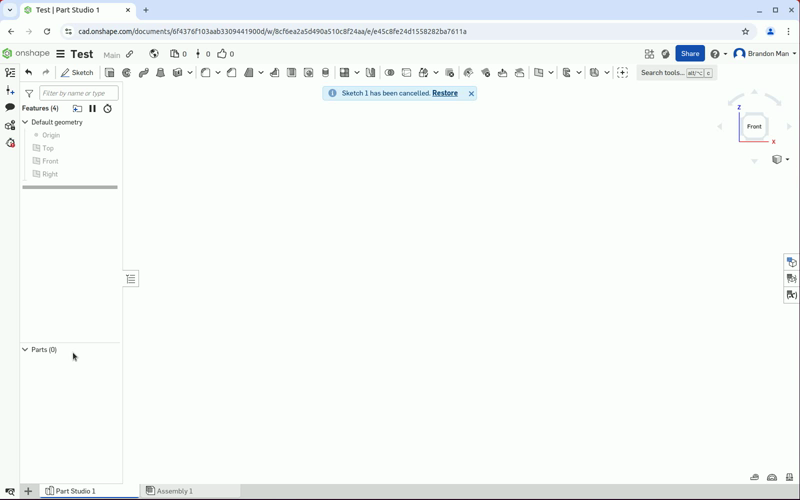
key_up(shift)
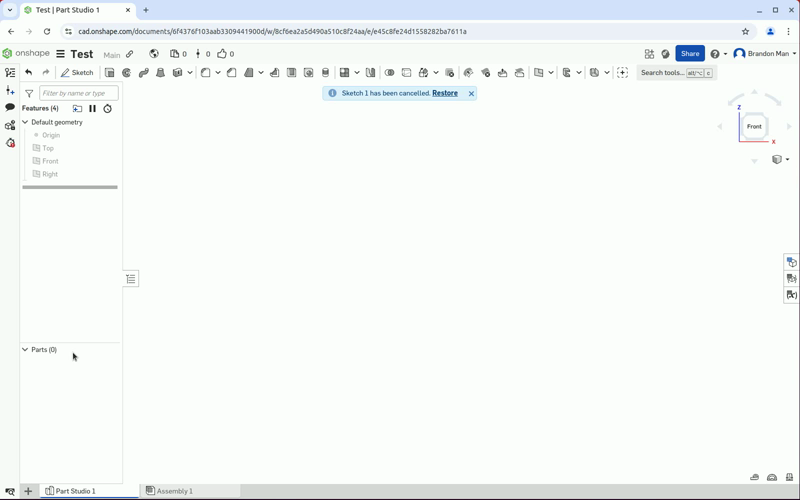
mouse_move(73, 352)
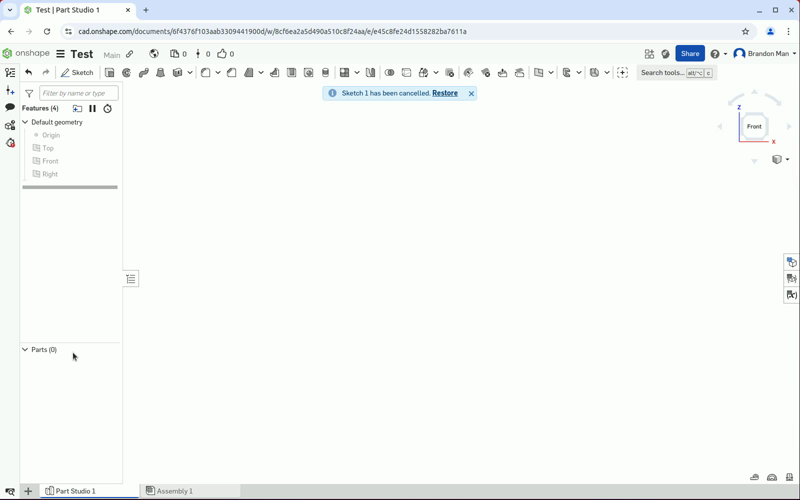
key(shift+y)
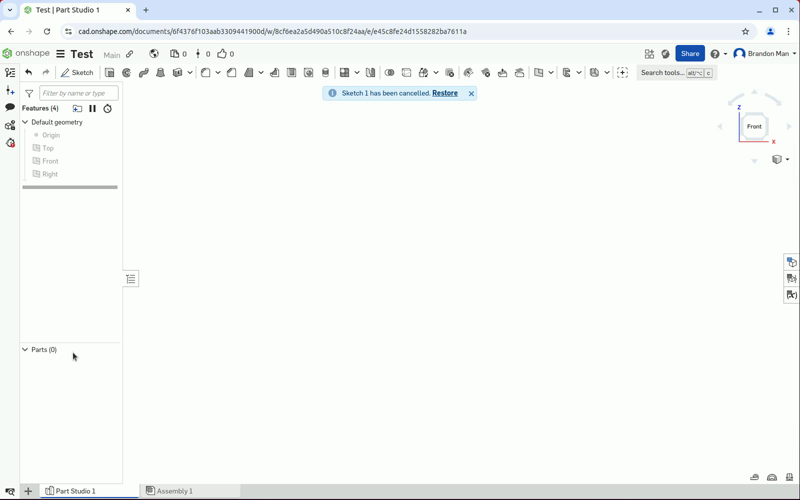
key(shift+s)
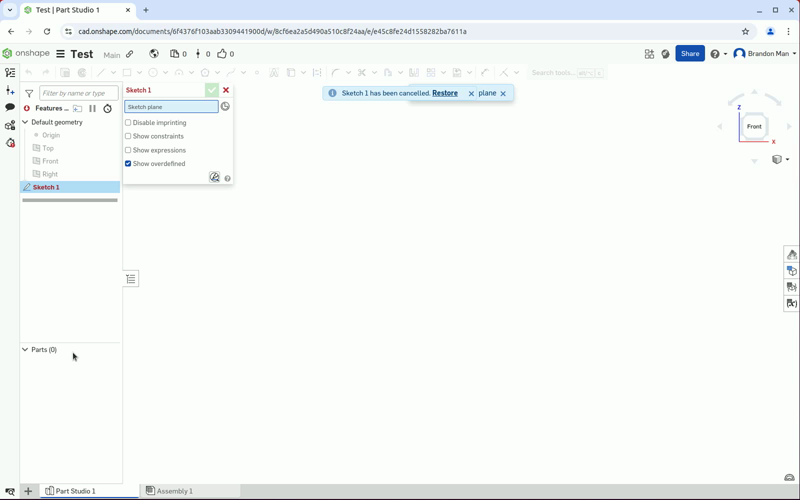
mouse_move(73, 163)
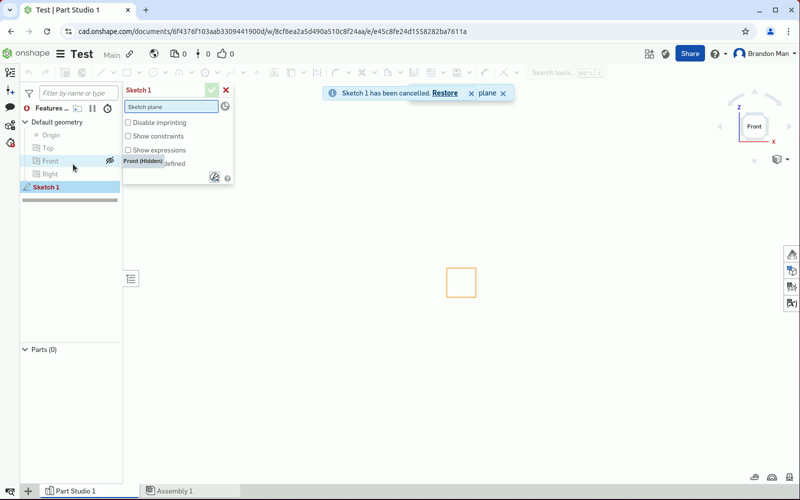
click(73, 163)
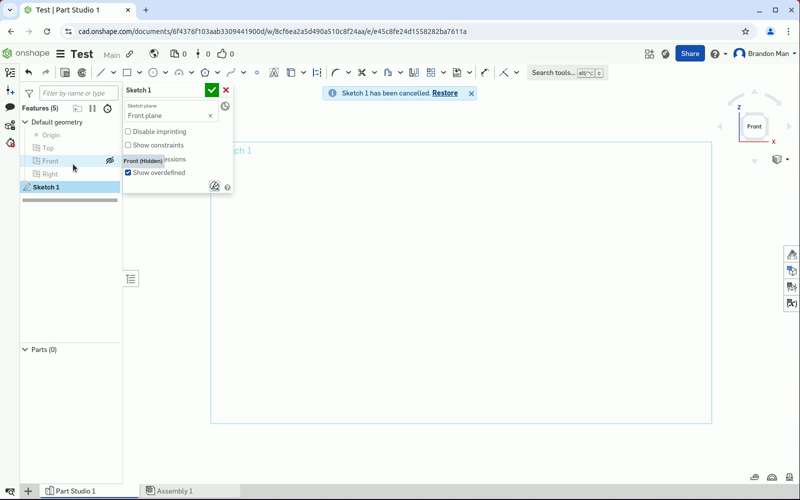
mouse_move(73, 352)
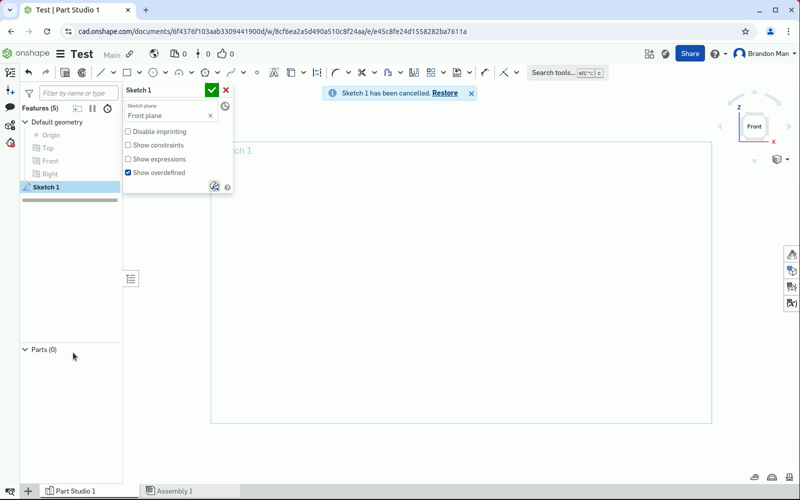
key(y)
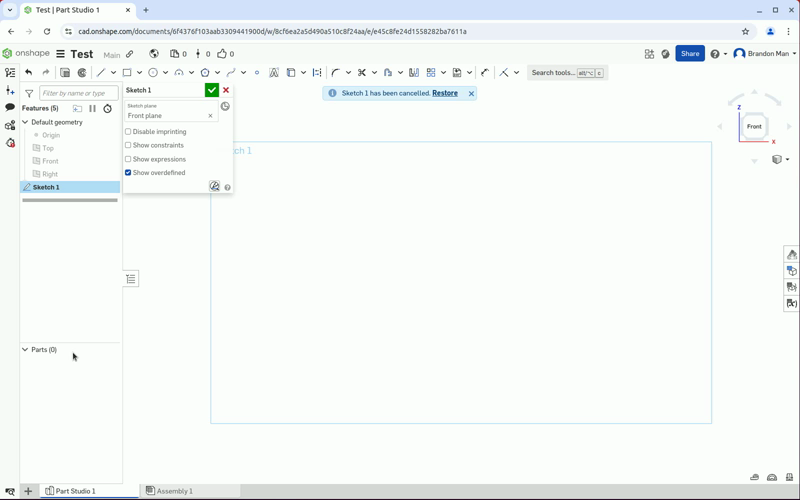
key(l)
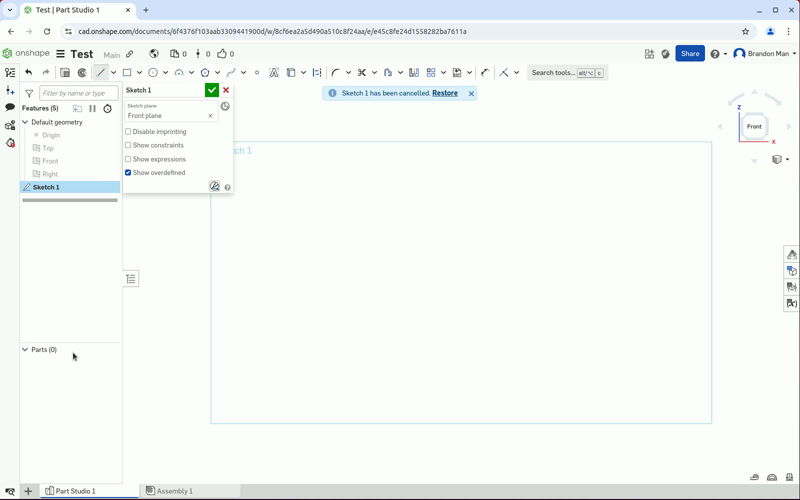
key_down(shift)
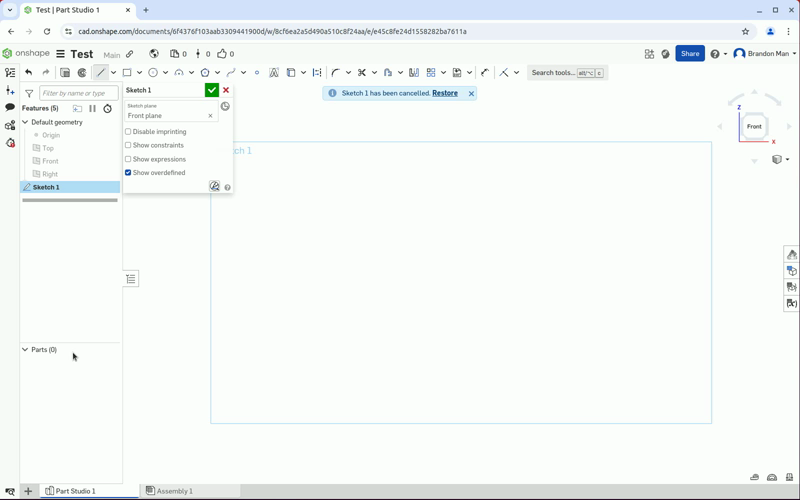
mouse_move(449, 395)
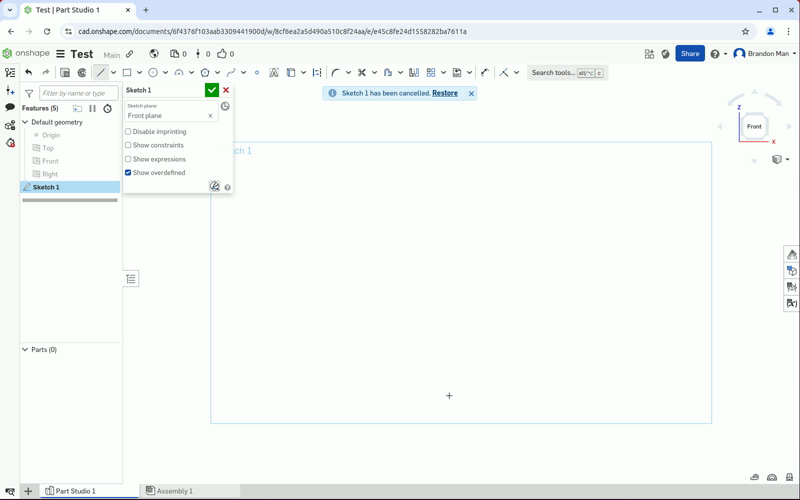
click(449, 395)
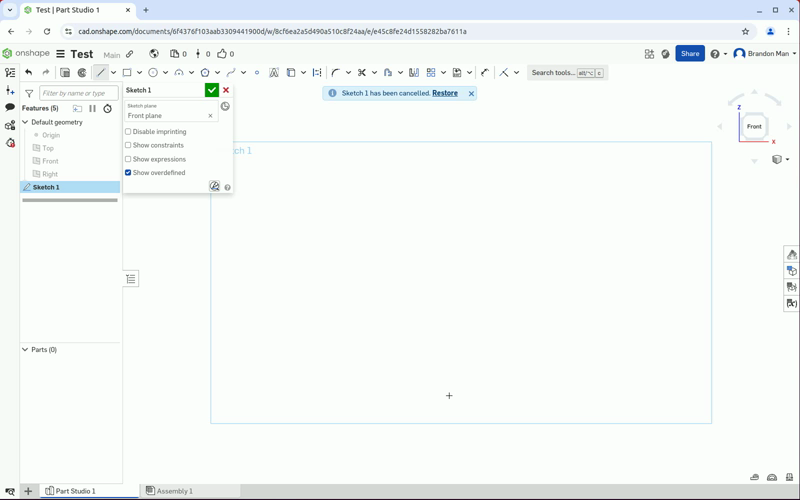
key_up(shift)
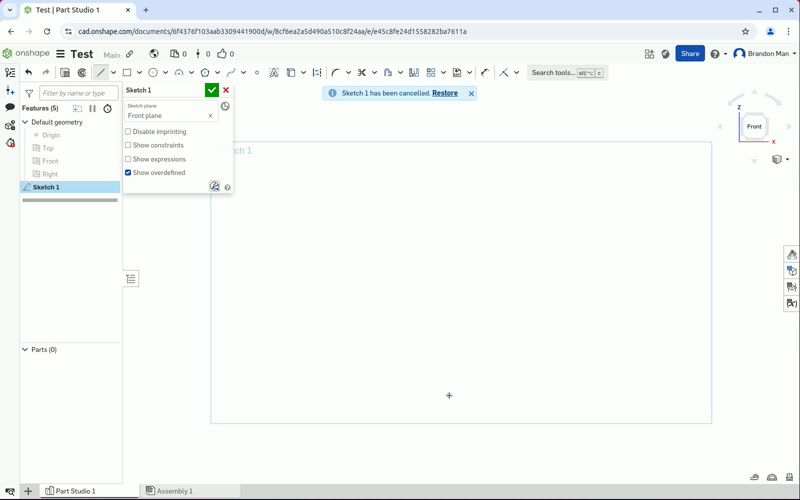
key_down(shift)
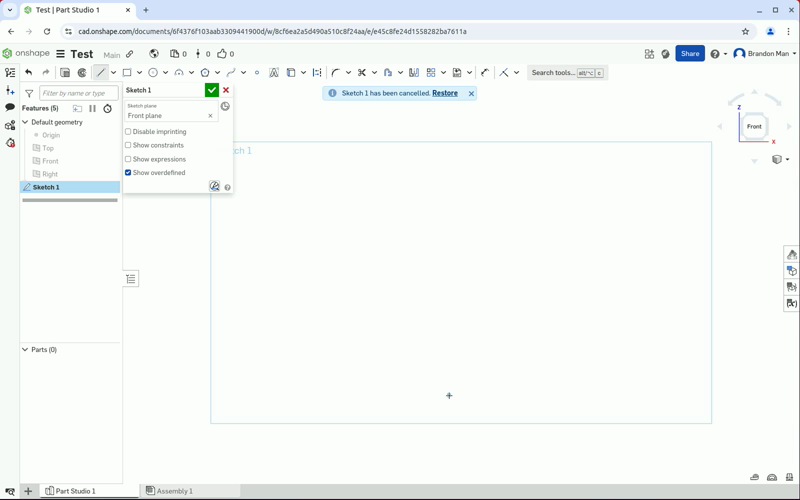
mouse_move(479, 395)
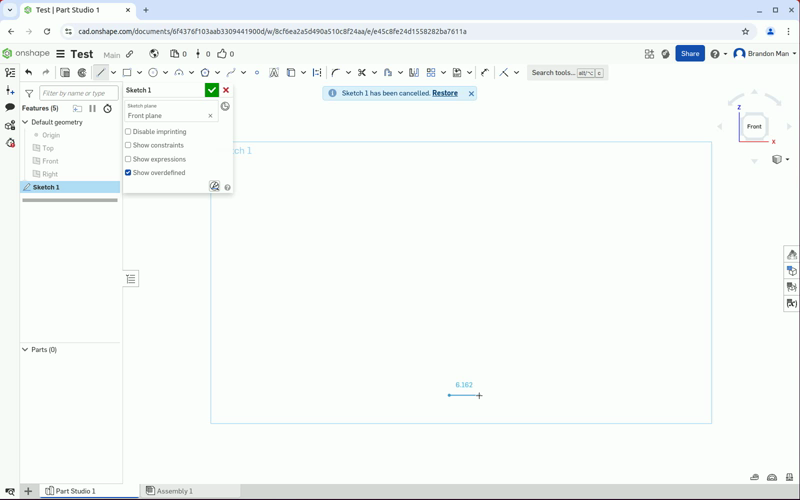
mouse_move(456, 395)
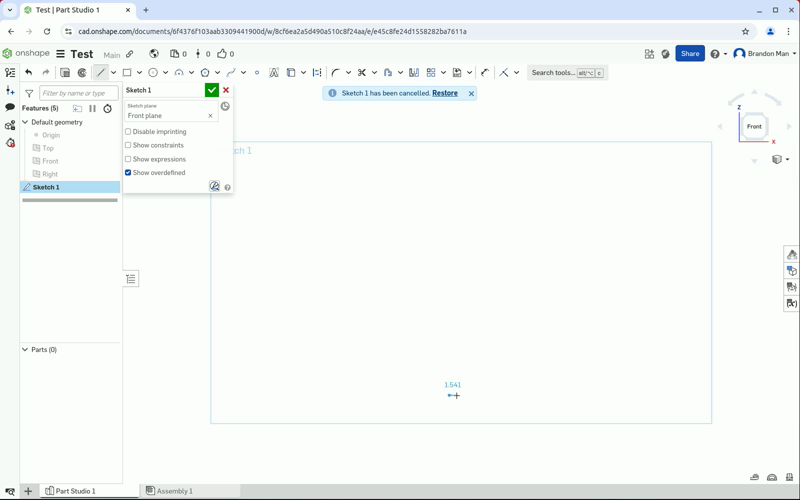
click(456, 395)
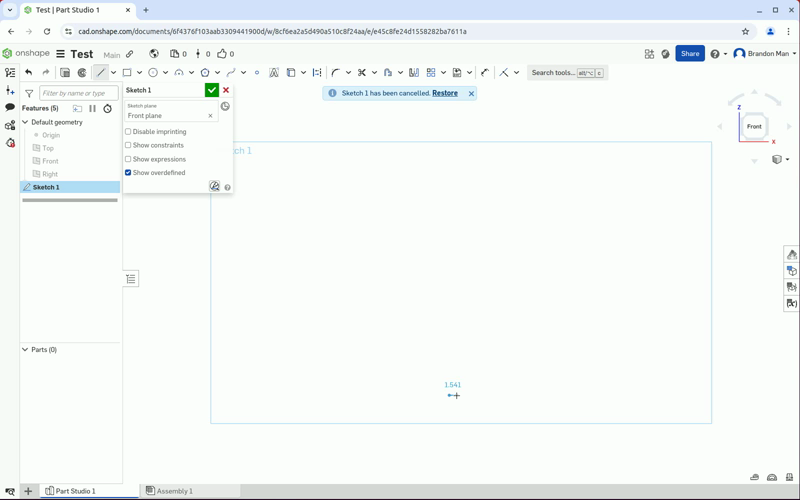
key_up(shift)
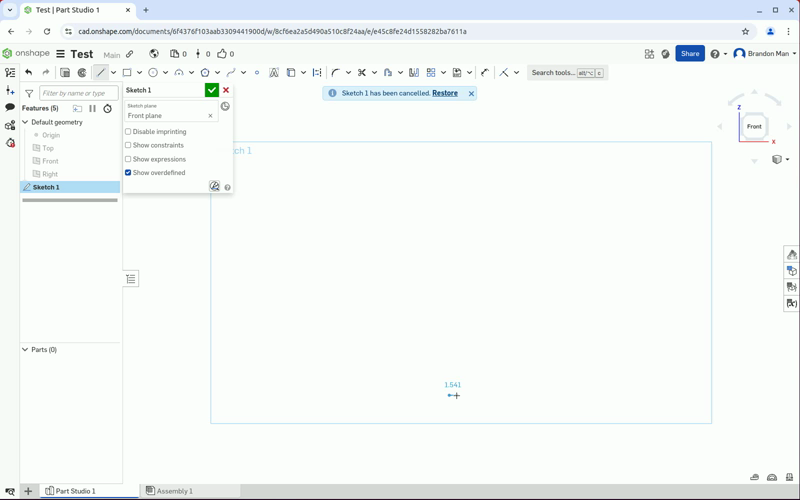
key_down(shift)
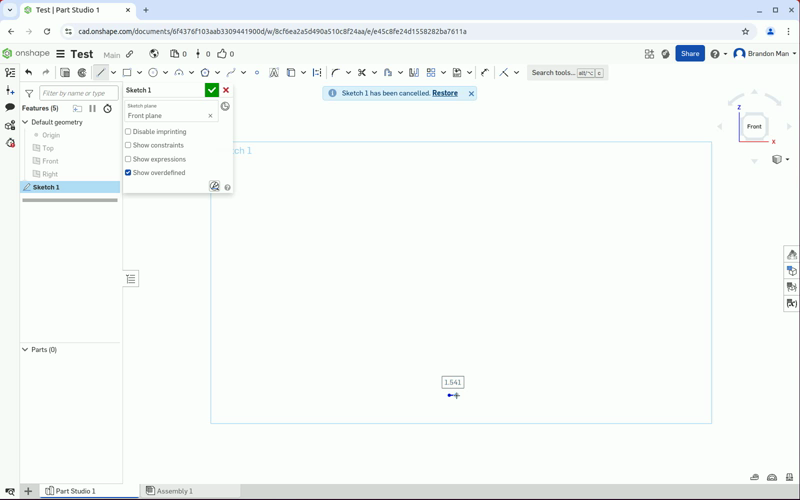
mouse_move(486, 395)
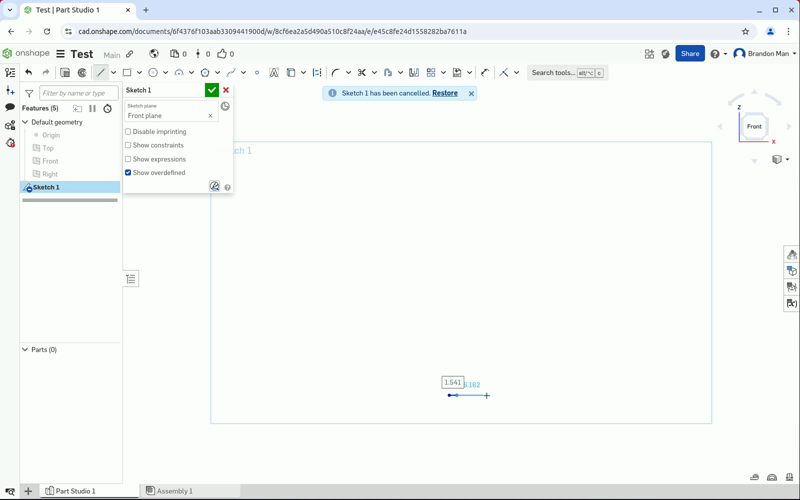
mouse_move(464, 395)
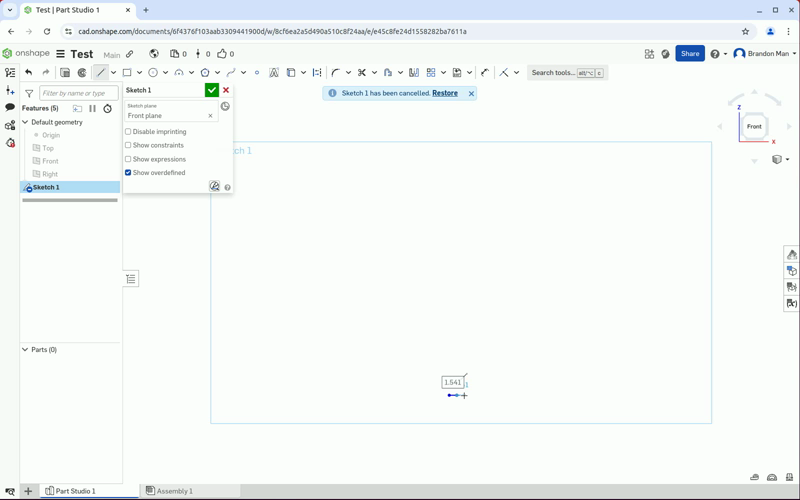
scroll(6)
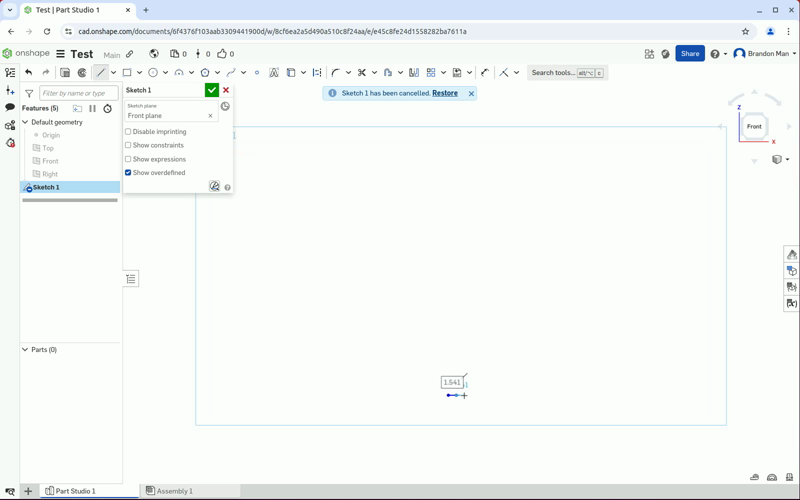
scroll(6)
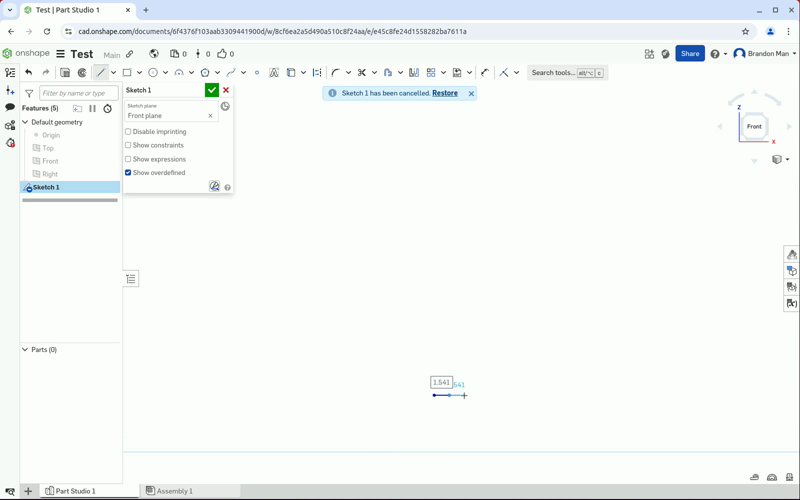
scroll(6)
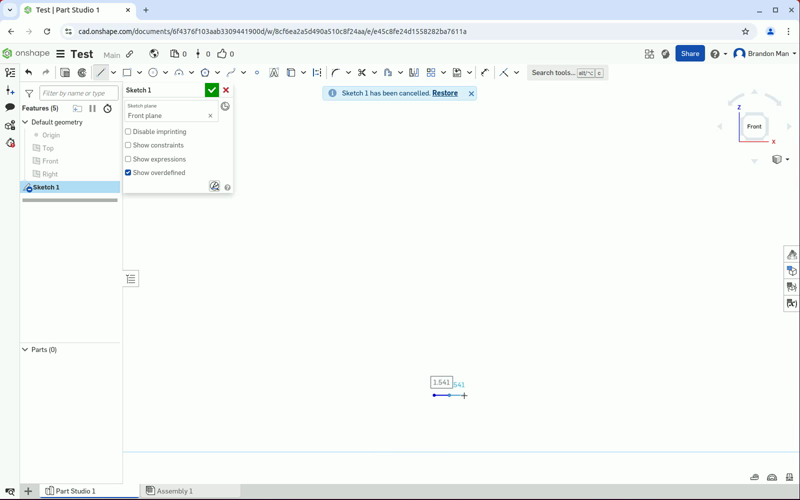
scroll(6)
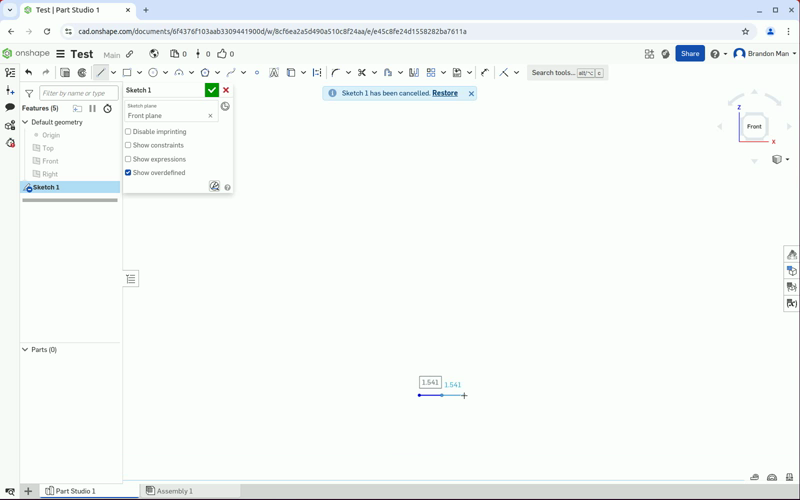
scroll(6)
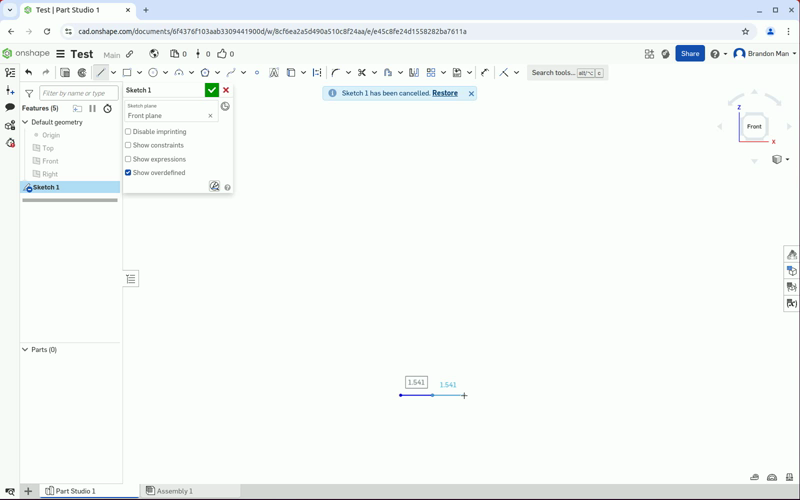
scroll(6)
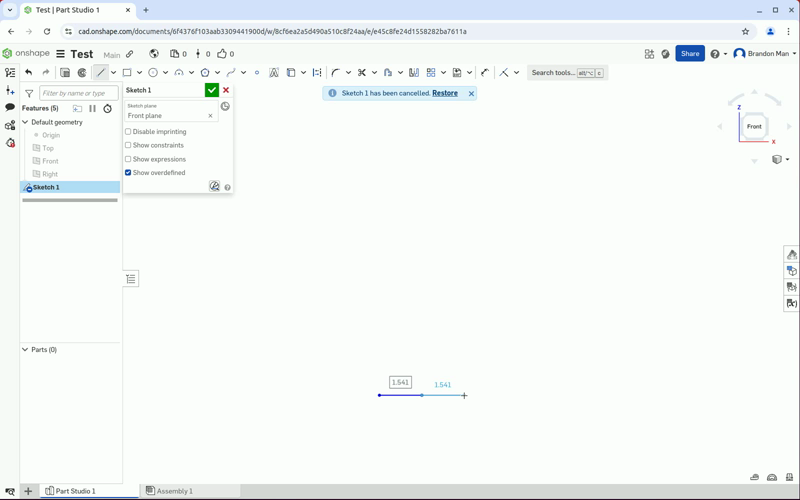
scroll(6)
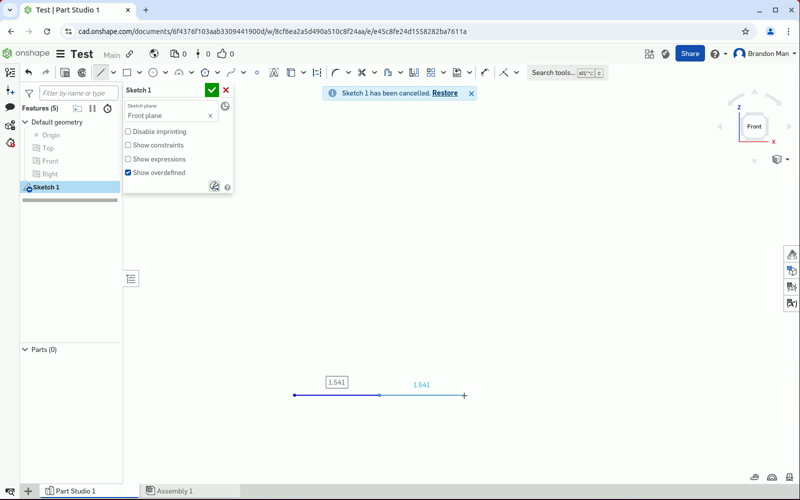
click(464, 395)
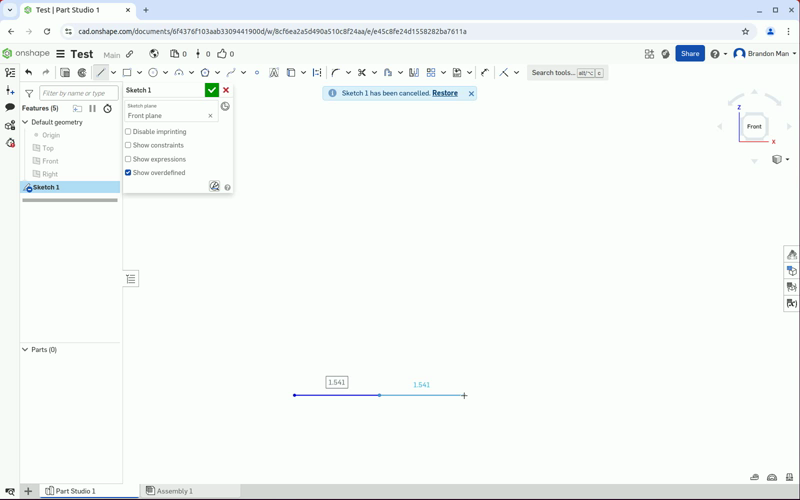
scroll(-6)
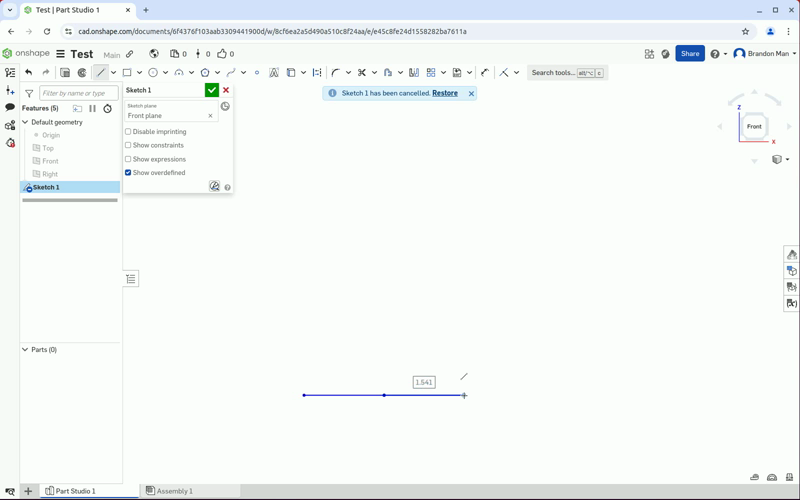
scroll(-6)
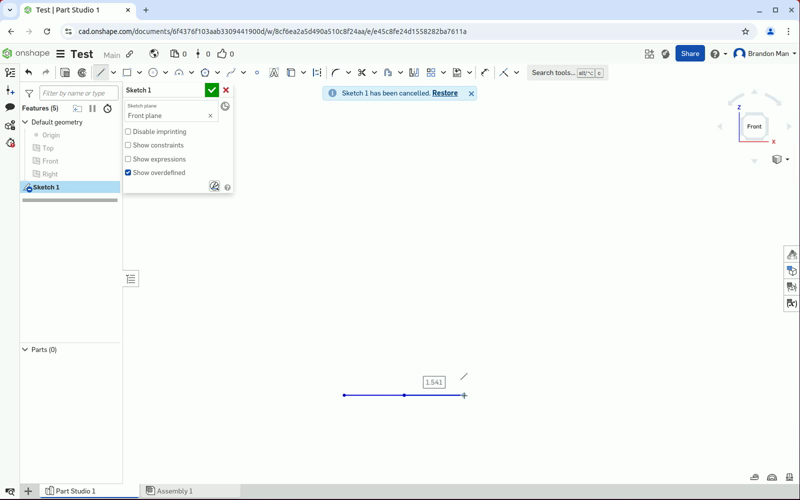
scroll(-6)
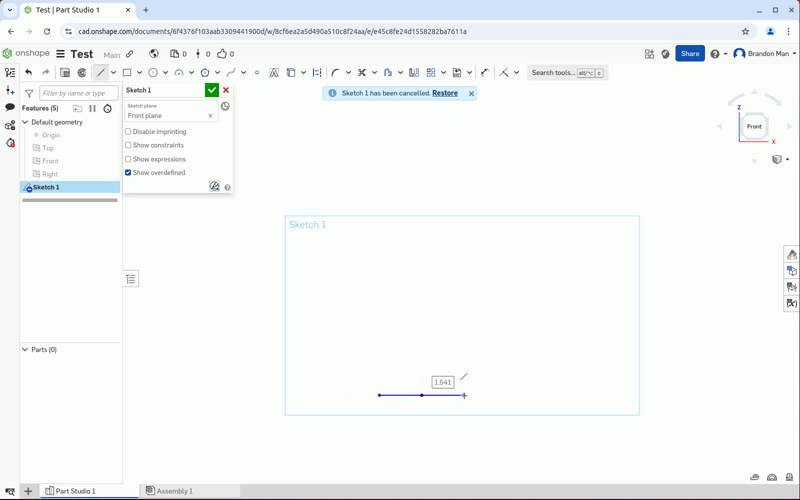
scroll(-6)
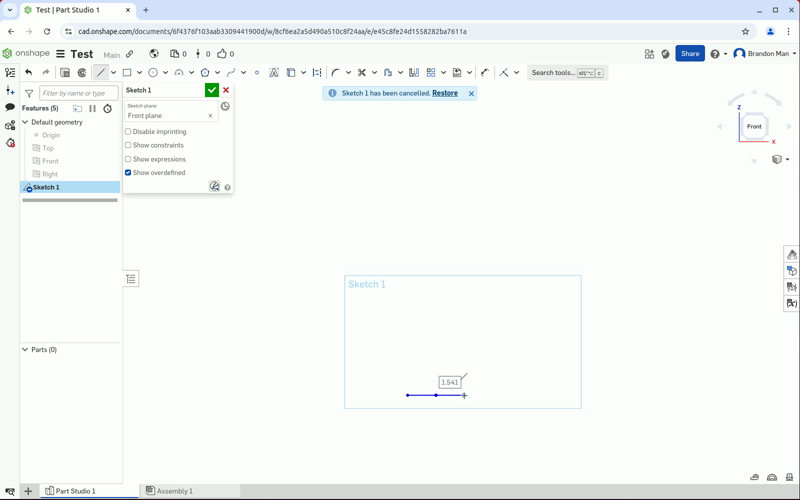
scroll(-6)
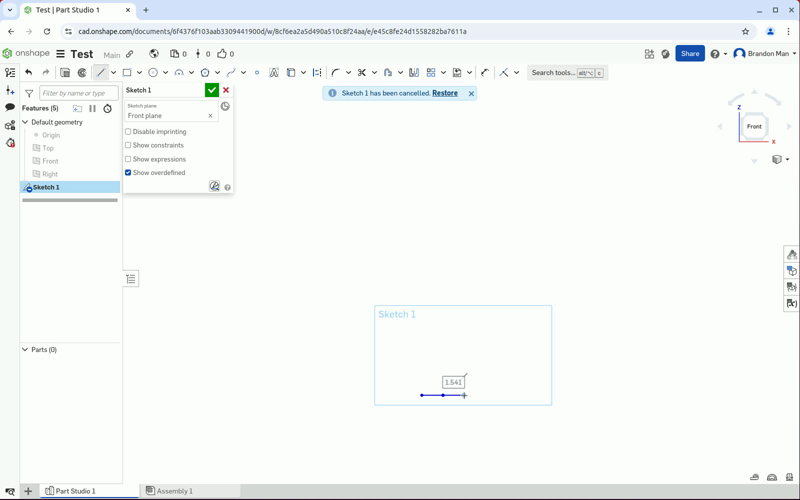
scroll(-6)
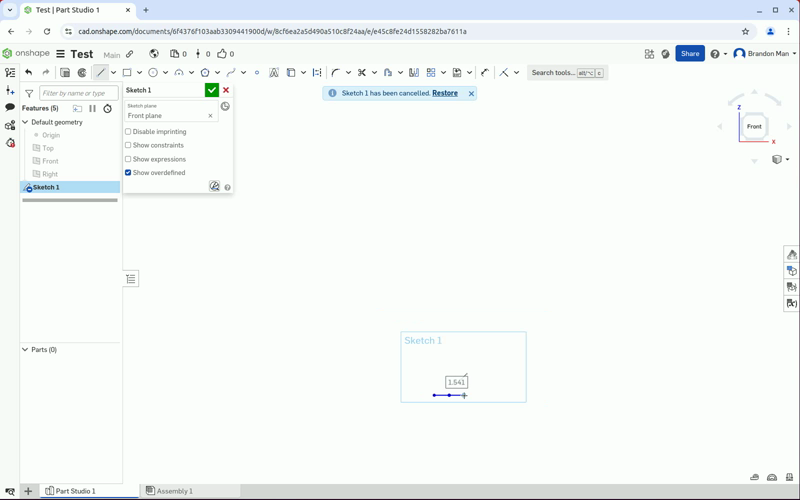
scroll(-6)
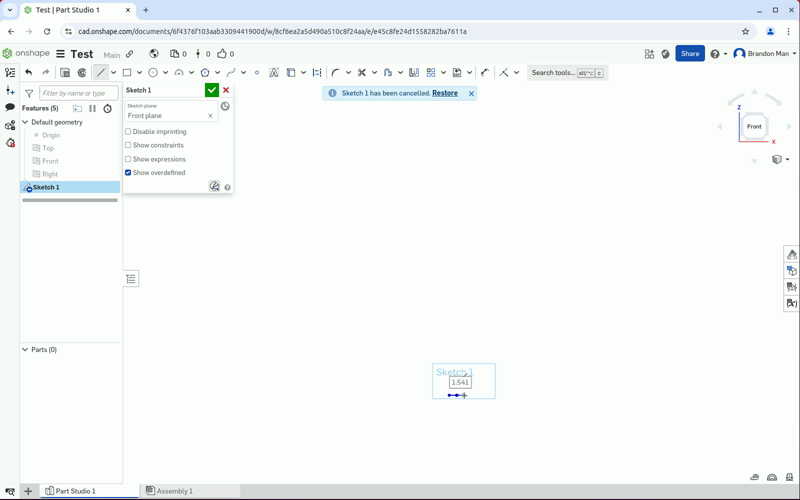
key_up(shift)
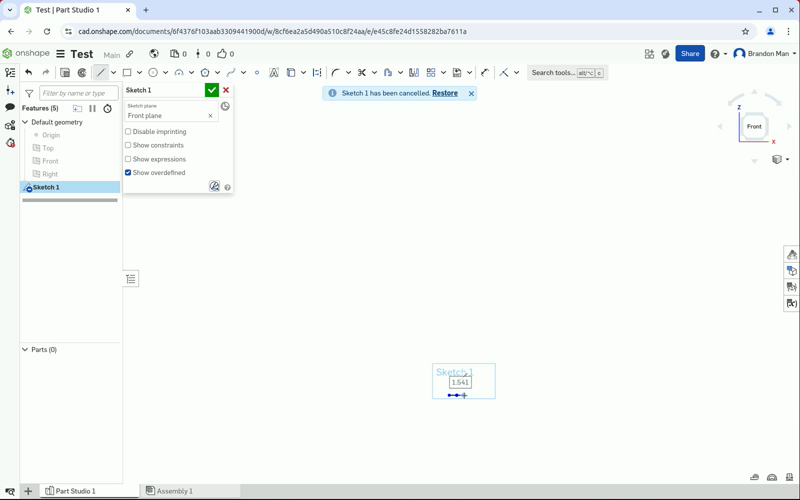
key_down(shift)
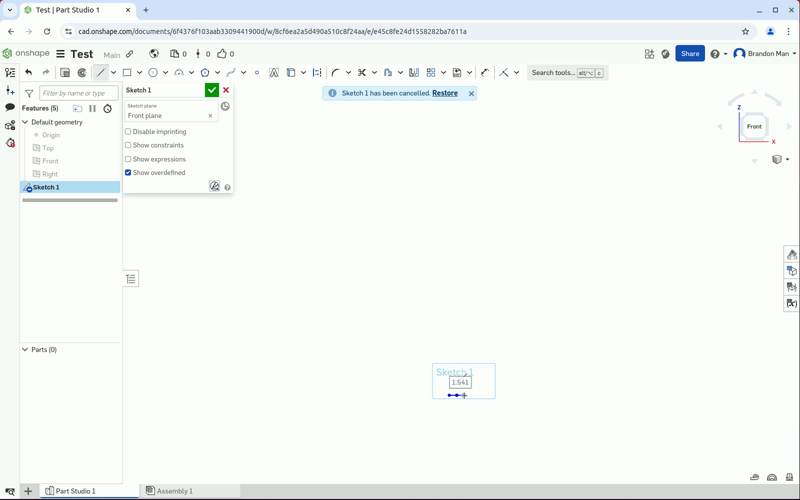
mouse_move(494, 395)
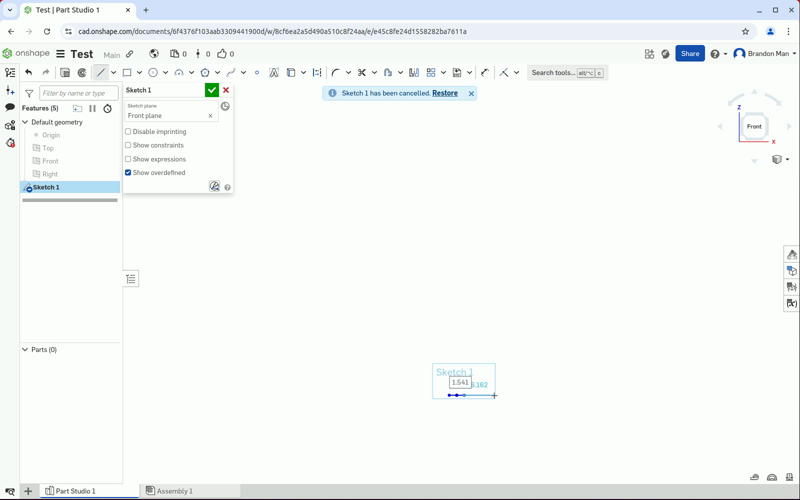
mouse_move(471, 395)
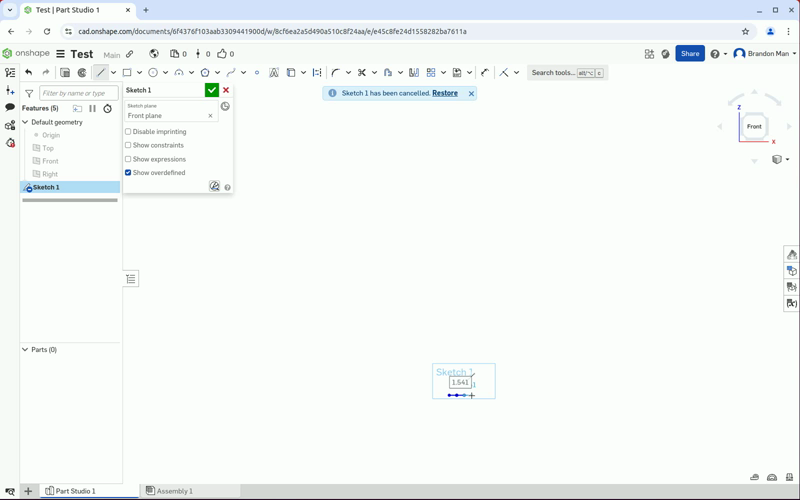
click(471, 395)
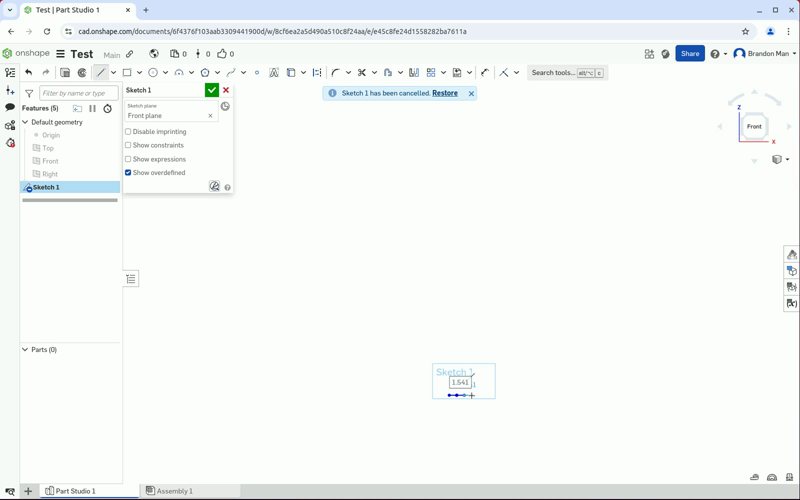
key_up(shift)
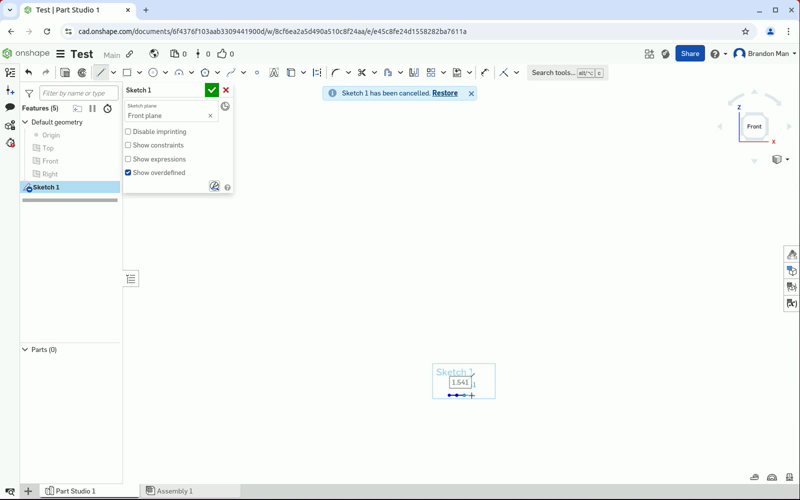
key_down(shift)
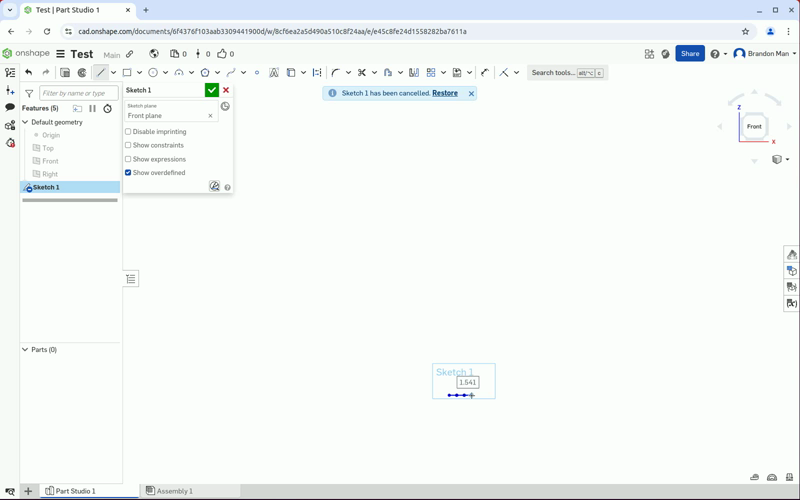
mouse_move(471, 251)
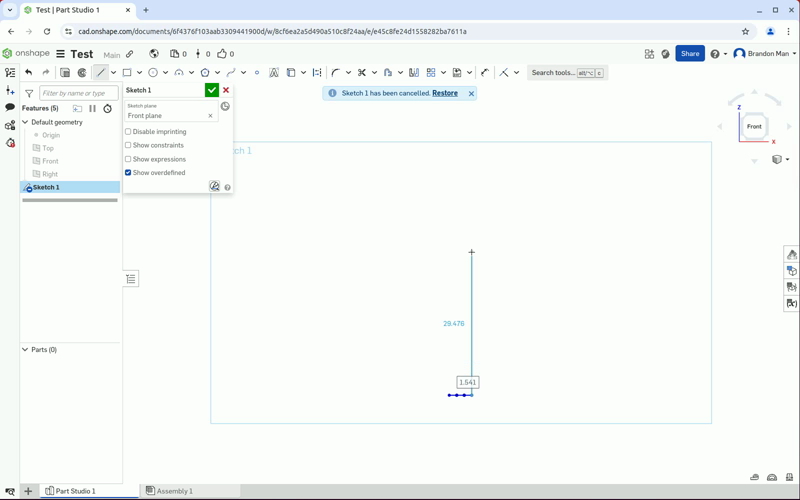
click(471, 251)
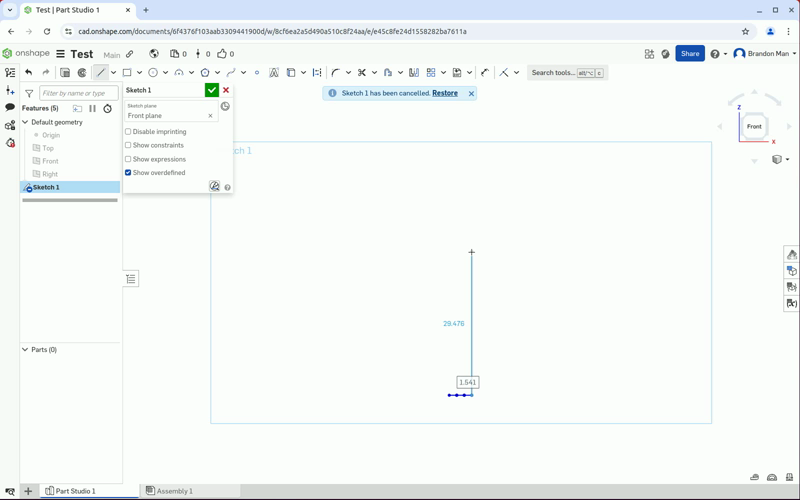
key_up(shift)
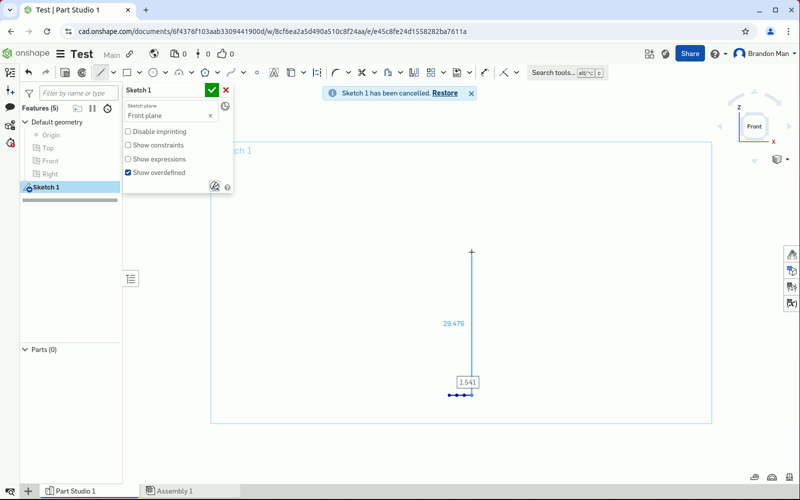
key_down(shift)
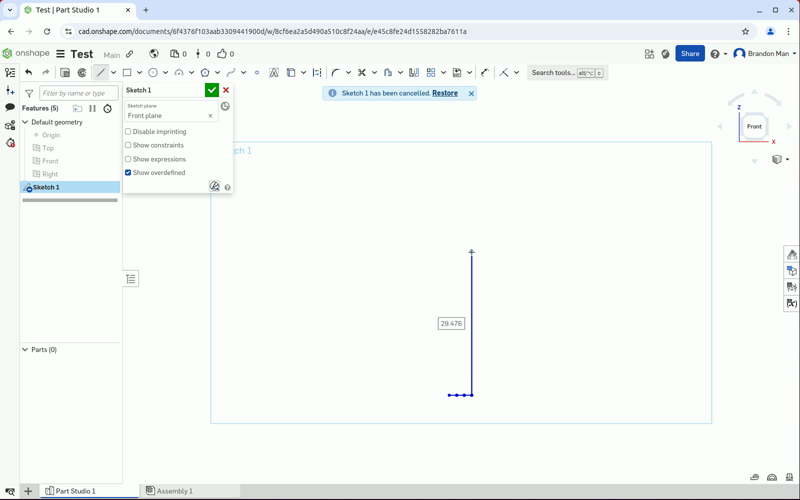
mouse_move(501, 251)
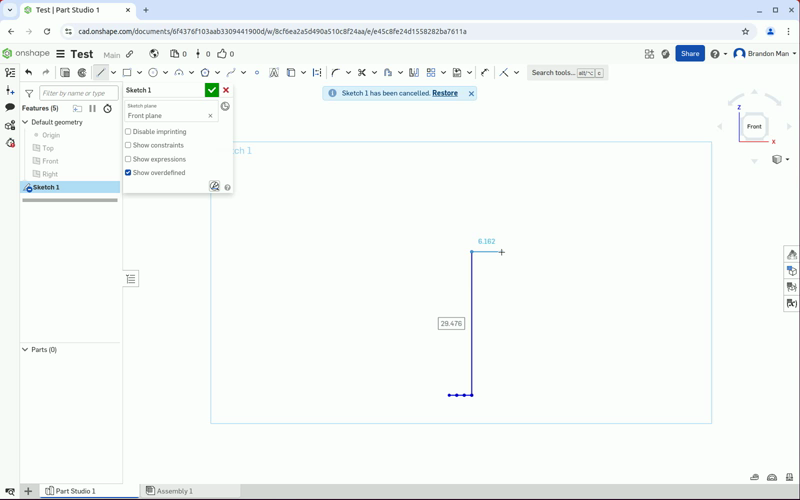
mouse_move(464, 251)
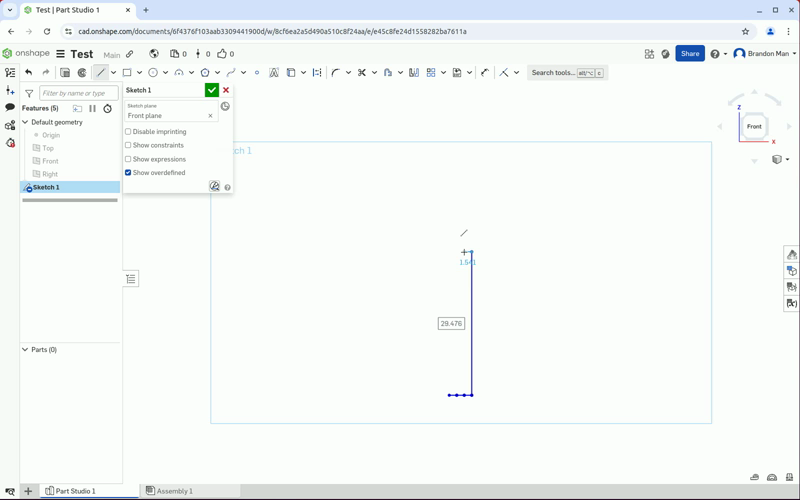
click(464, 251)
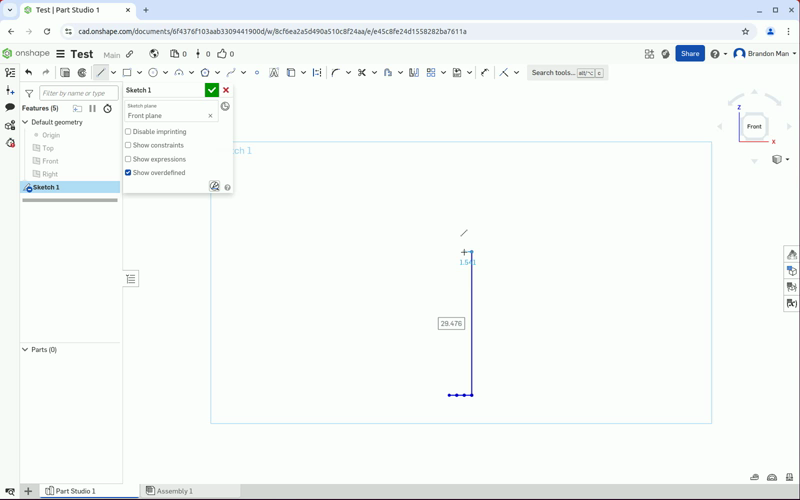
key_up(shift)
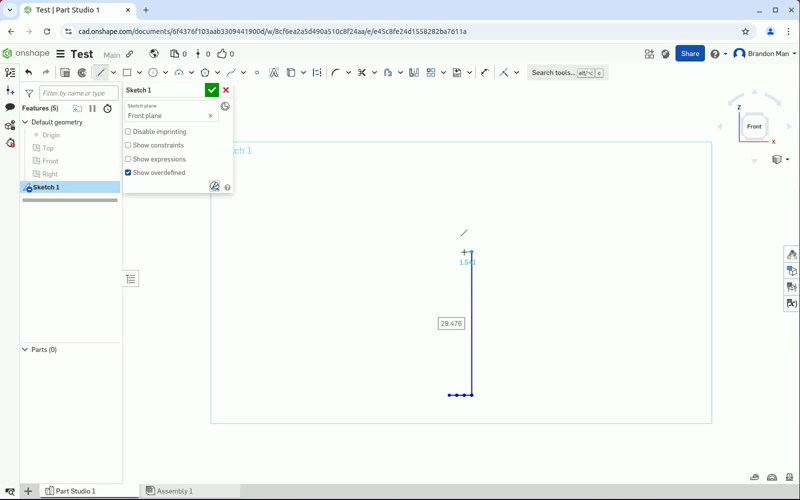
key_down(shift)
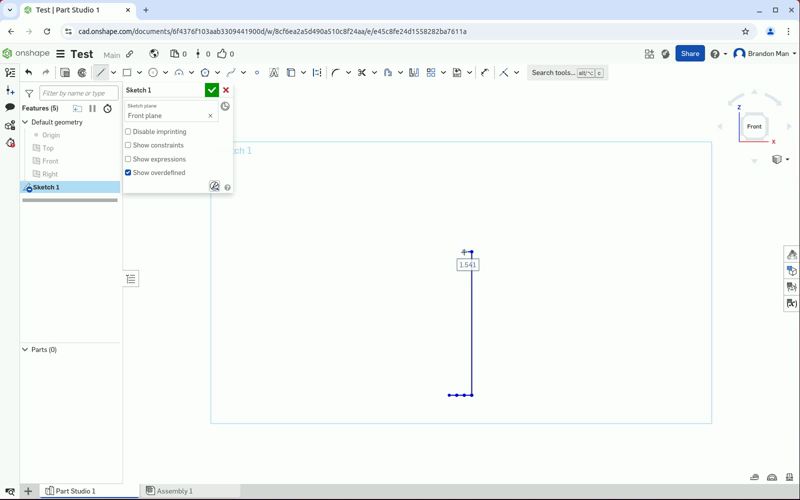
mouse_move(464, 319)
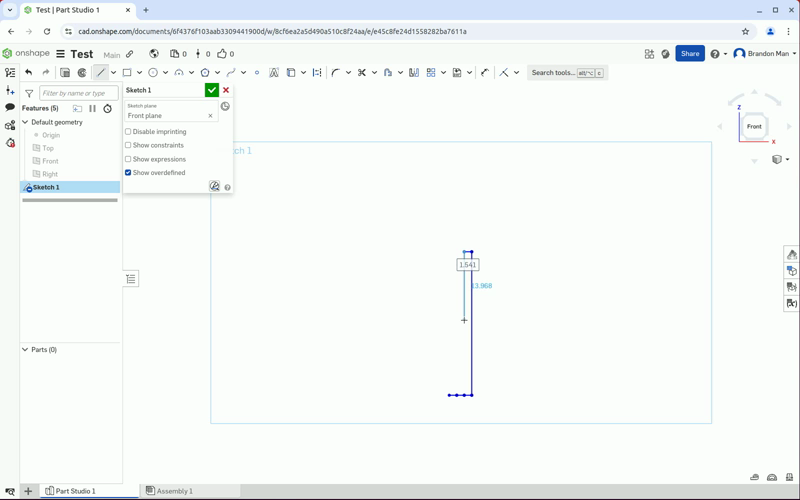
click(464, 319)
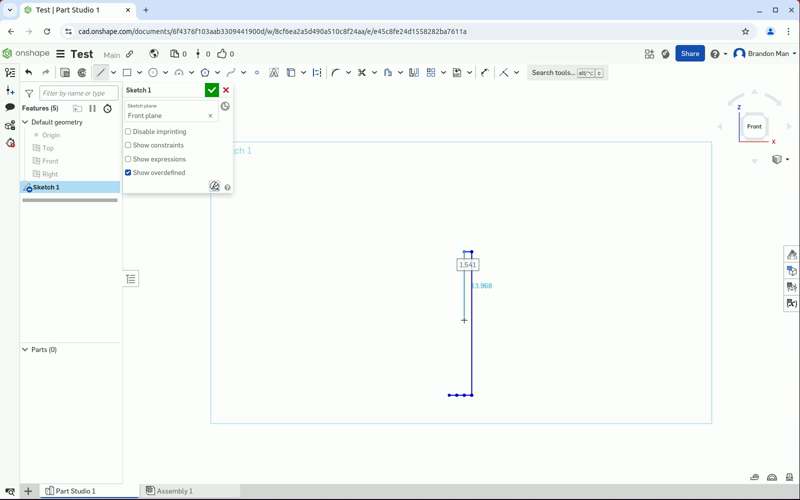
key_up(shift)
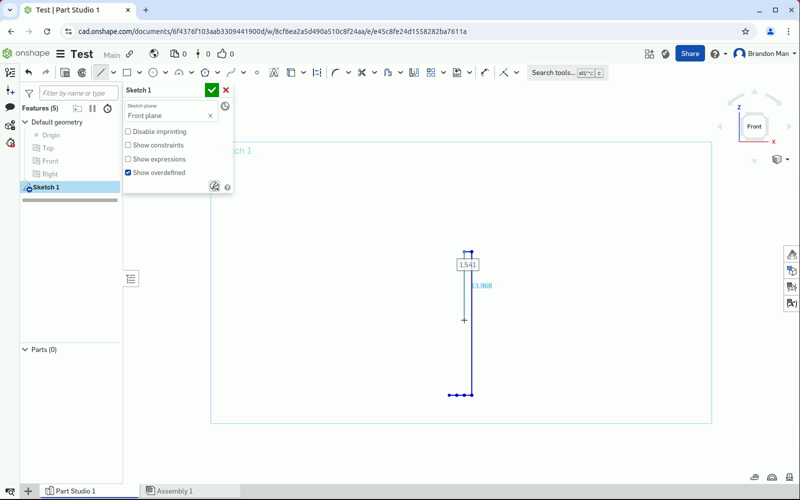
key_down(shift)
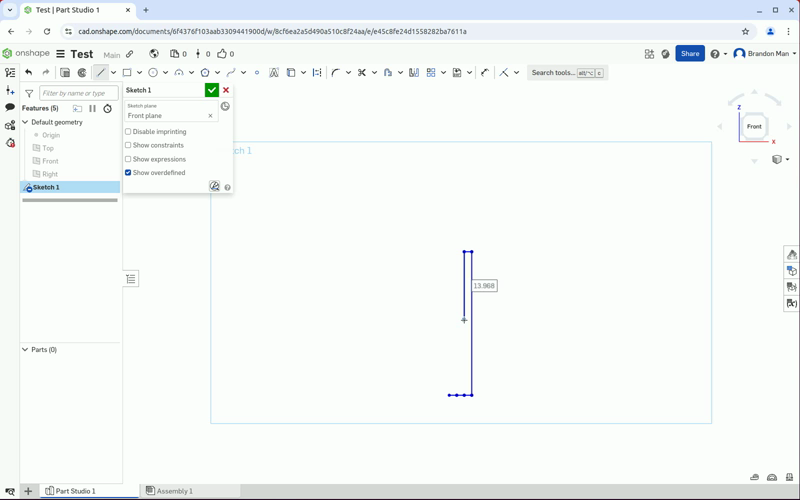
mouse_move(494, 319)
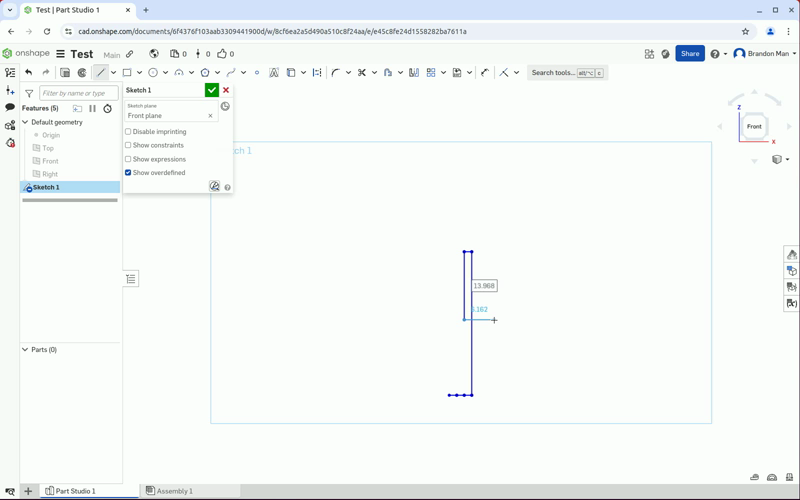
mouse_move(456, 319)
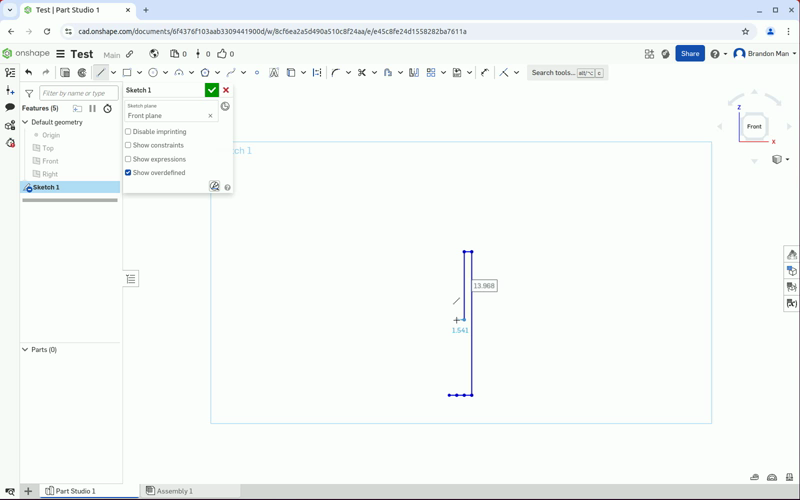
scroll(6)
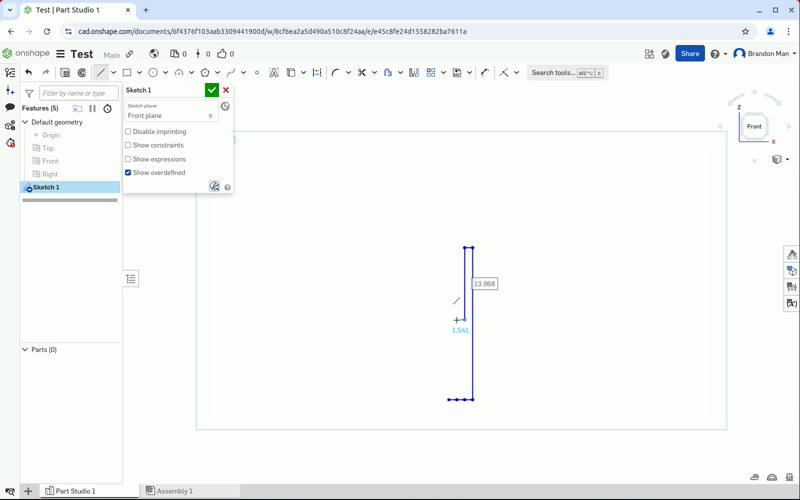
scroll(6)
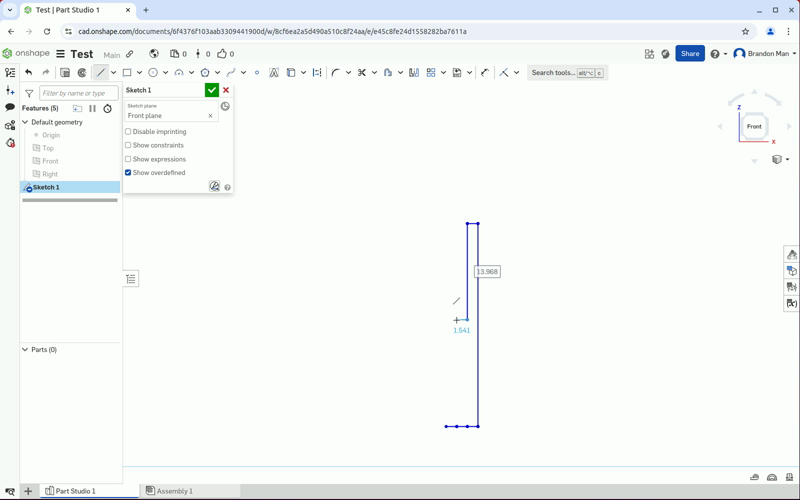
scroll(6)
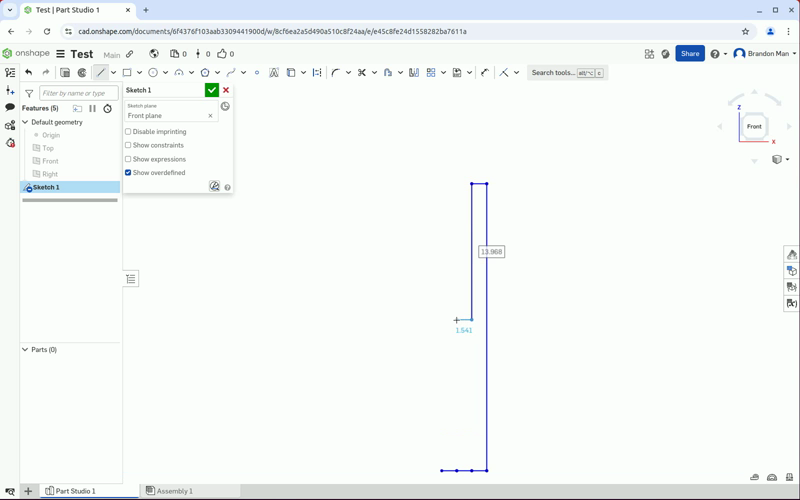
scroll(6)
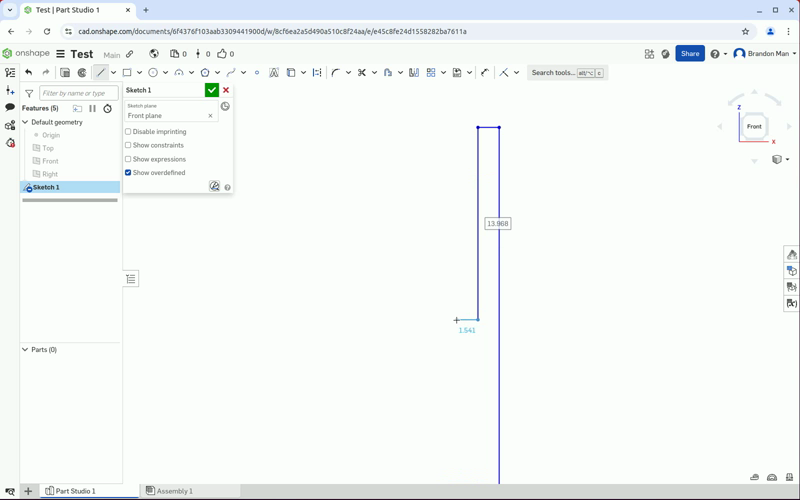
scroll(6)
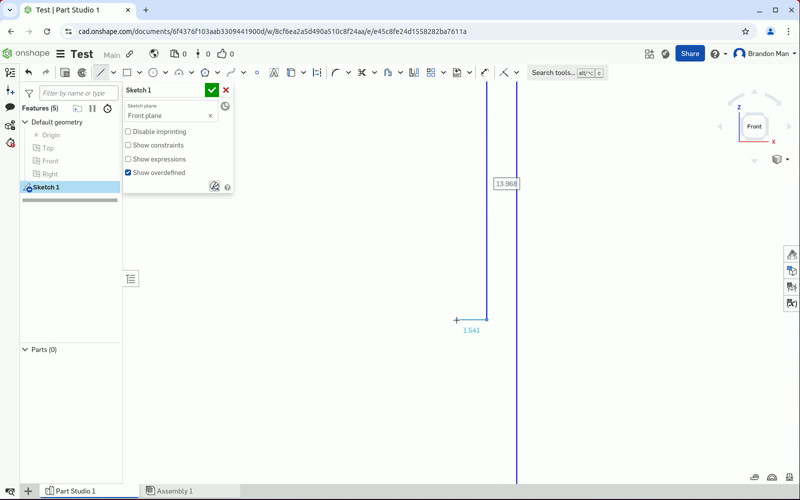
scroll(6)
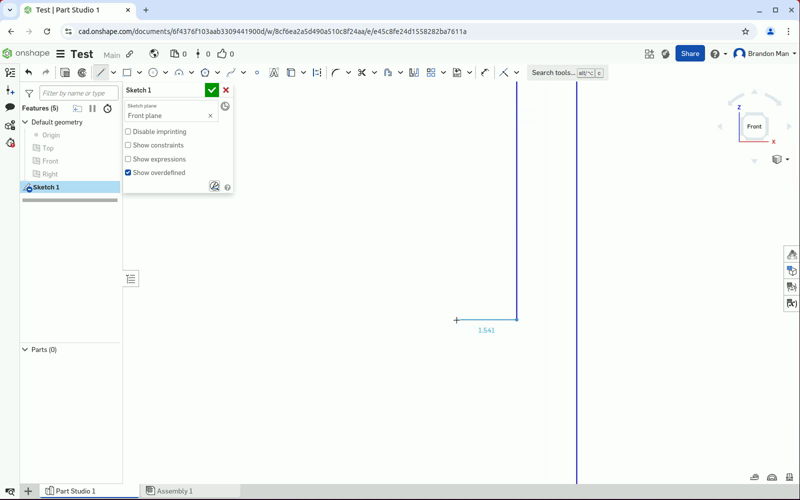
scroll(6)
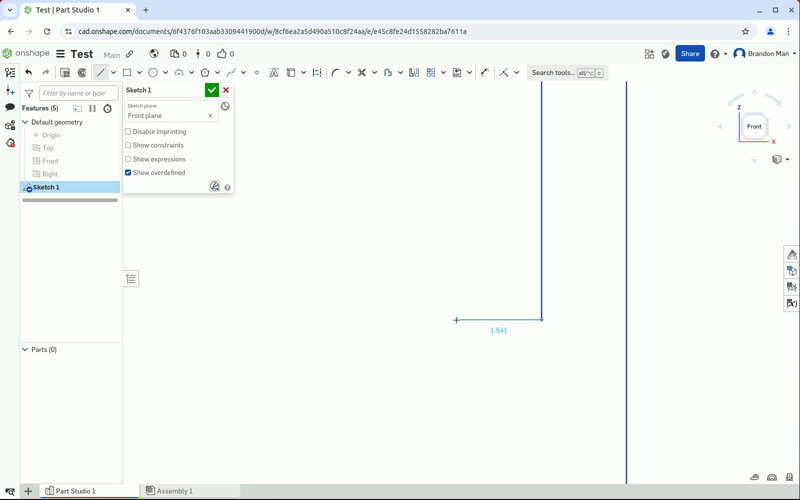
click(456, 319)
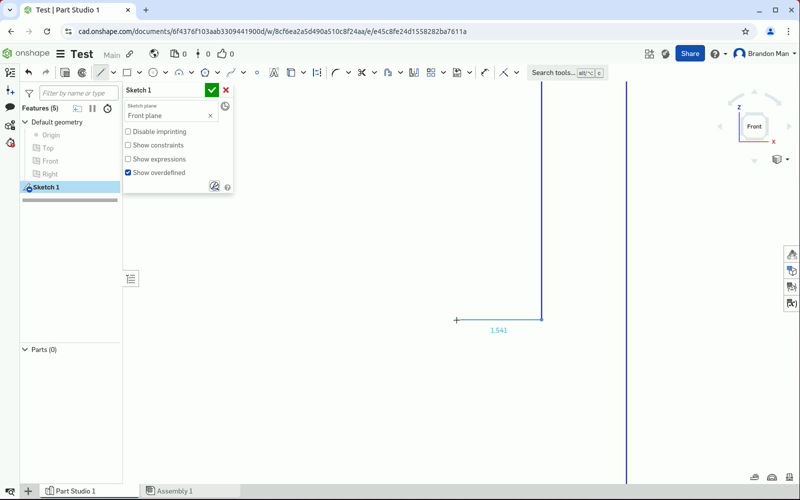
scroll(-6)
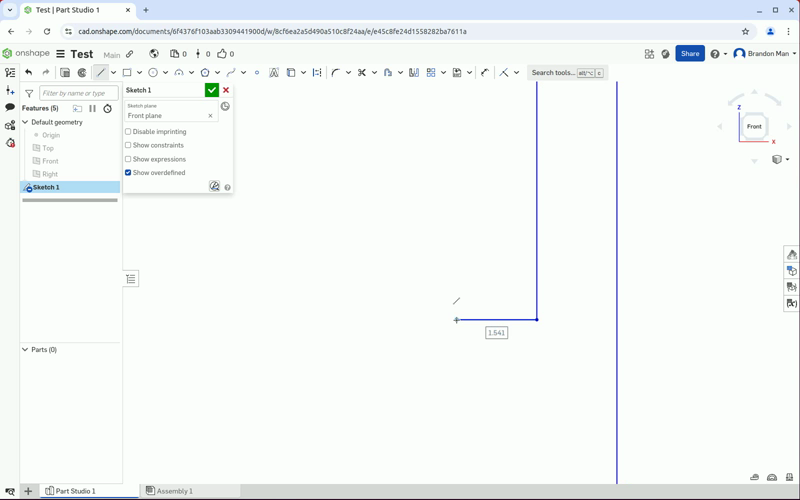
scroll(-6)
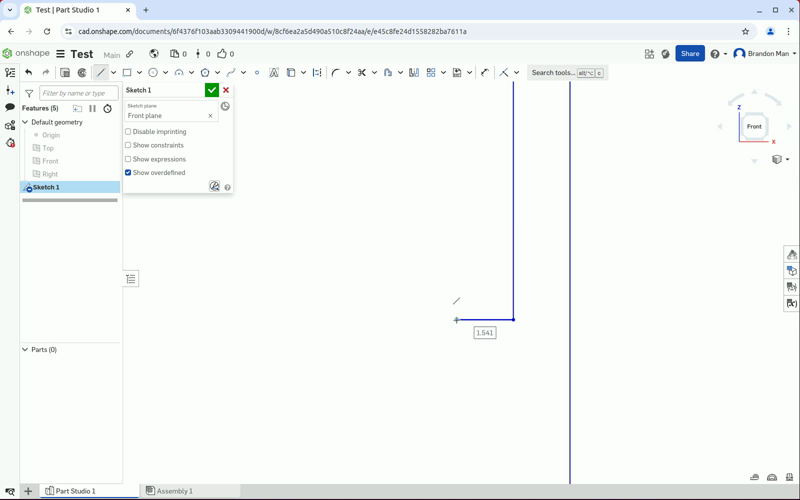
scroll(-6)
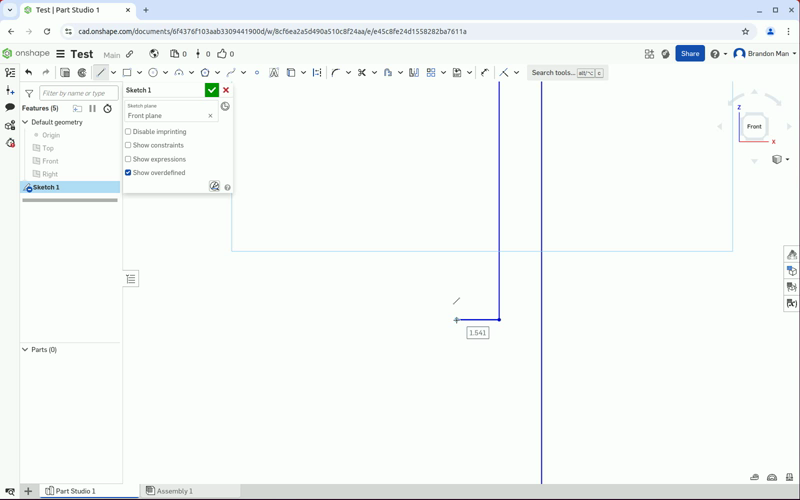
scroll(-6)
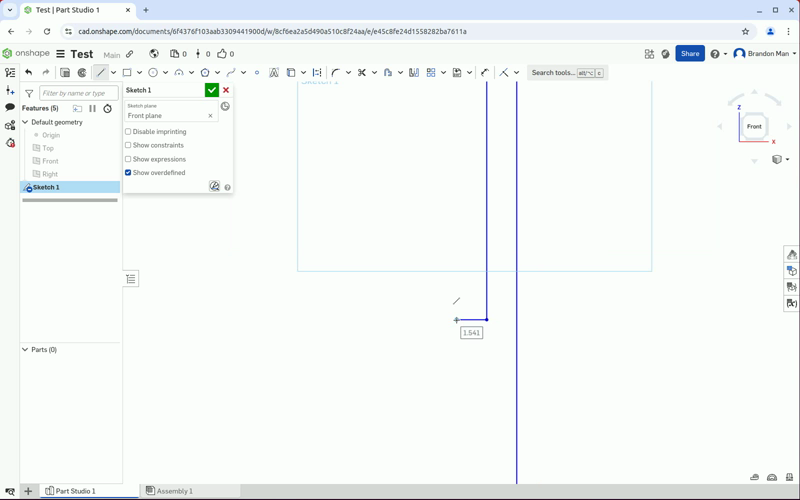
scroll(-6)
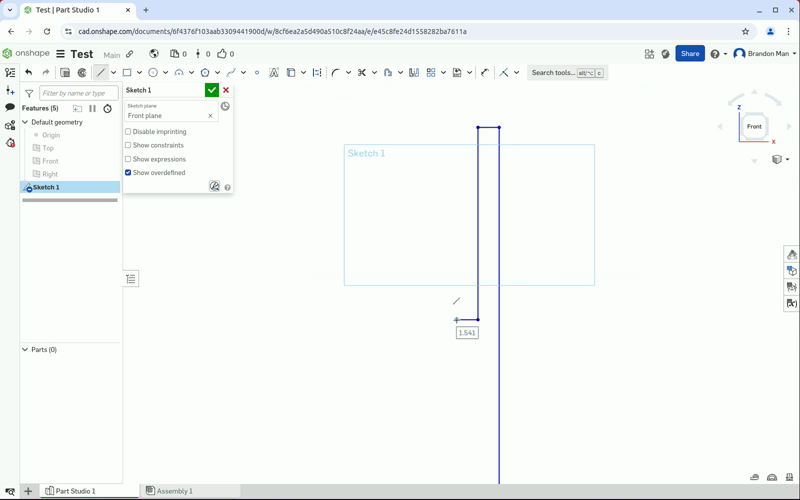
scroll(-6)
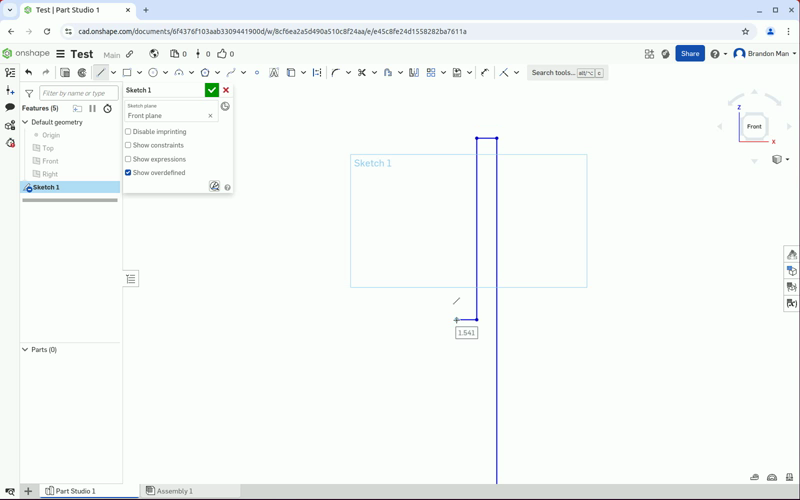
scroll(-6)
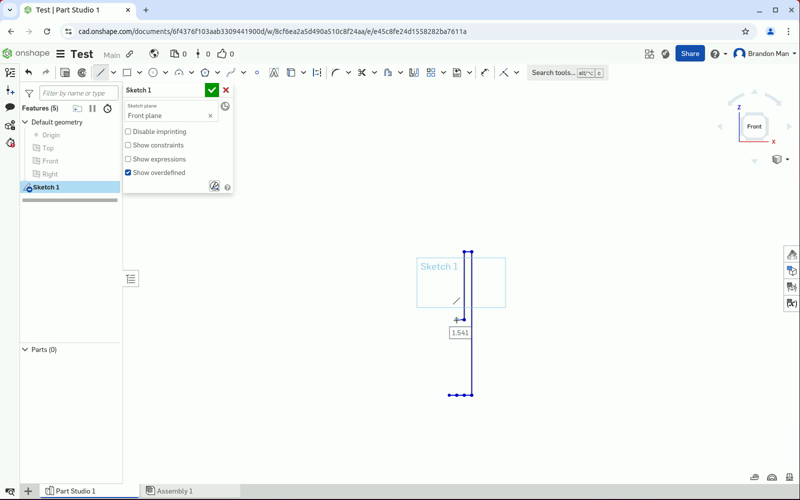
key_up(shift)
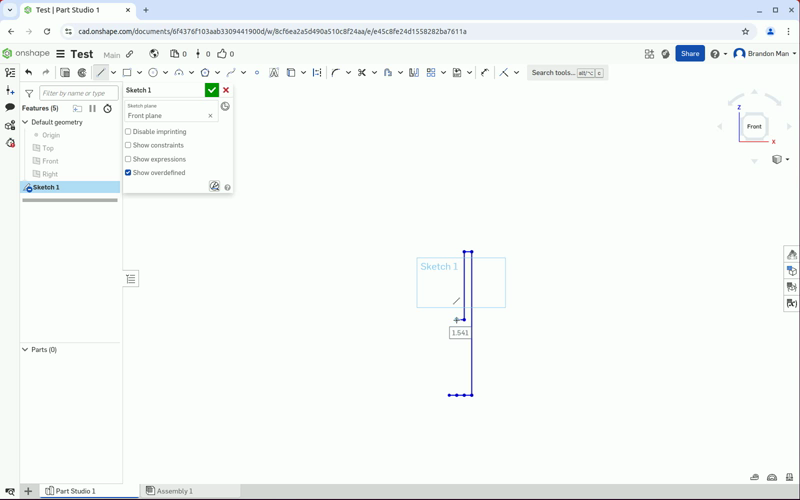
key_down(shift)
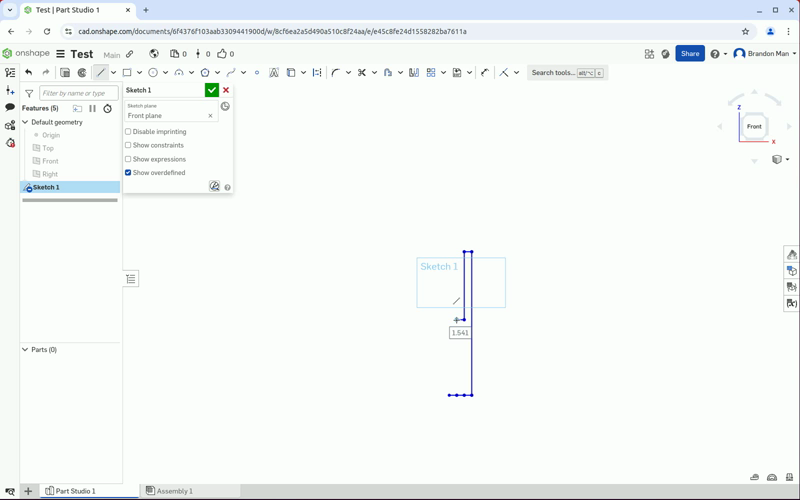
mouse_move(456, 251)
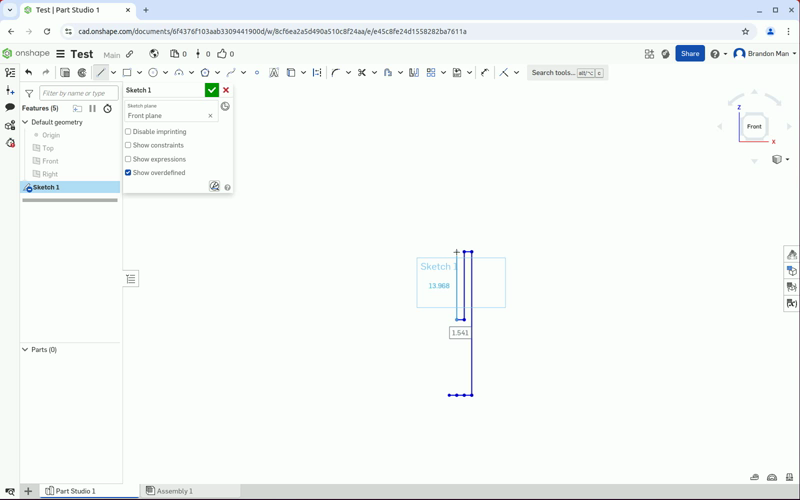
click(456, 251)
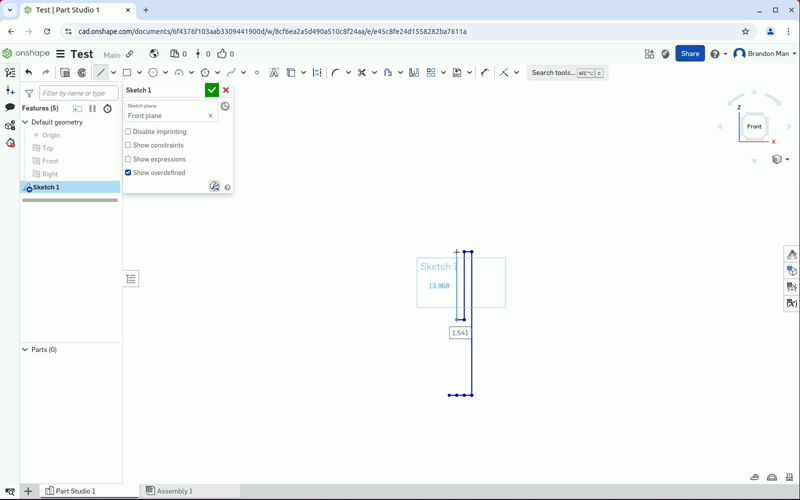
key_up(shift)
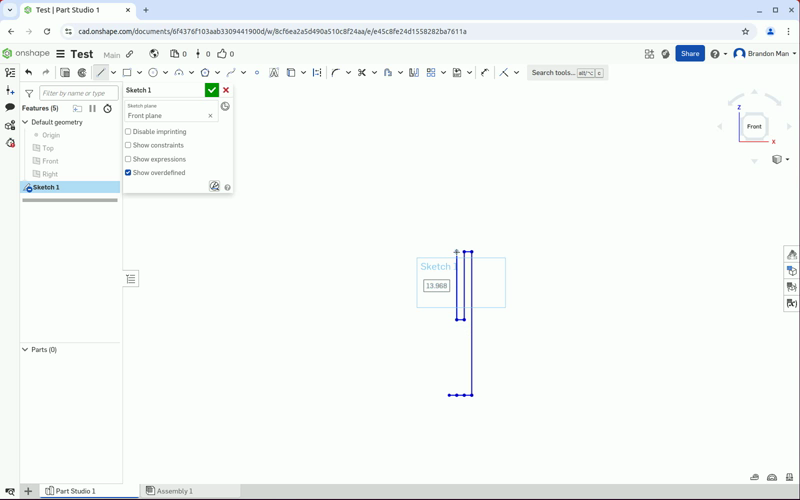
key_down(shift)
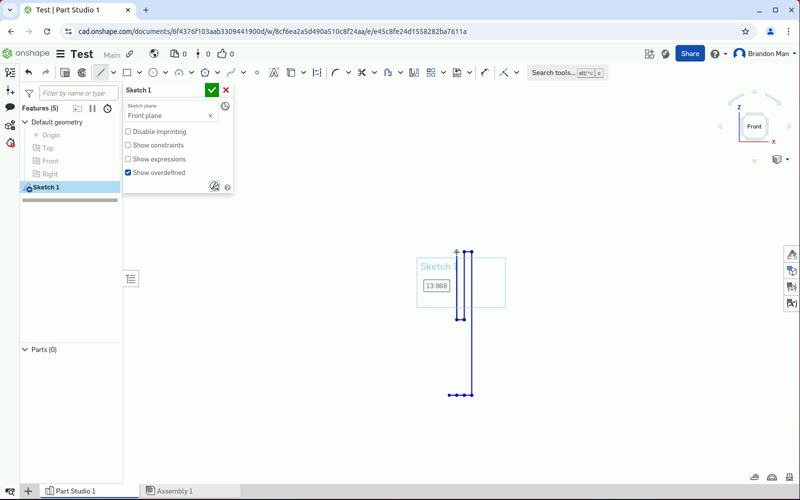
mouse_move(486, 251)
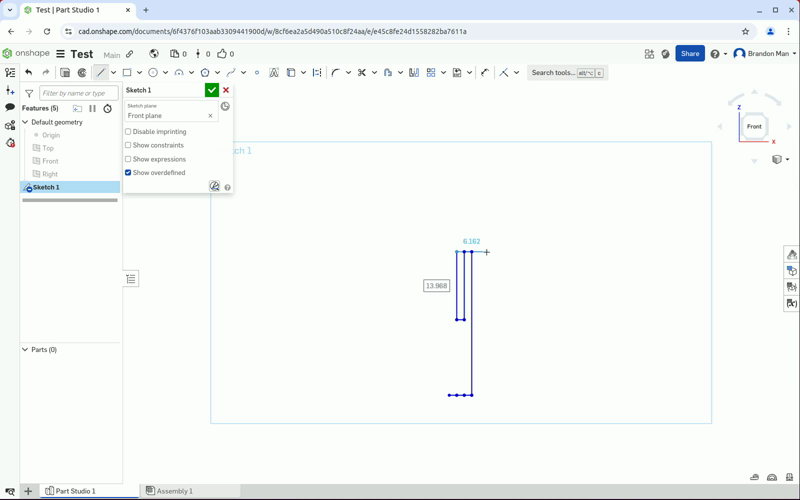
mouse_move(449, 251)
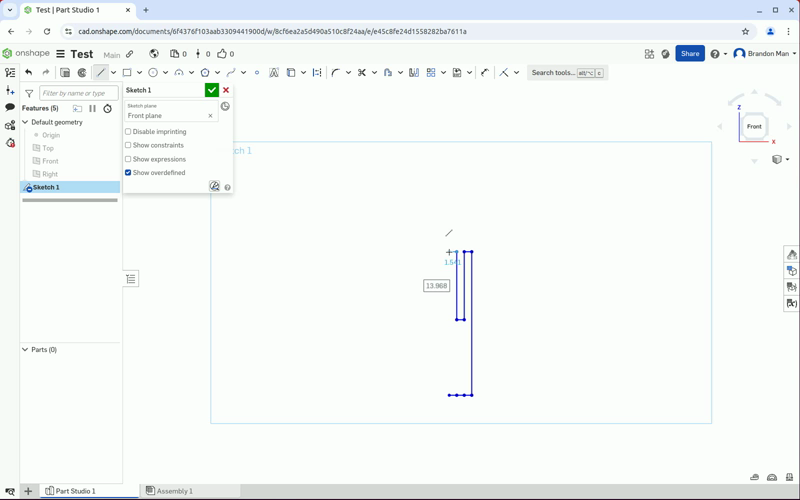
click(449, 251)
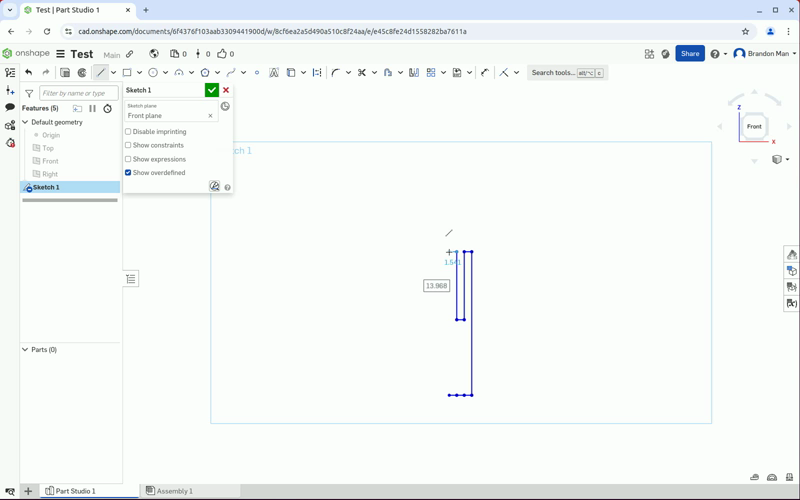
key_up(shift)
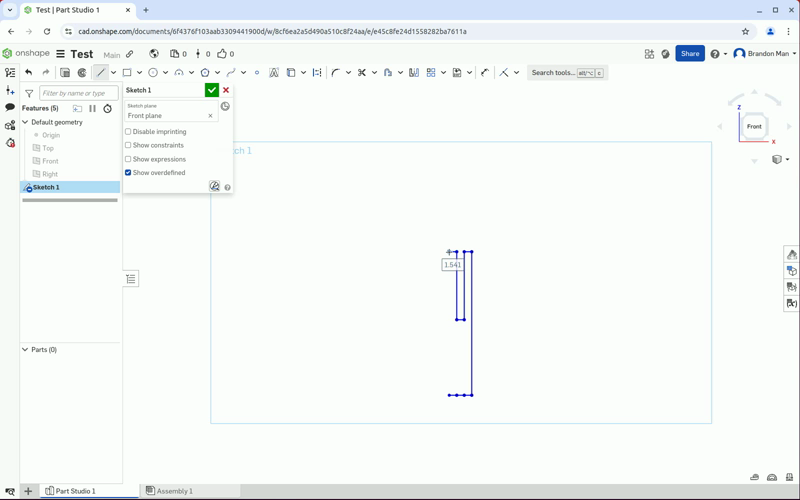
key_down(shift)
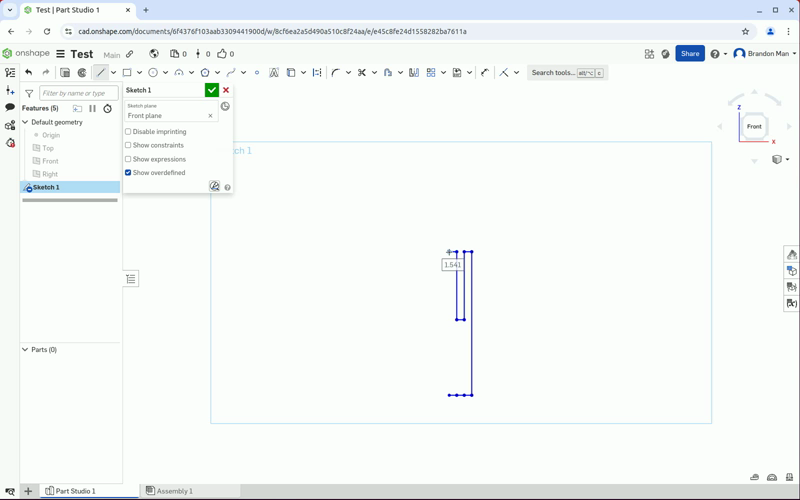
mouse_move(449, 395)
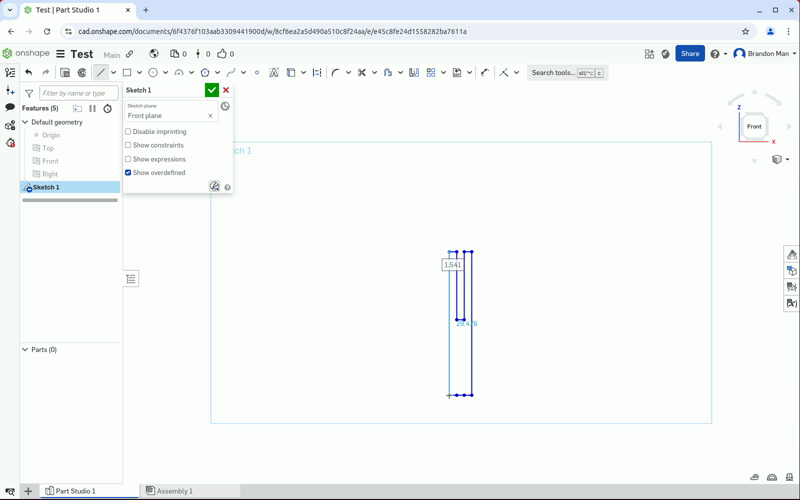
key_up(shift)
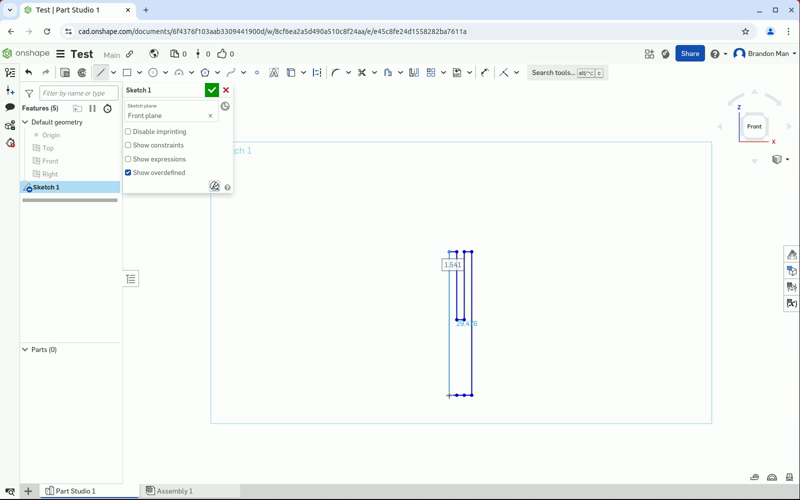
click(449, 395)
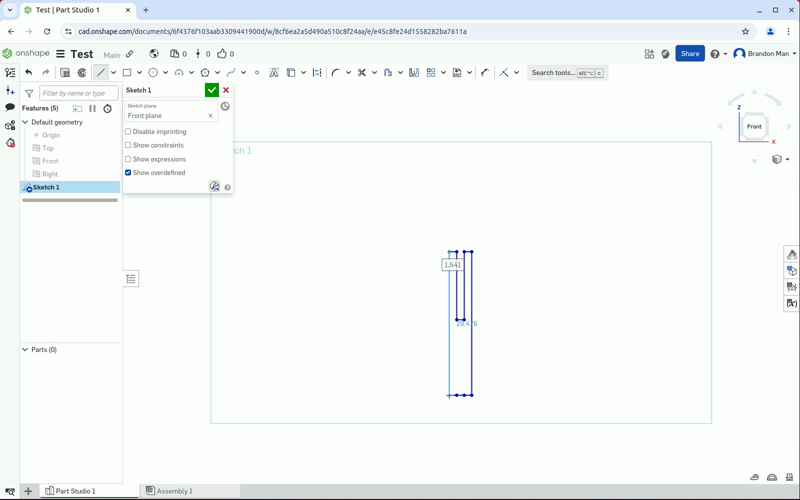
key(esc)
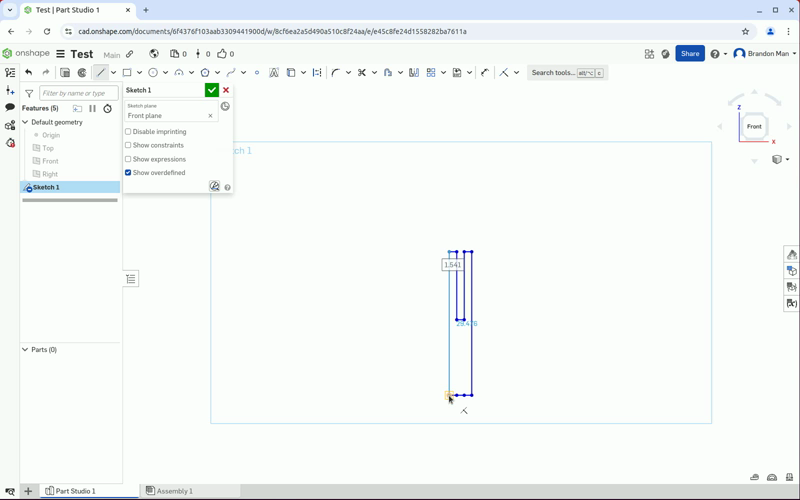
mouse_move(465, 389)
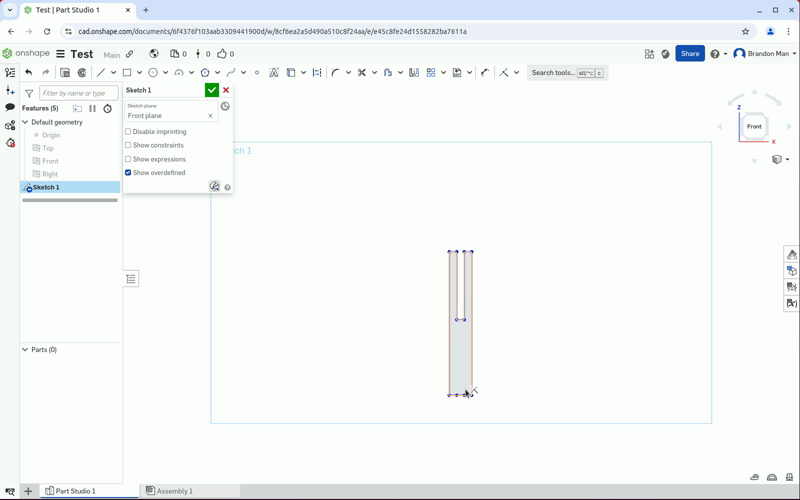
click(465, 389)
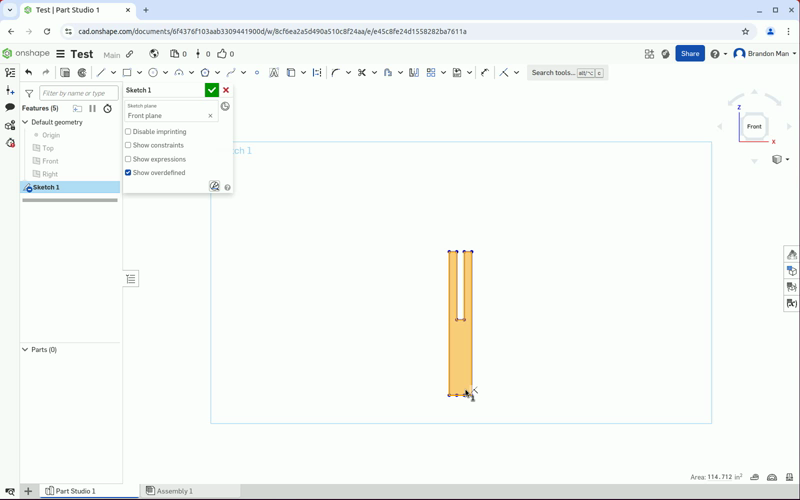
mouse_move(73, 352)
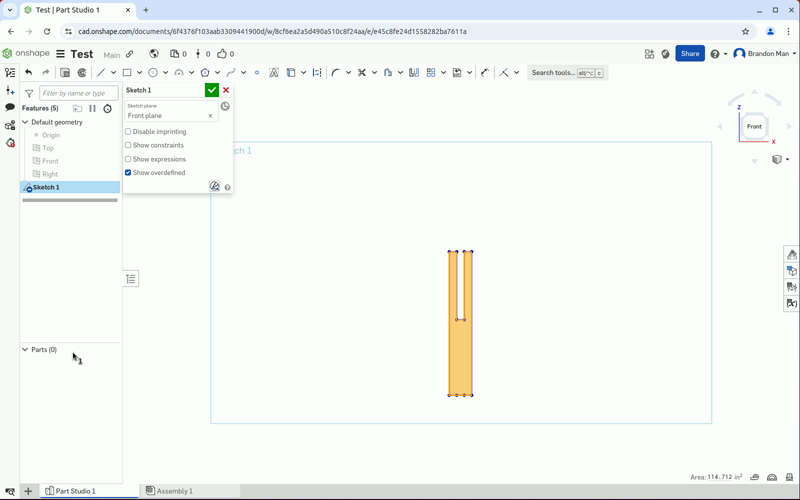
key(shift+y)
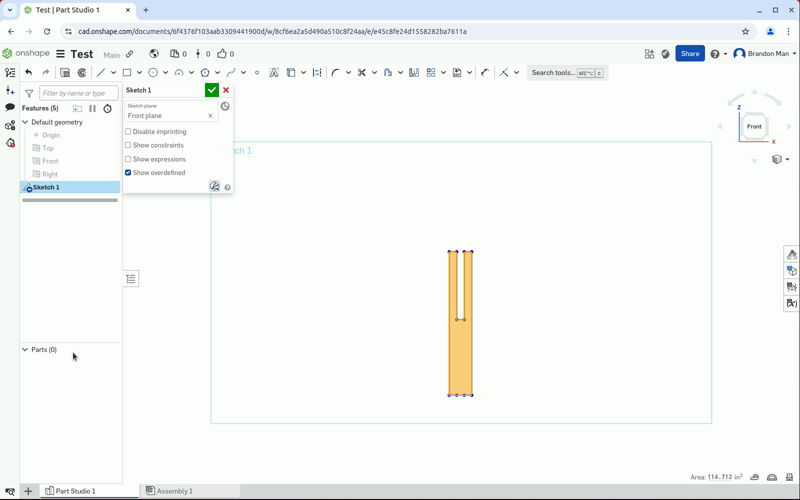
key(shift+e)
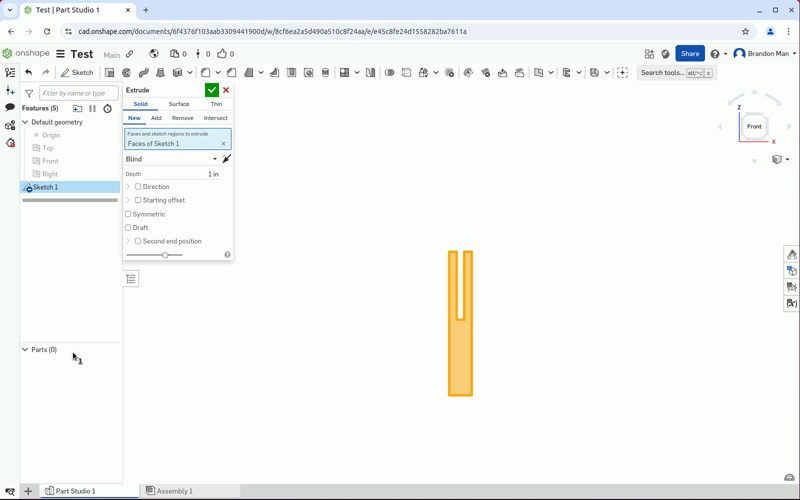
mouse_move(143, 106)
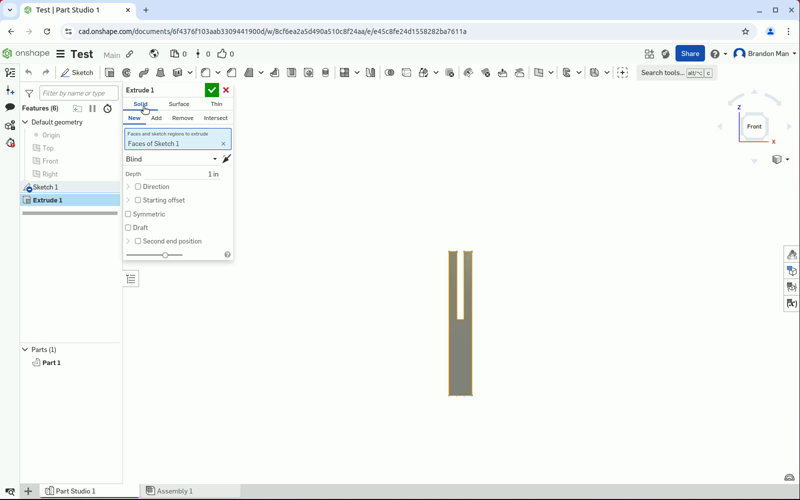
click(143, 106)
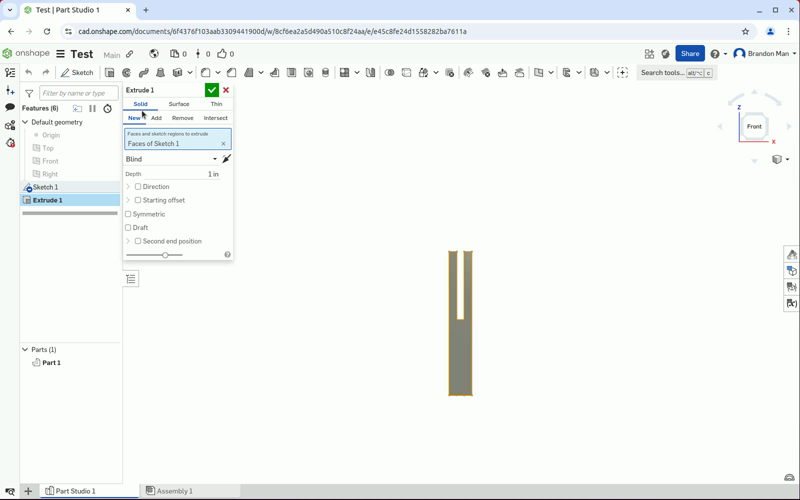
mouse_move(137, 120)
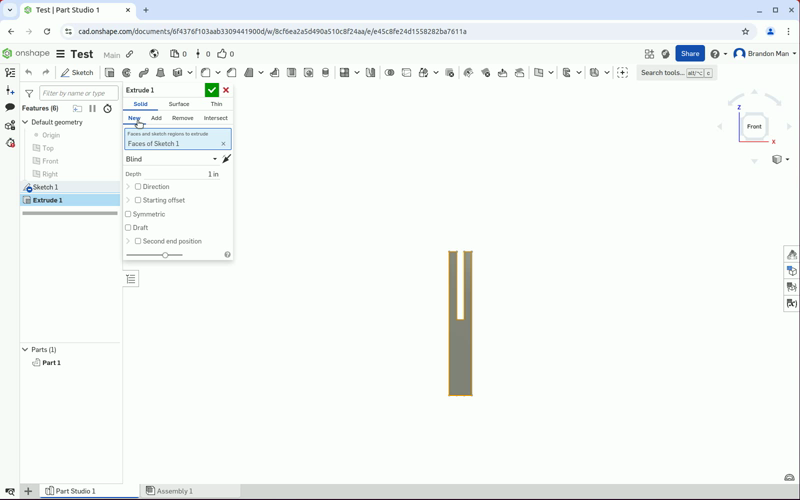
click(137, 120)
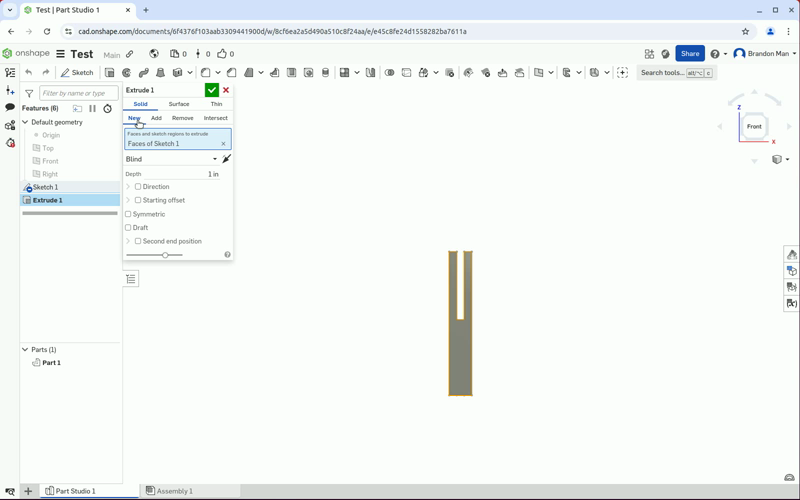
key(tab, 4)
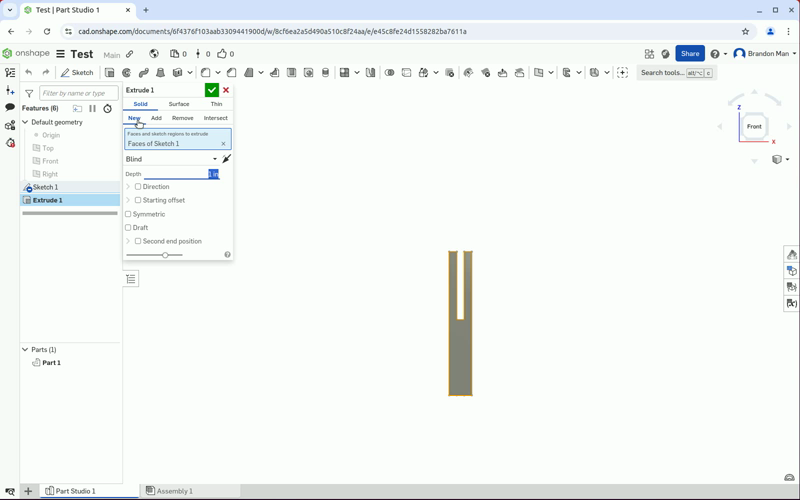
text(1.444)
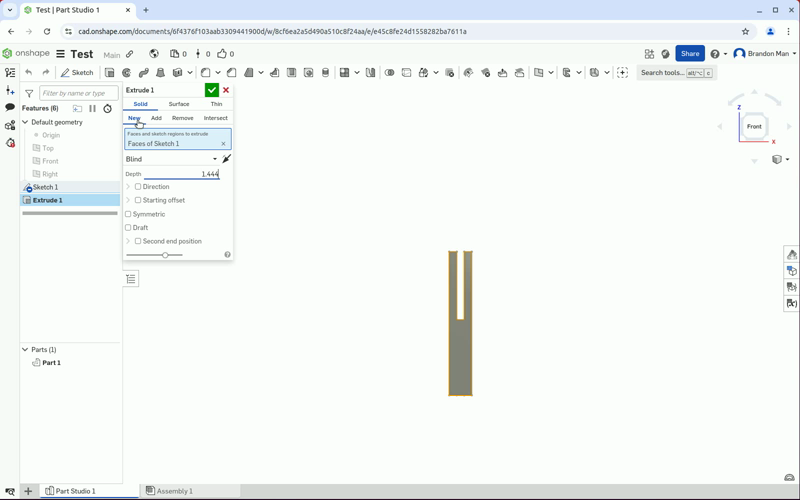
key(tab, 3)
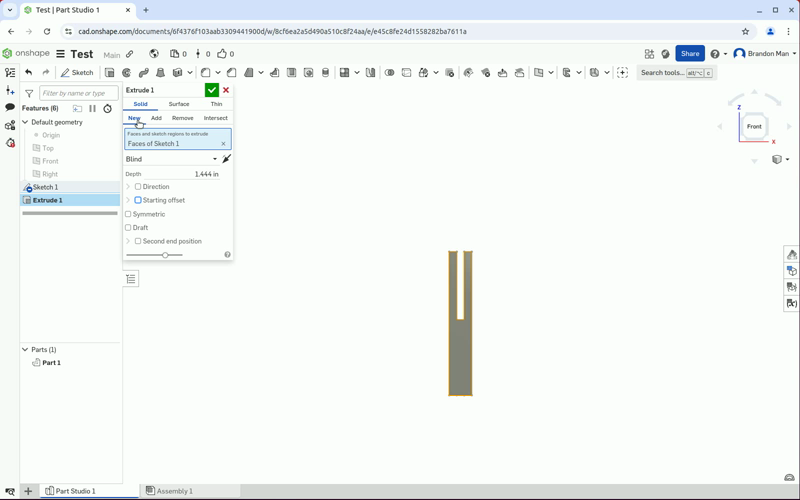
key(tab, 2)
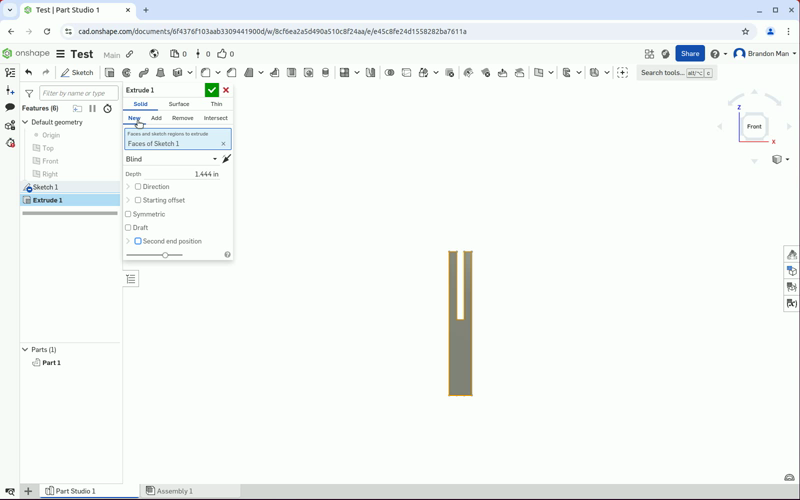
key(space)
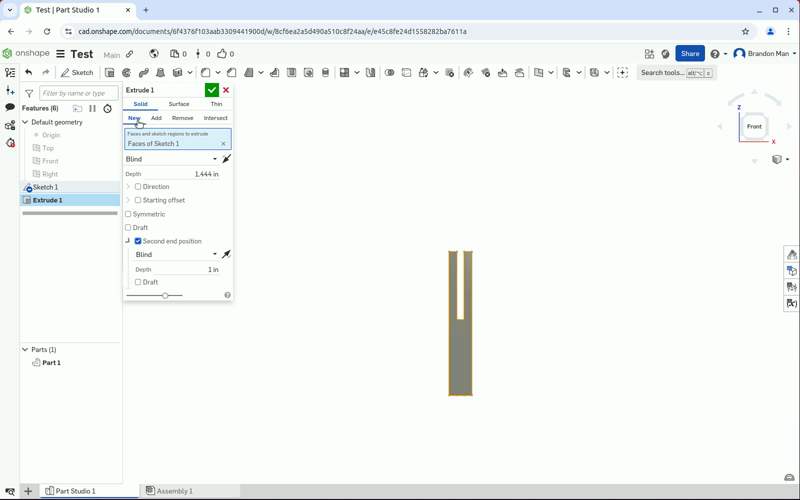
key(tab, 3)
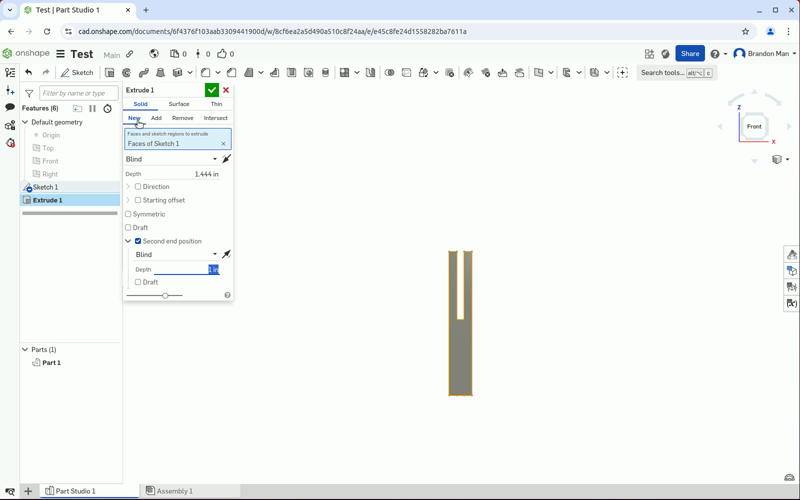
text(1.444)
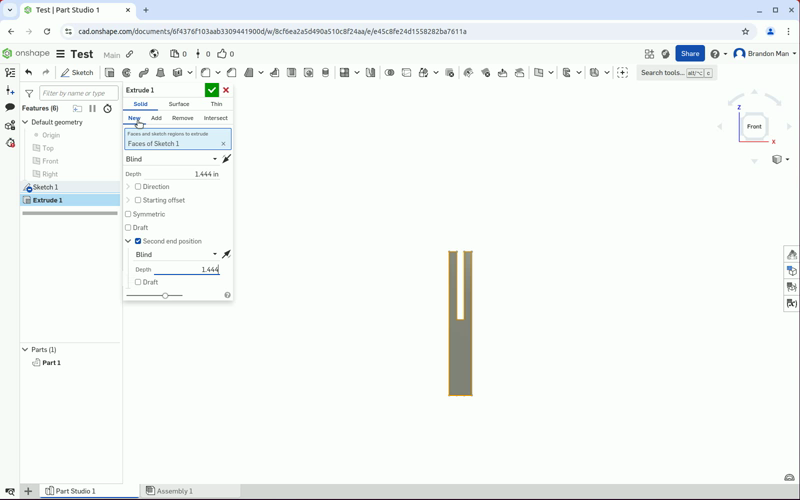
key(enter)
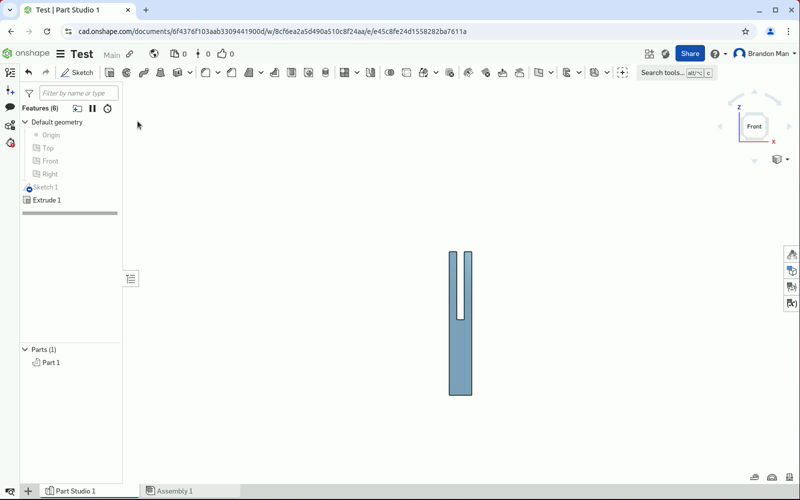
key(shift+h)
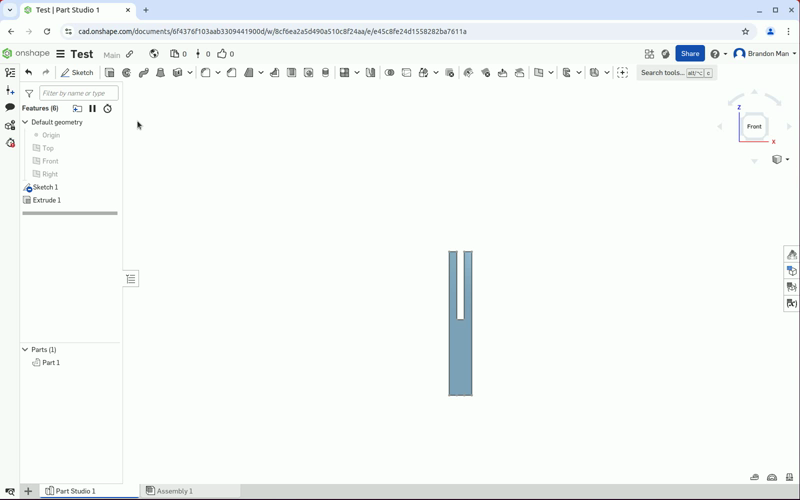
key(shift+h)
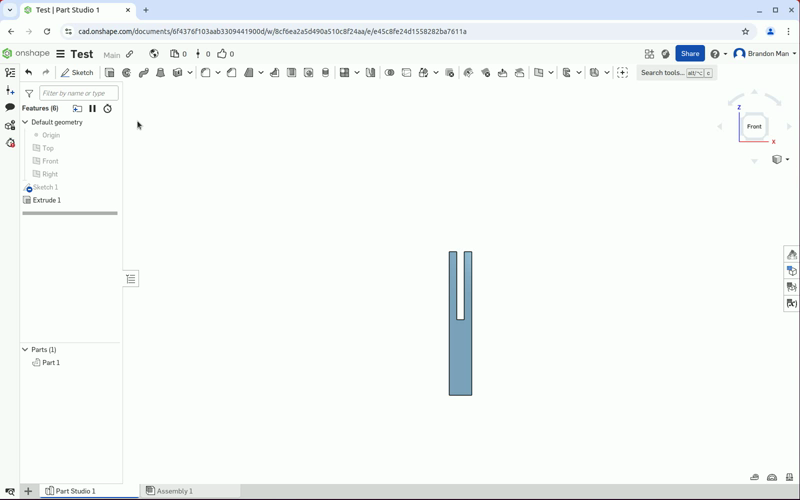
mouse_move(73, 189)
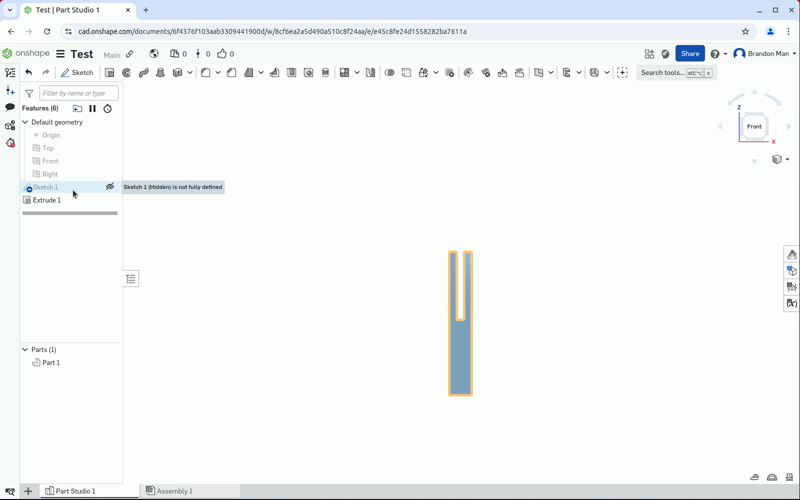
click(73, 189)
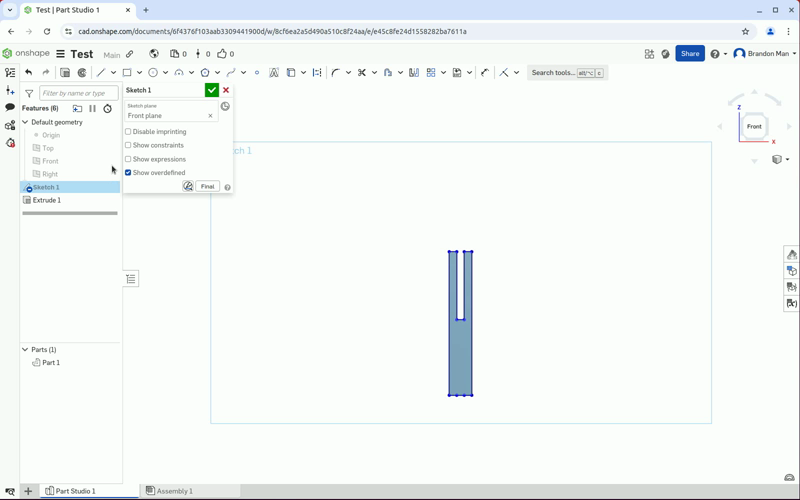
mouse_move(229, 92)
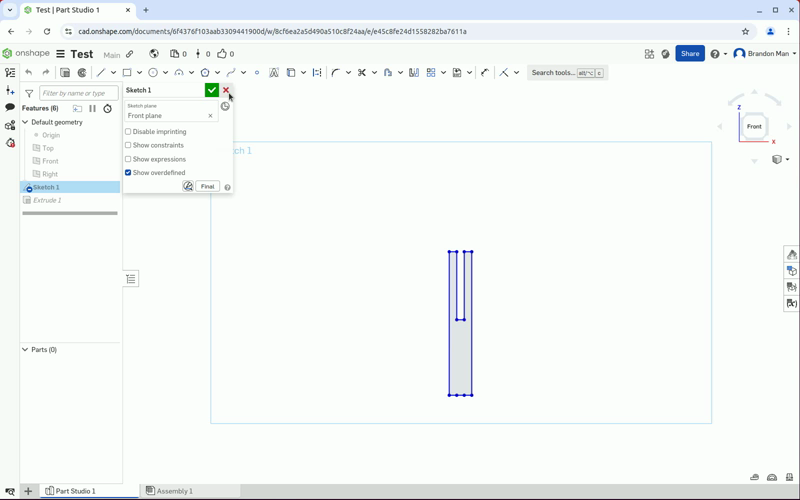
click(229, 92)
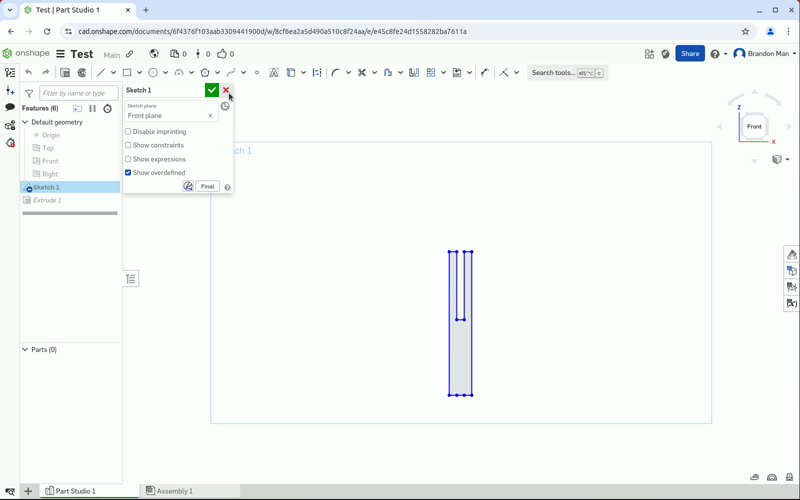
key(shift+s)
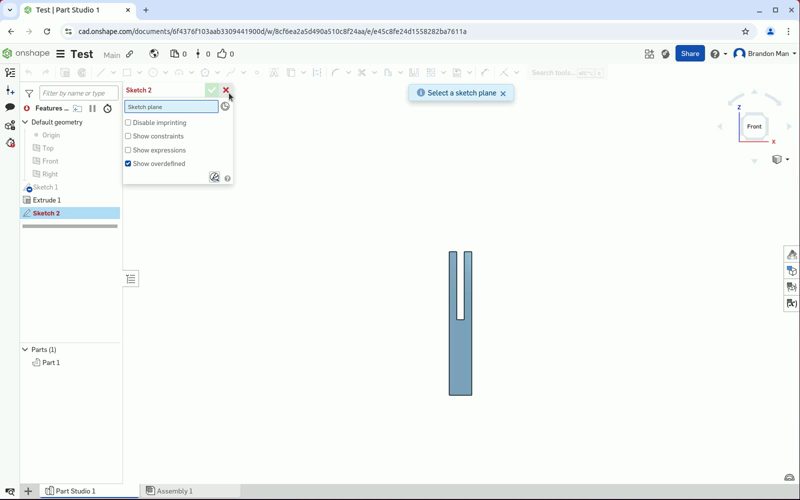
mouse_move(73, 163)
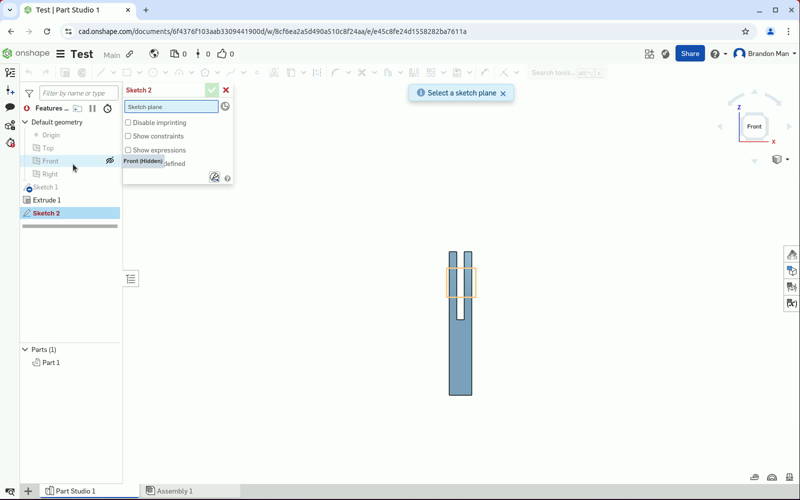
click(73, 163)
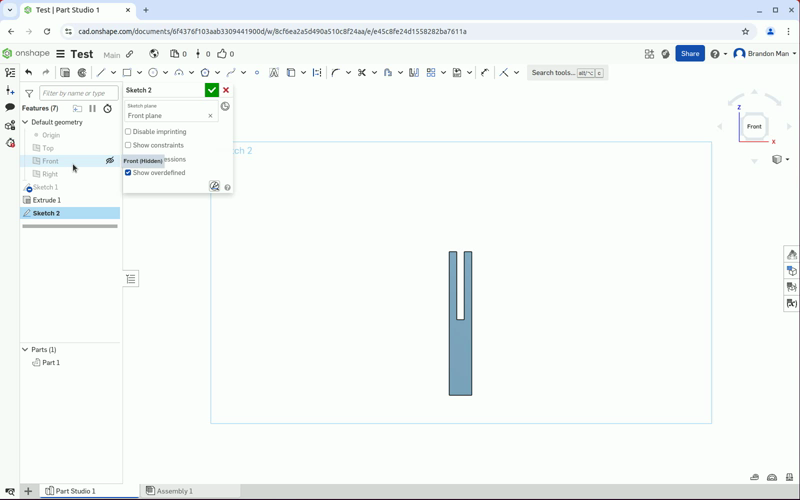
mouse_move(73, 352)
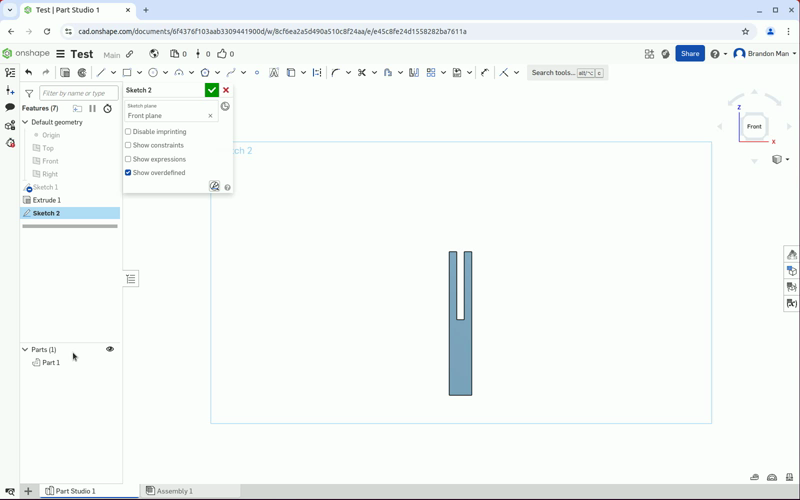
key(y)
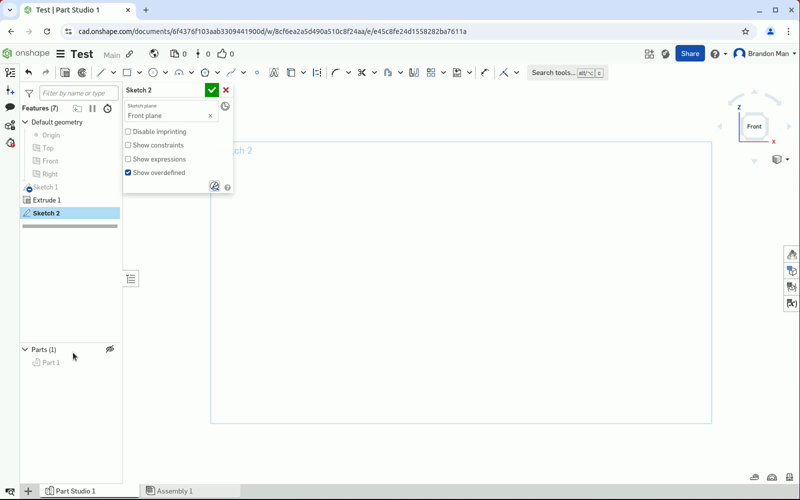
key(l)
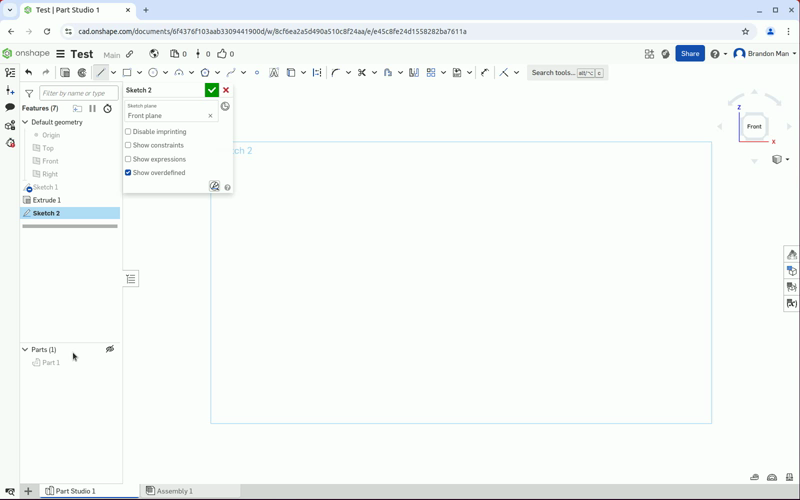
key_down(shift)
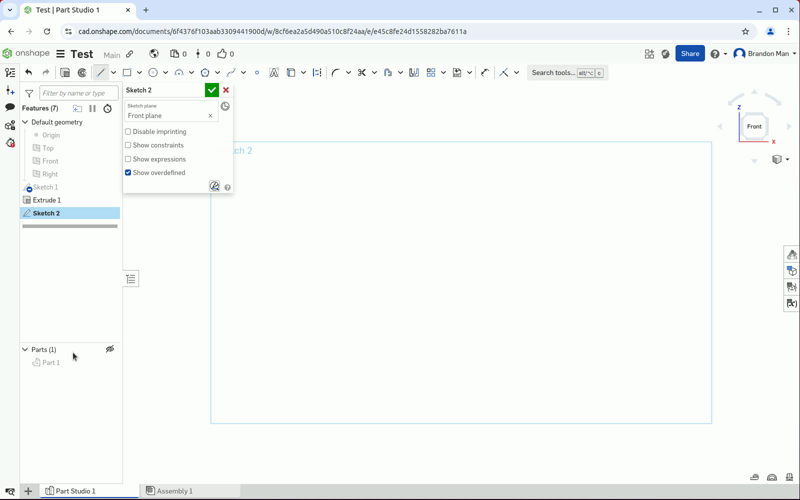
mouse_move(449, 395)
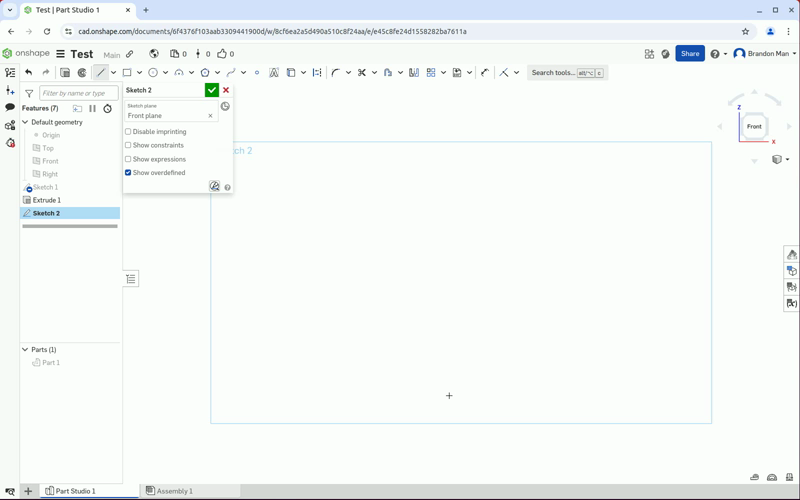
click(449, 395)
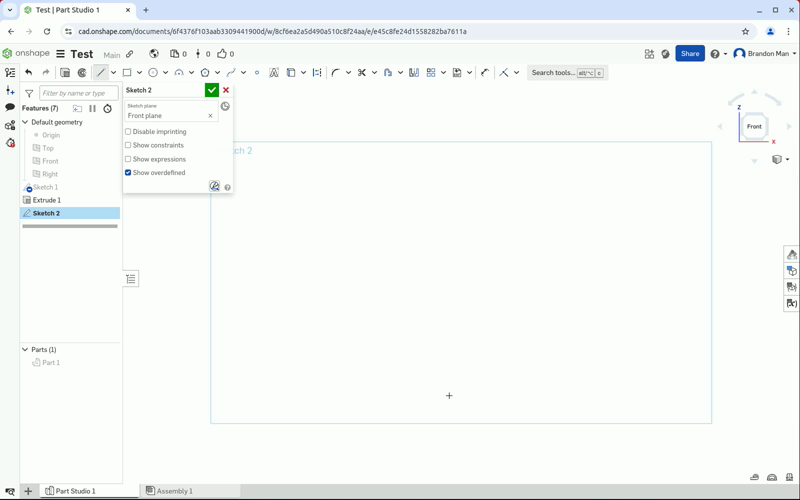
key_up(shift)
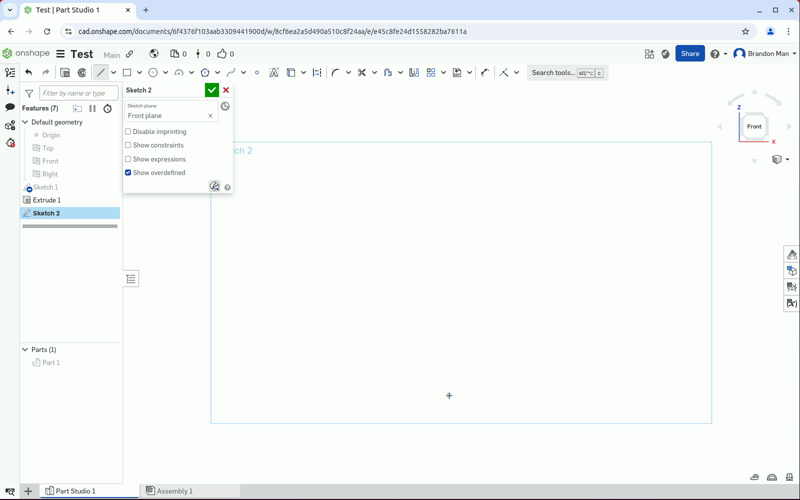
key_down(shift)
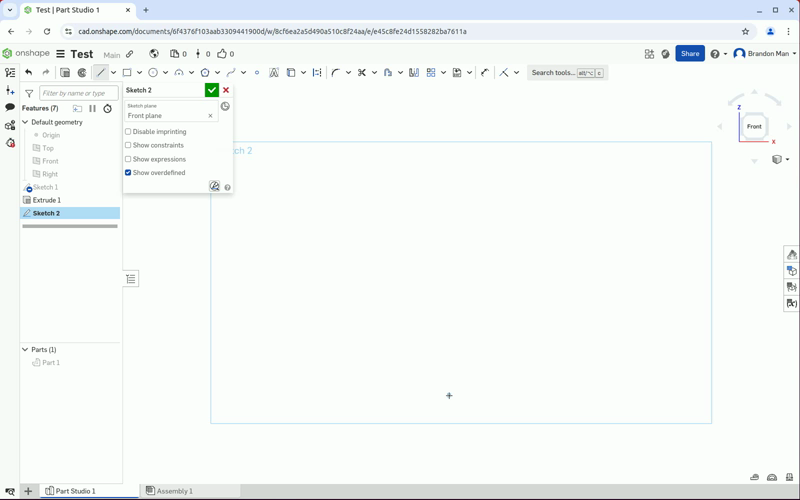
mouse_move(479, 395)
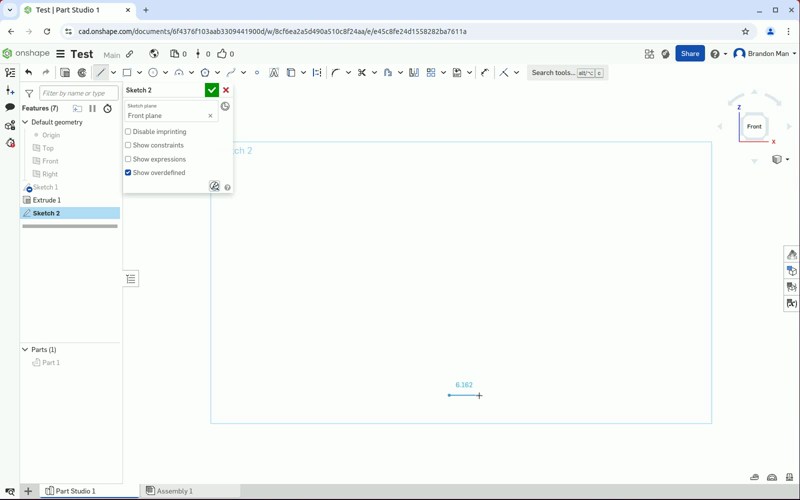
mouse_move(456, 395)
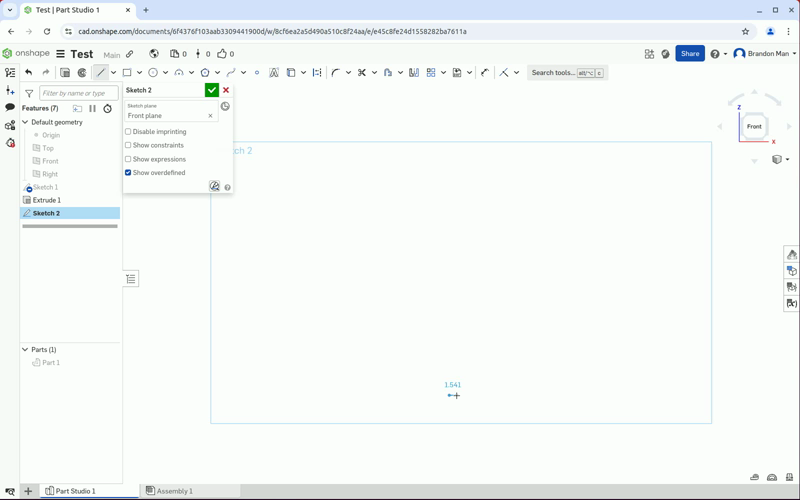
click(456, 395)
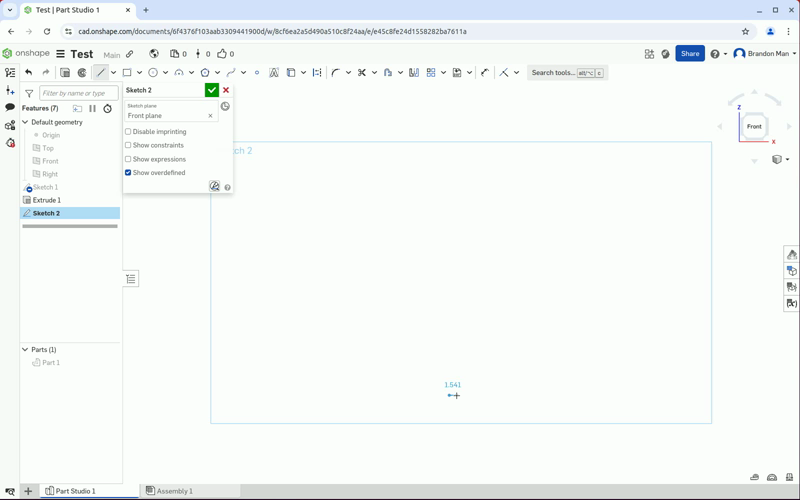
key_up(shift)
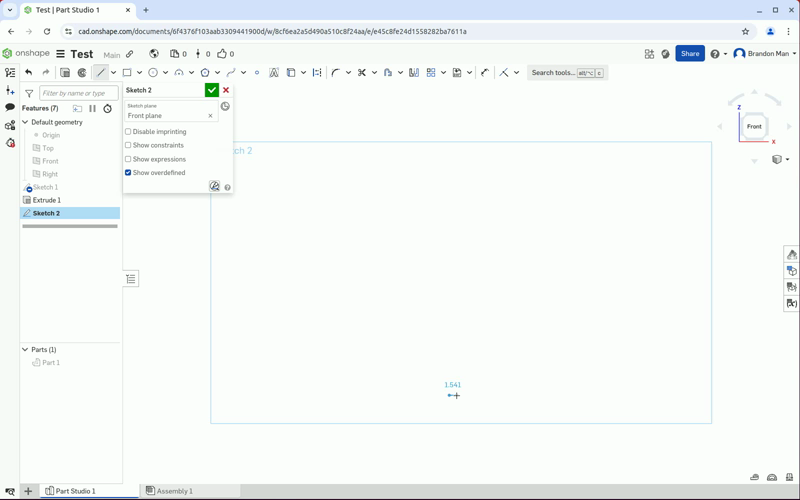
key_down(shift)
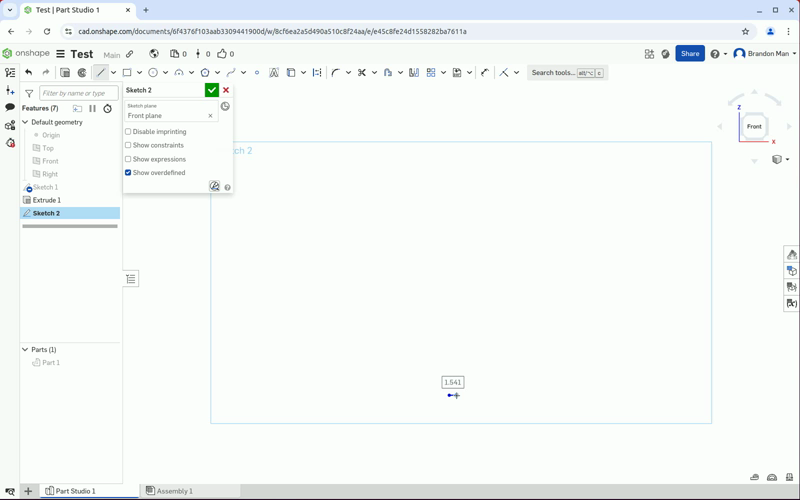
mouse_move(486, 395)
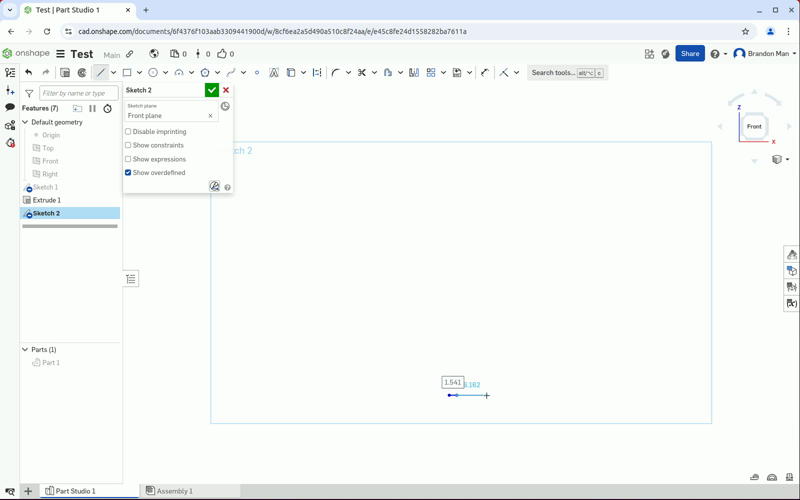
mouse_move(464, 395)
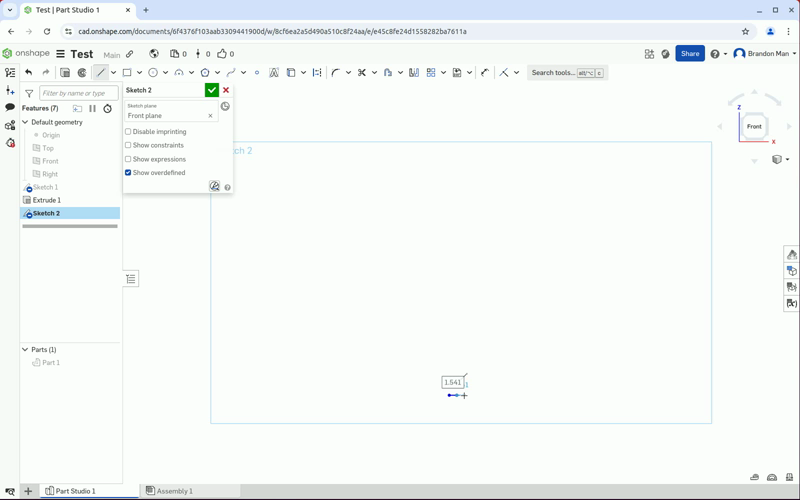
scroll(6)
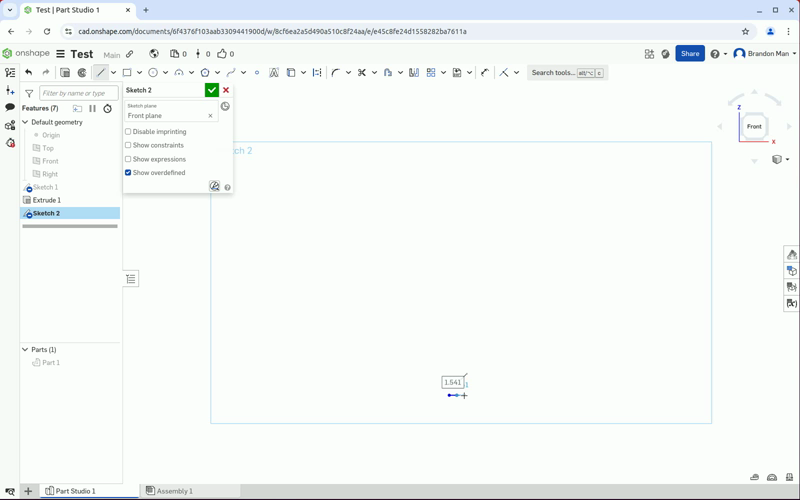
scroll(6)
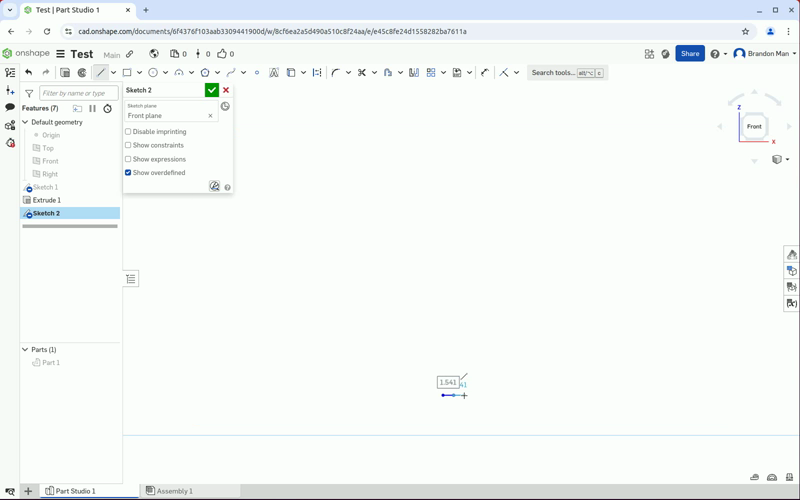
scroll(6)
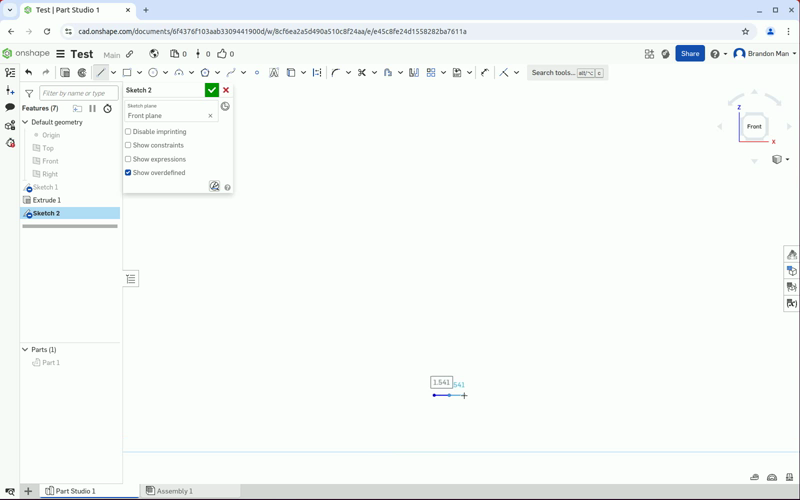
scroll(6)
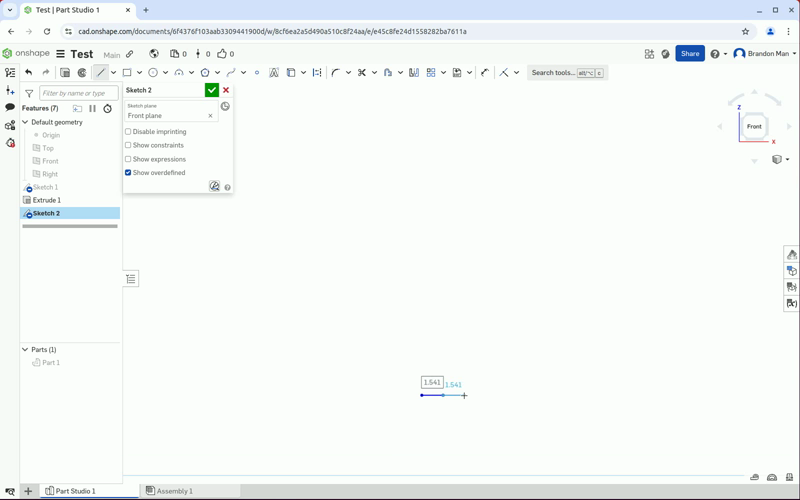
scroll(6)
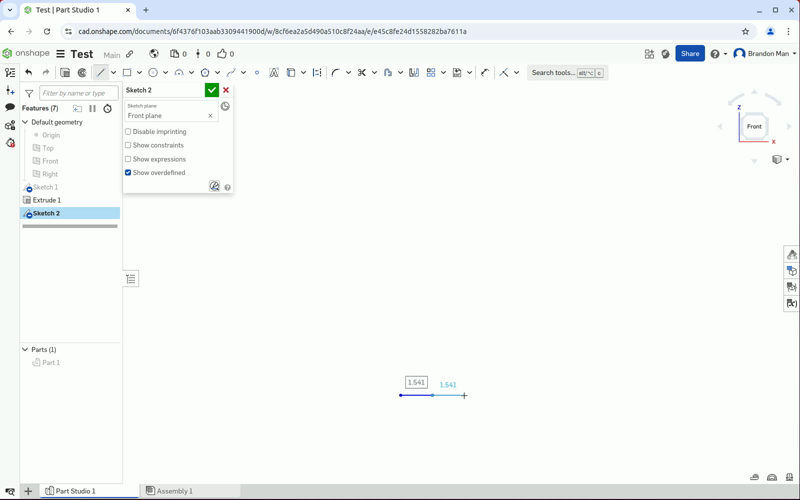
scroll(6)
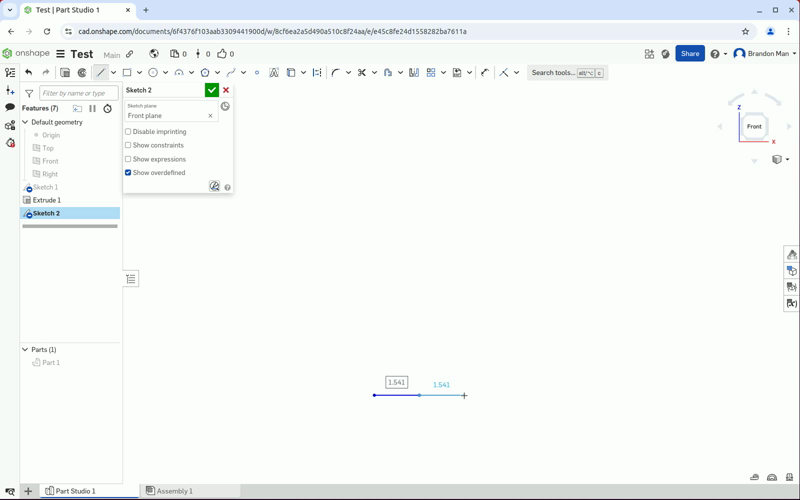
scroll(6)
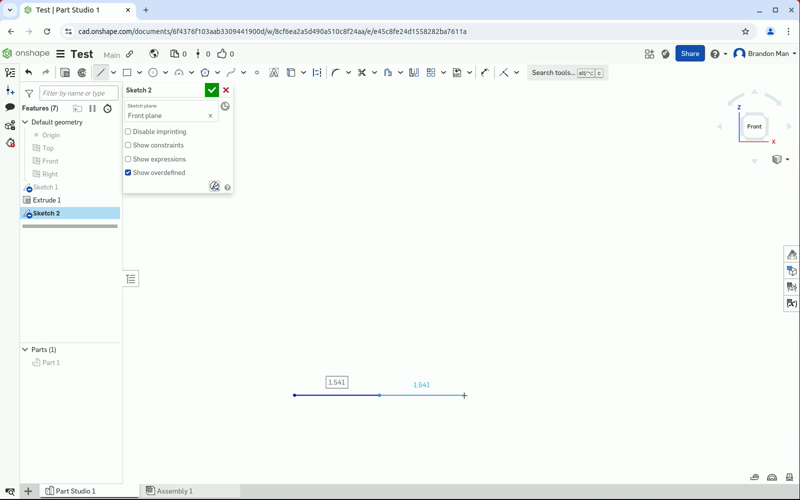
click(464, 395)
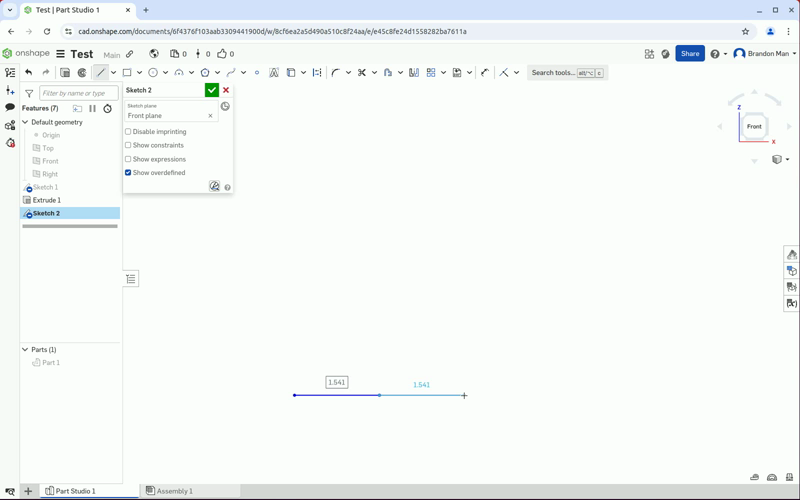
scroll(-6)
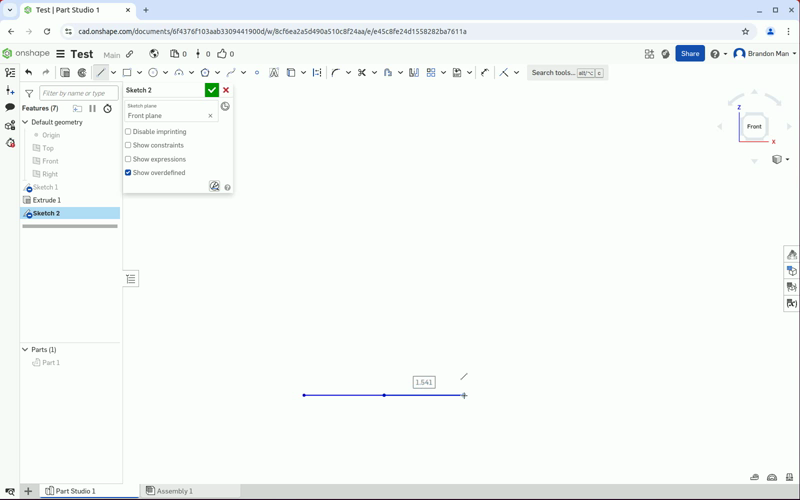
scroll(-6)
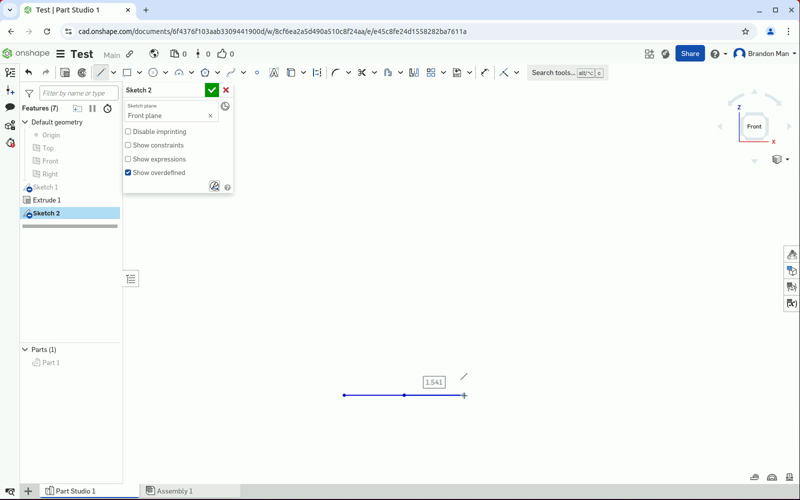
scroll(-6)
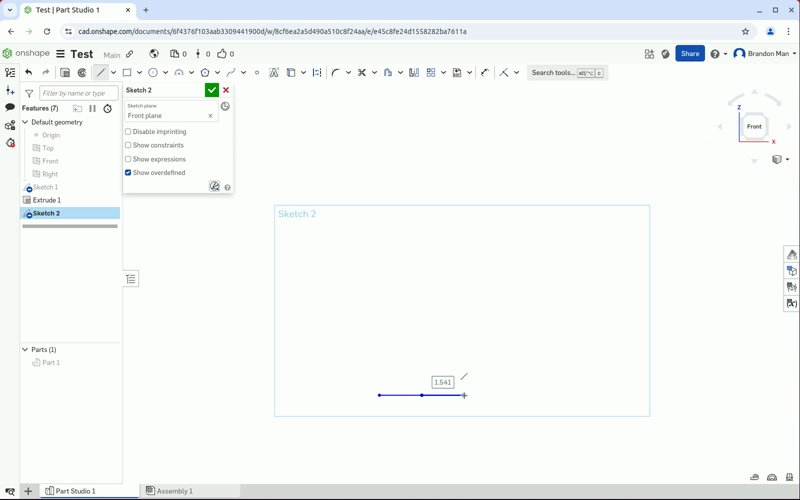
scroll(-6)
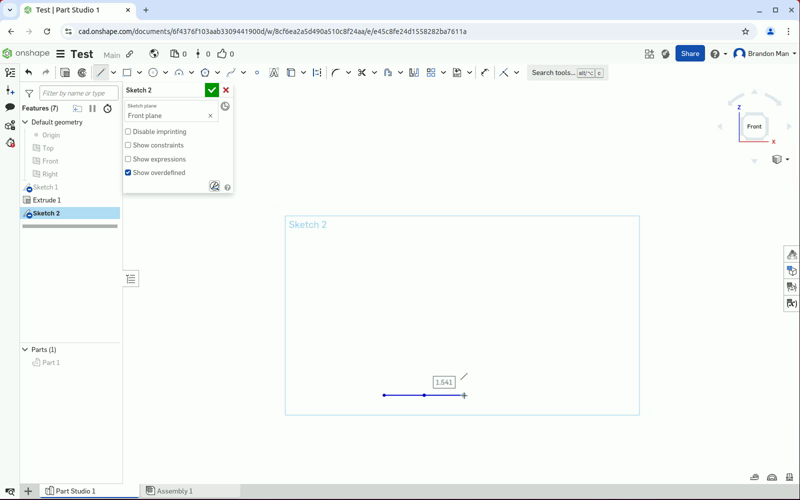
scroll(-6)
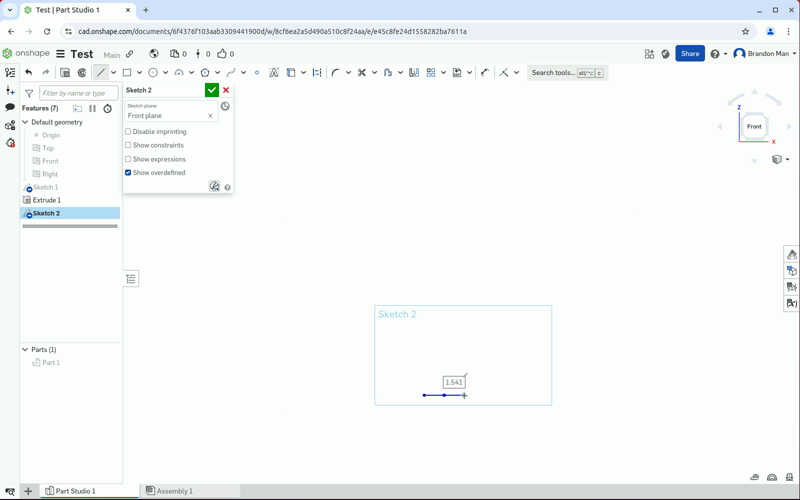
scroll(-6)
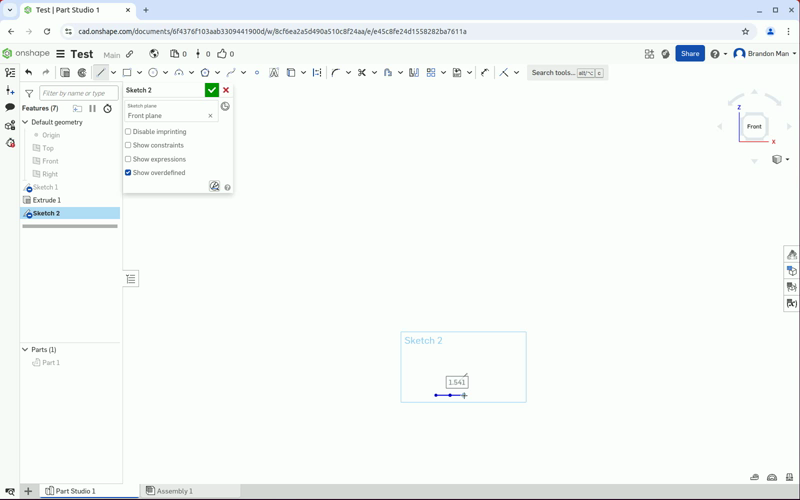
scroll(-6)
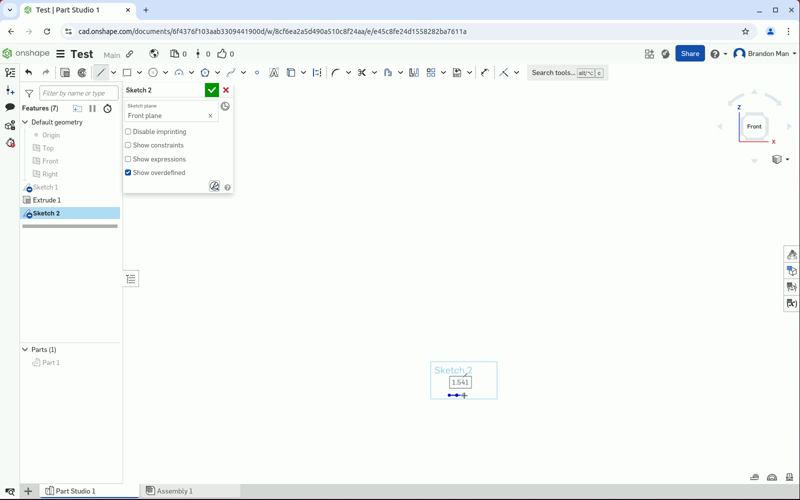
key_up(shift)
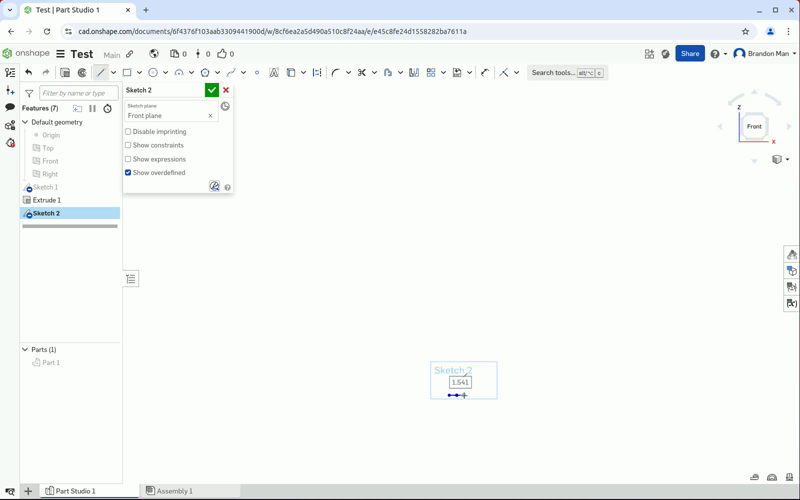
key_down(shift)
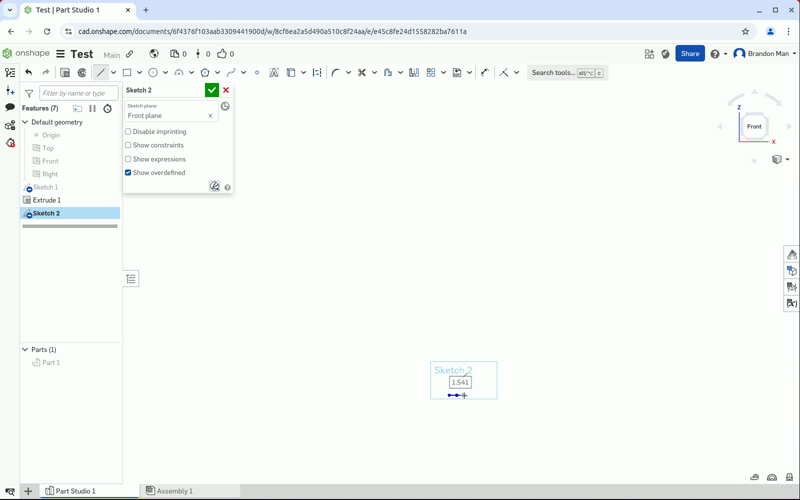
mouse_move(494, 395)
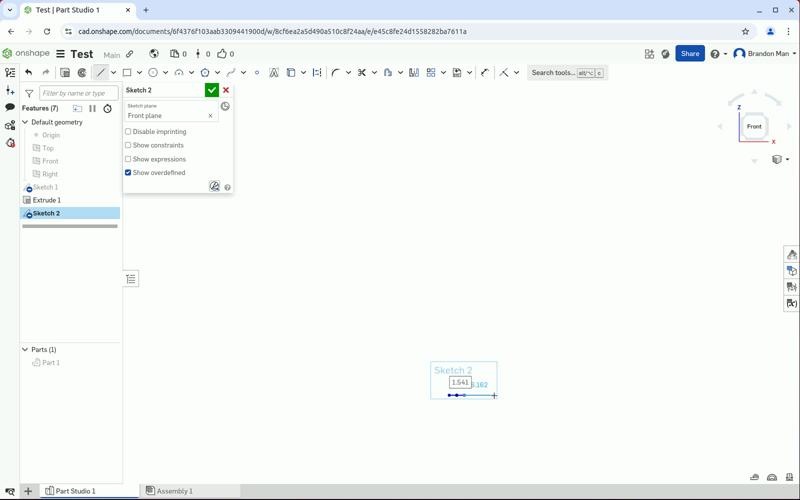
mouse_move(471, 395)
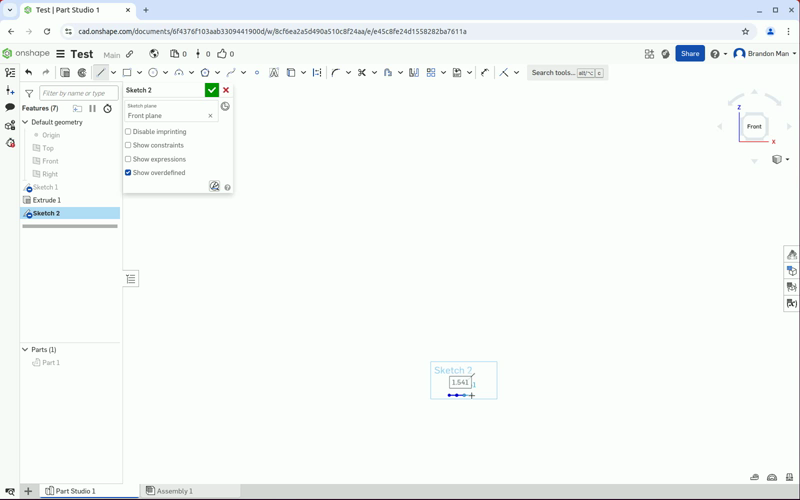
click(471, 395)
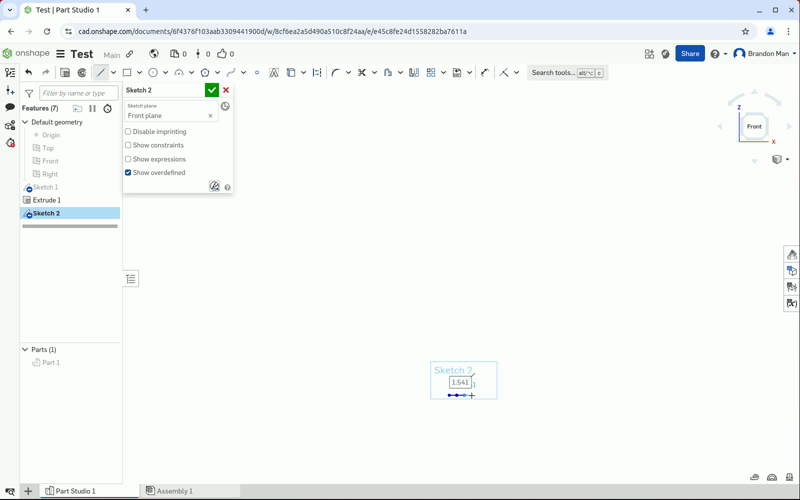
key_up(shift)
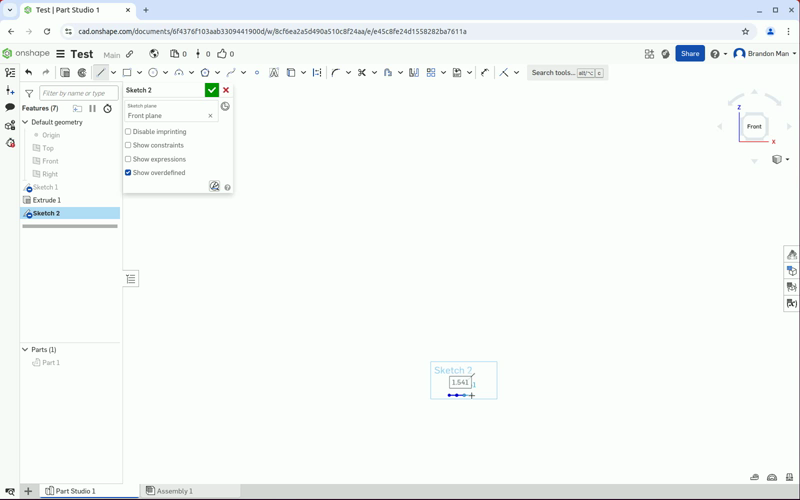
key_down(shift)
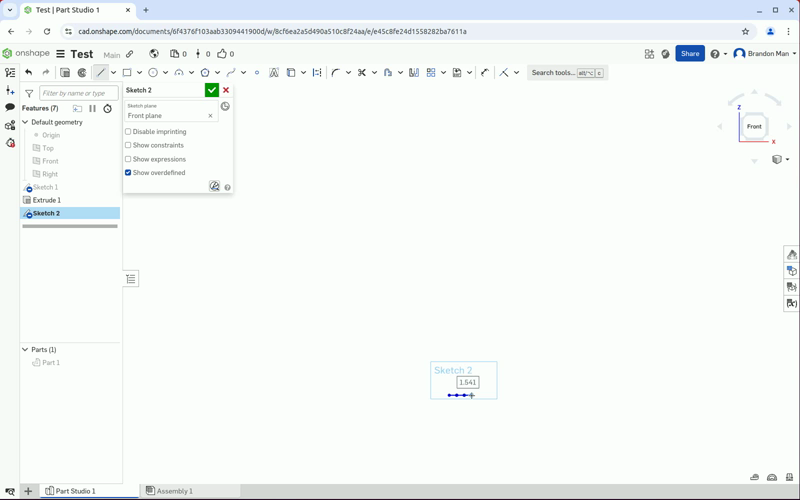
mouse_move(471, 251)
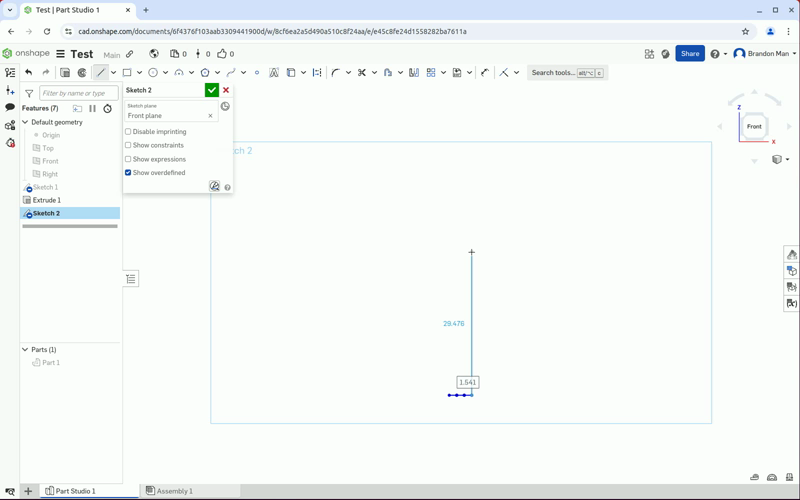
click(471, 251)
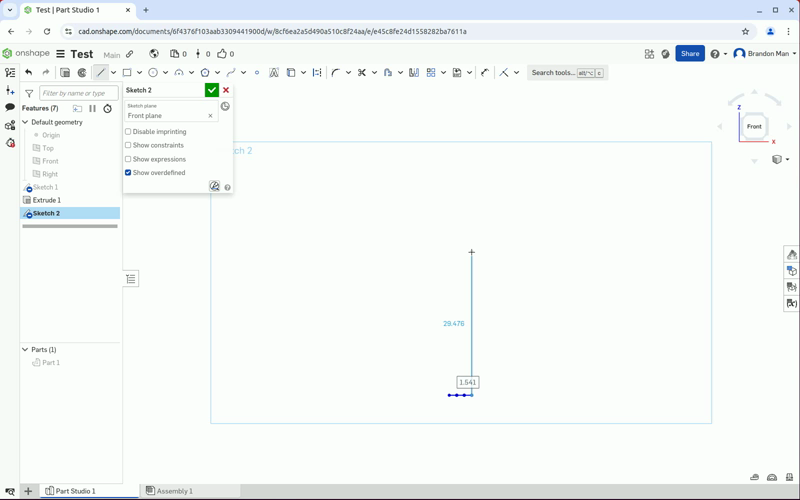
key_up(shift)
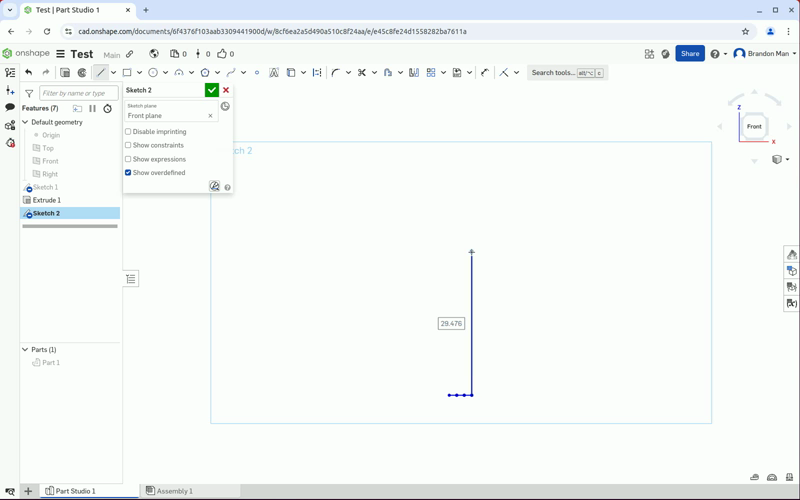
key_down(shift)
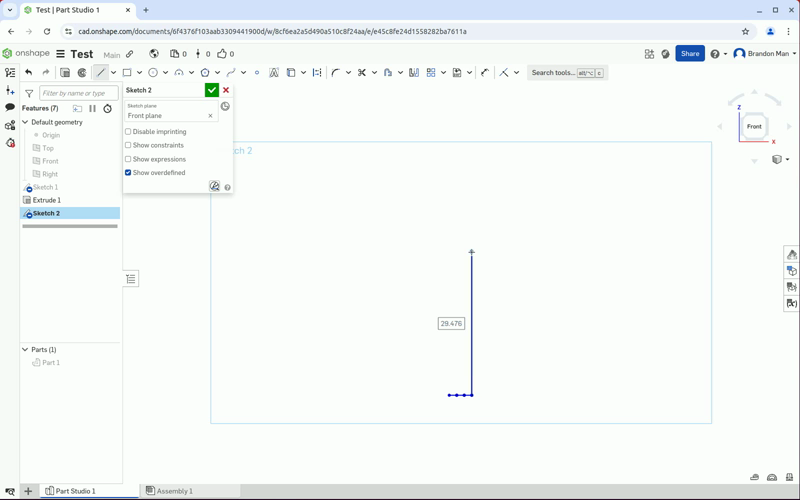
mouse_move(501, 251)
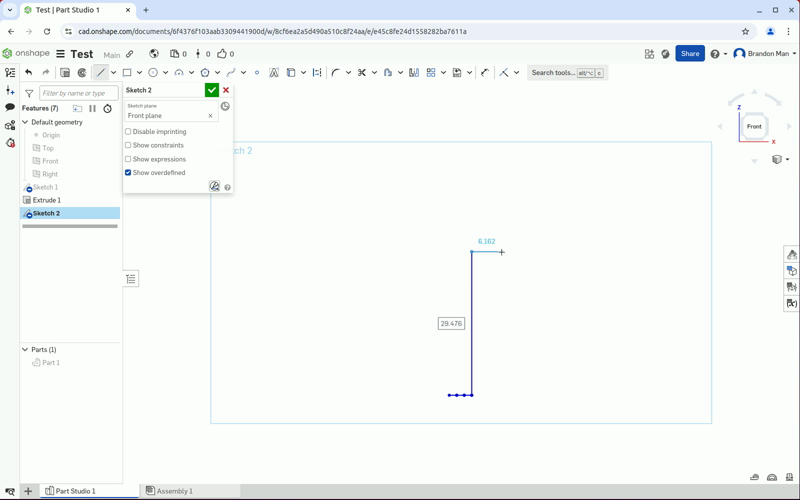
mouse_move(464, 251)
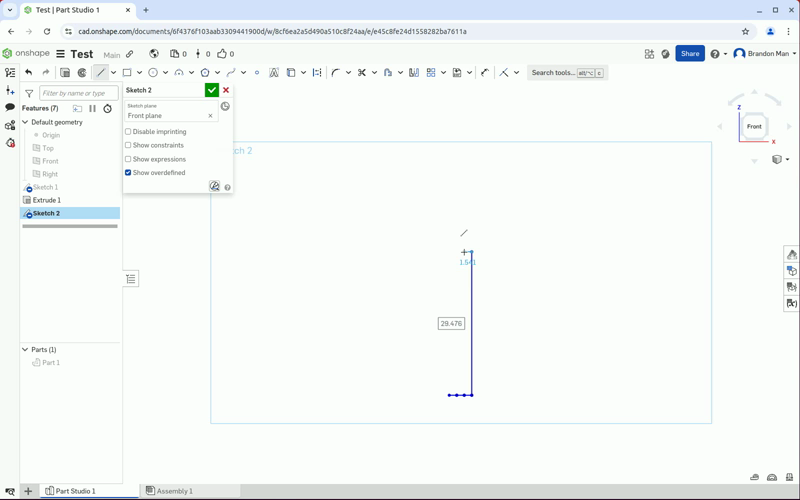
click(464, 251)
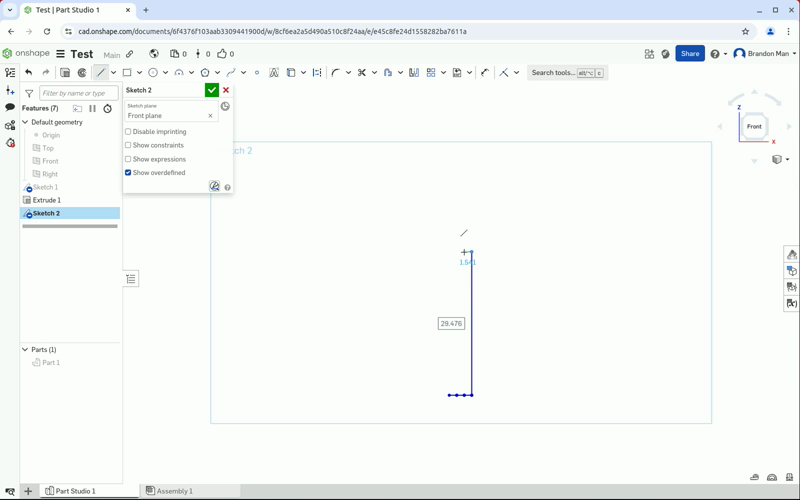
key_up(shift)
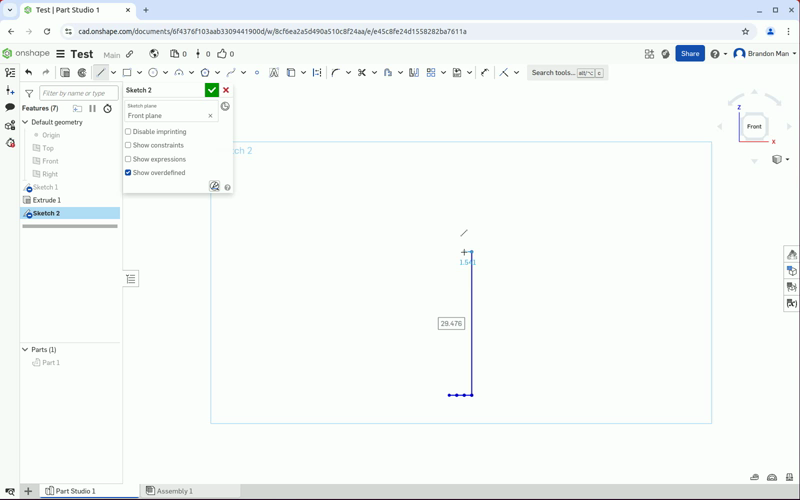
key_down(shift)
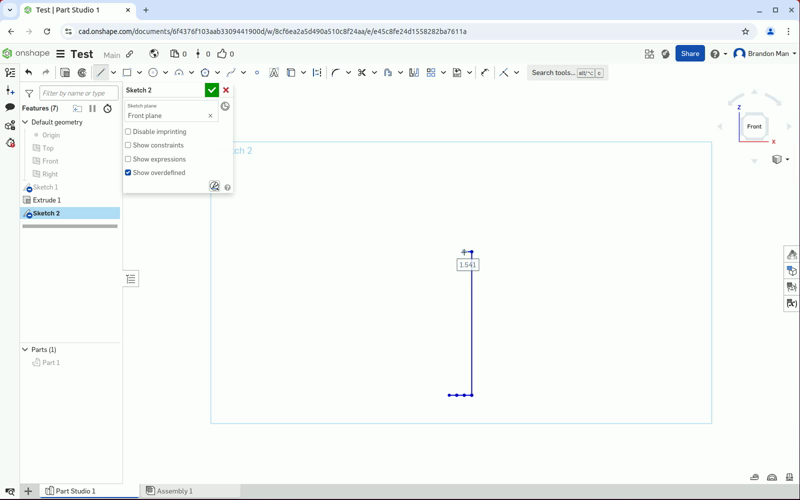
mouse_move(464, 319)
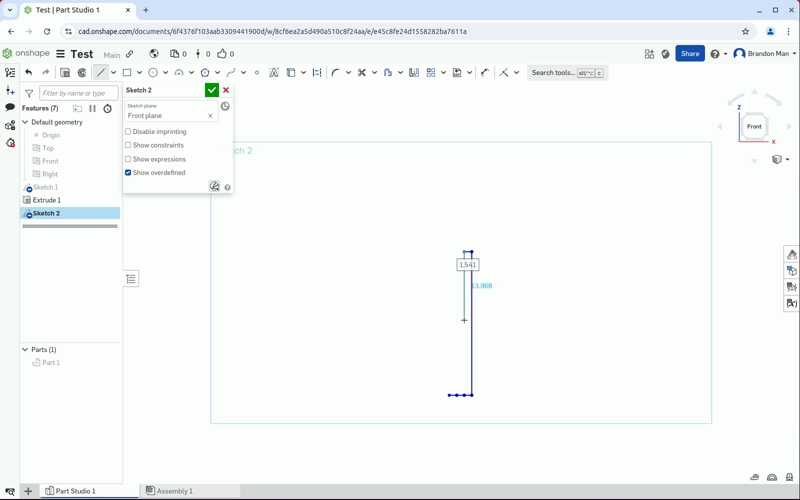
click(464, 319)
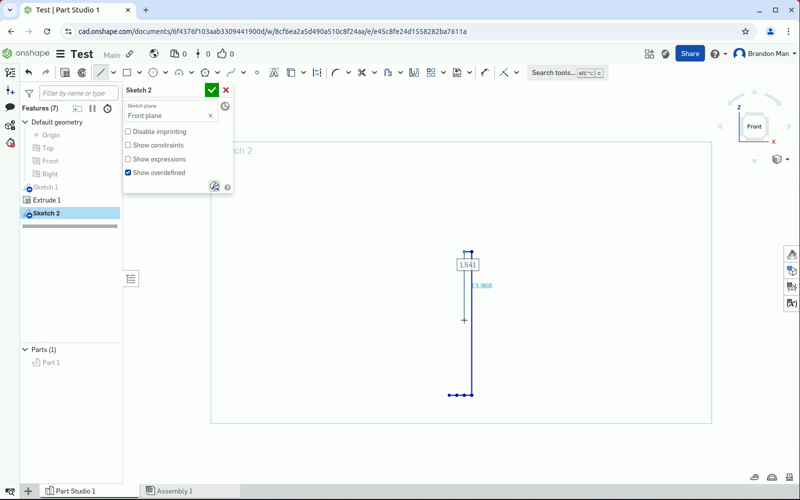
key_up(shift)
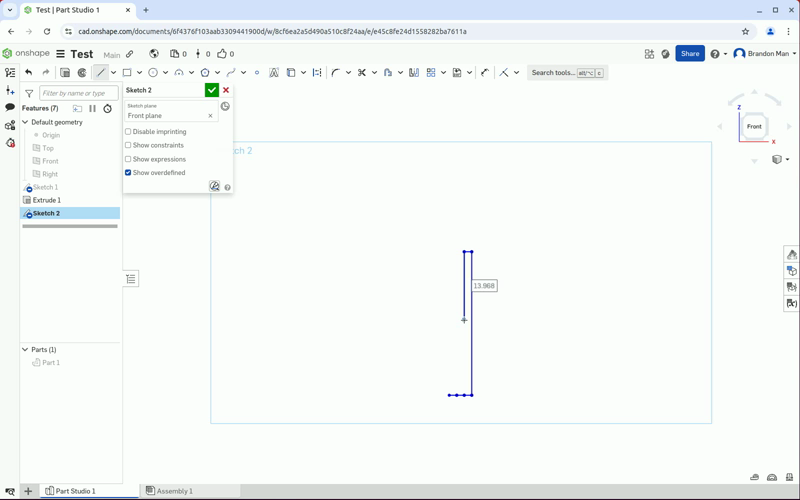
key_down(shift)
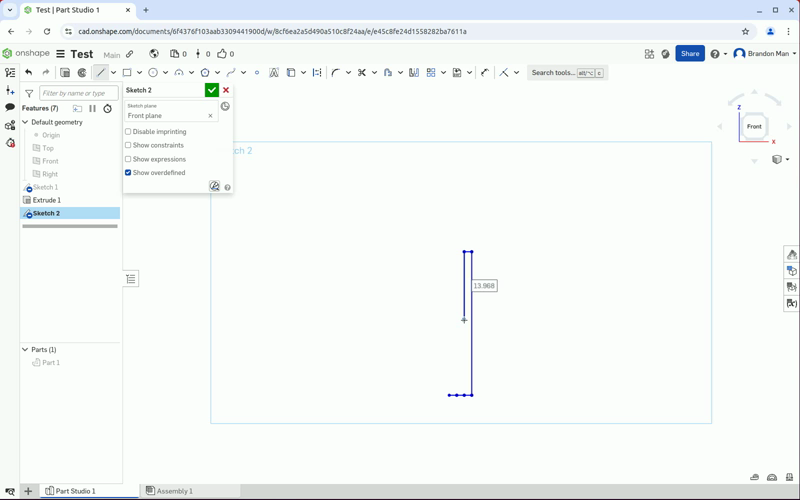
mouse_move(494, 319)
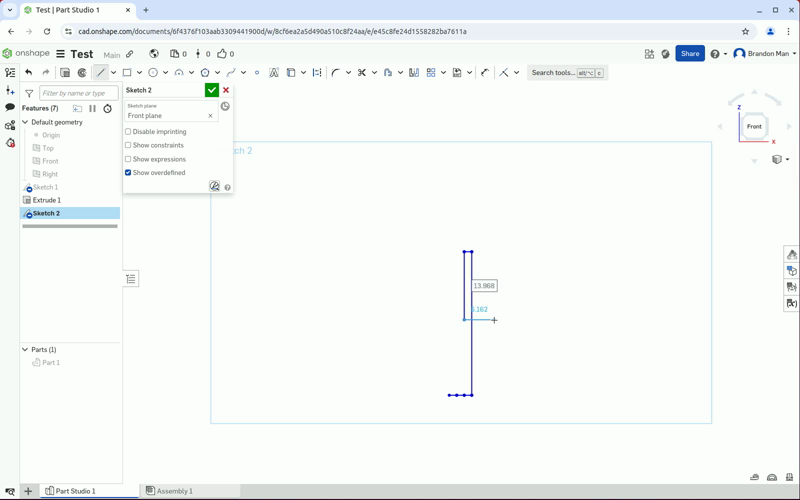
mouse_move(456, 319)
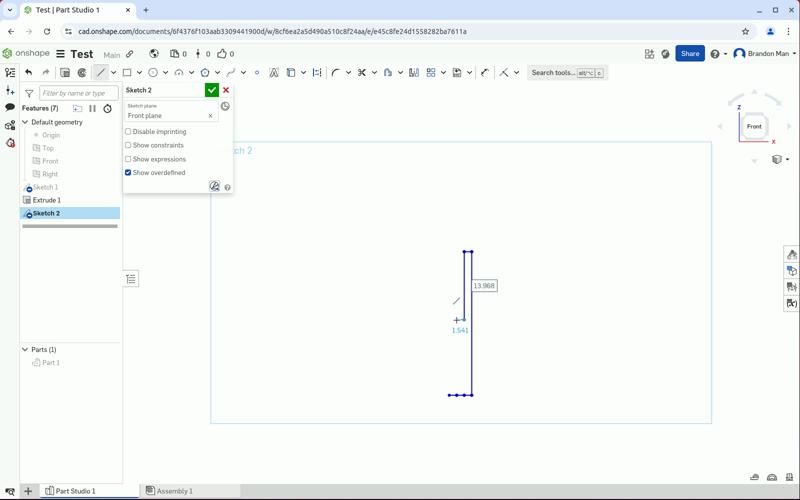
scroll(6)
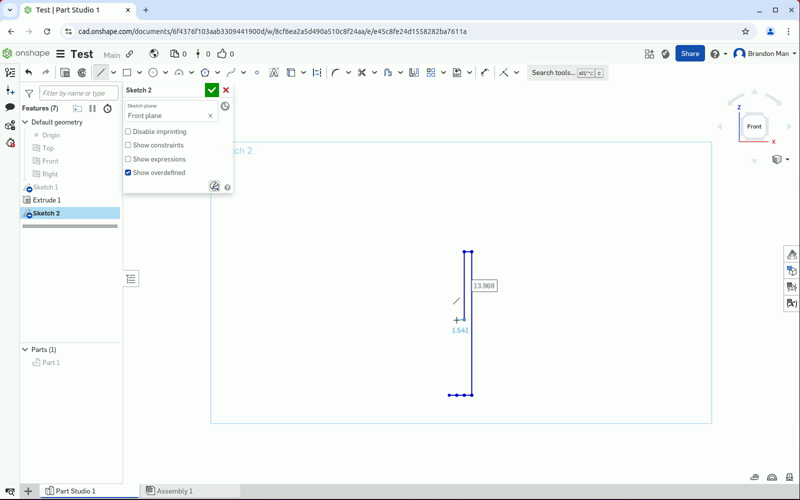
scroll(6)
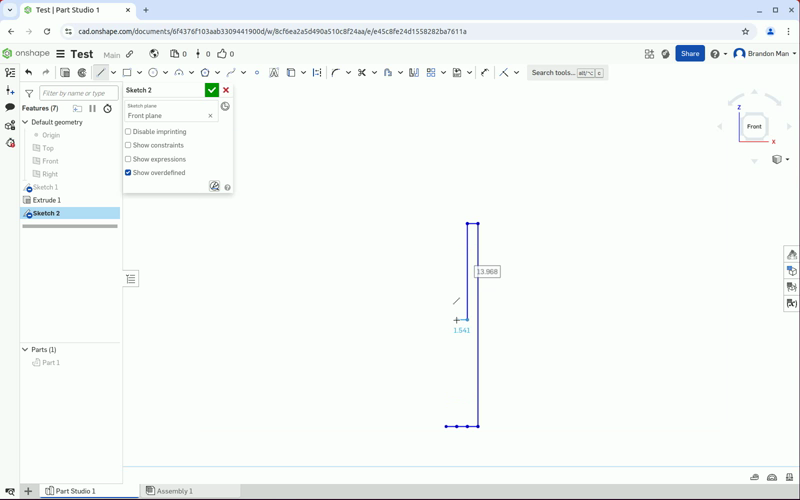
scroll(6)
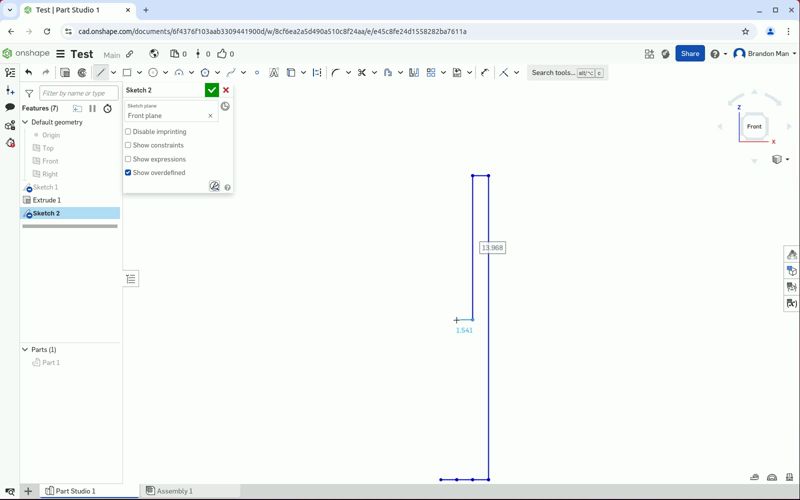
scroll(6)
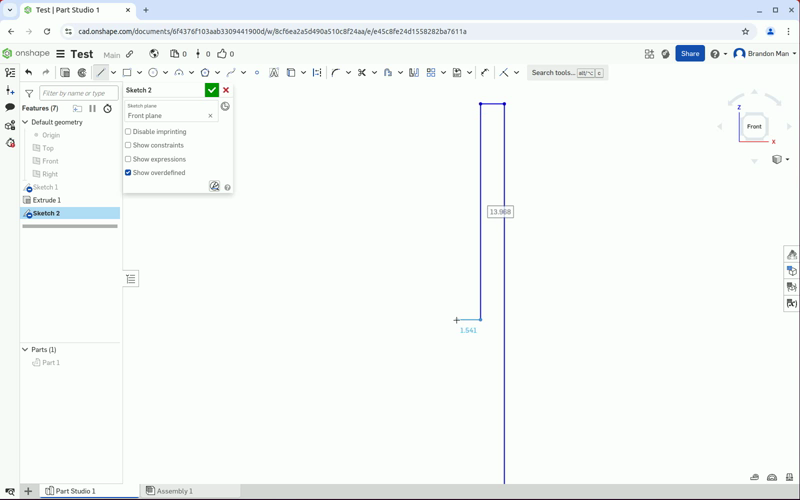
scroll(6)
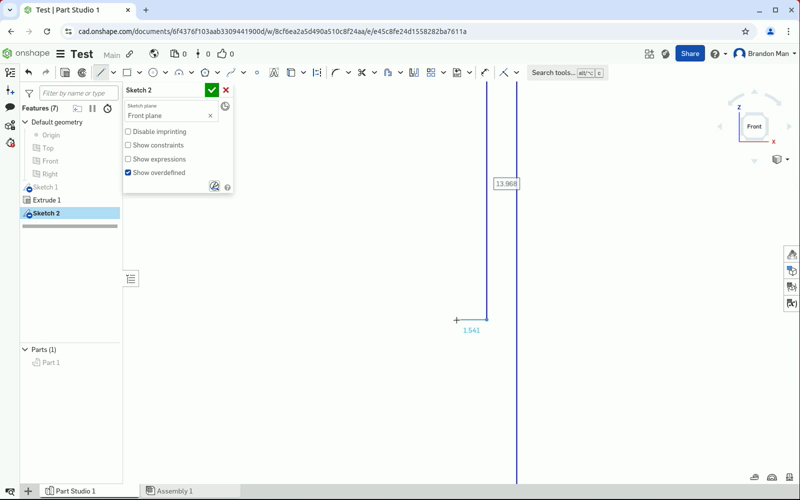
scroll(6)
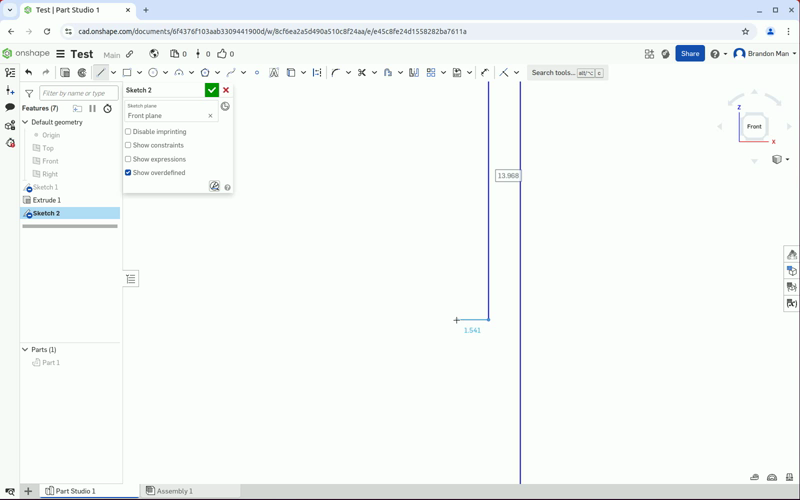
scroll(6)
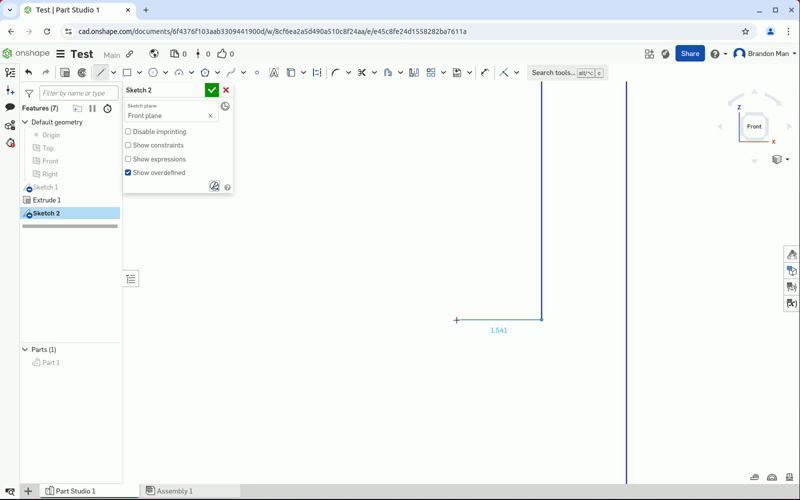
click(456, 319)
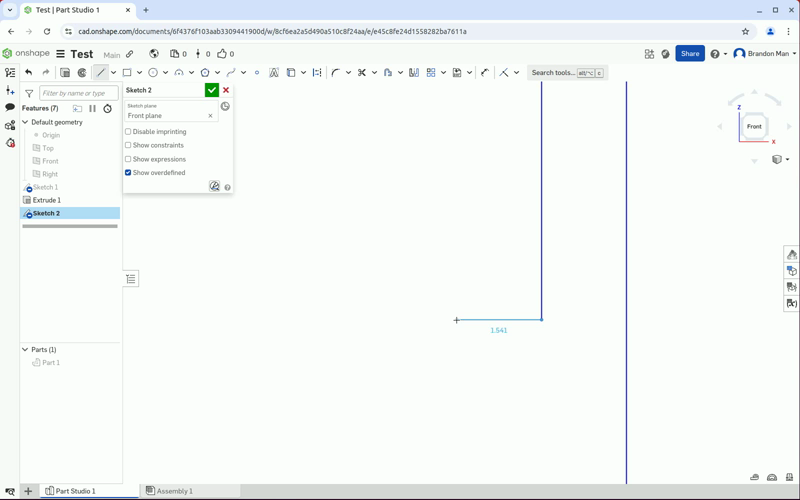
scroll(-6)
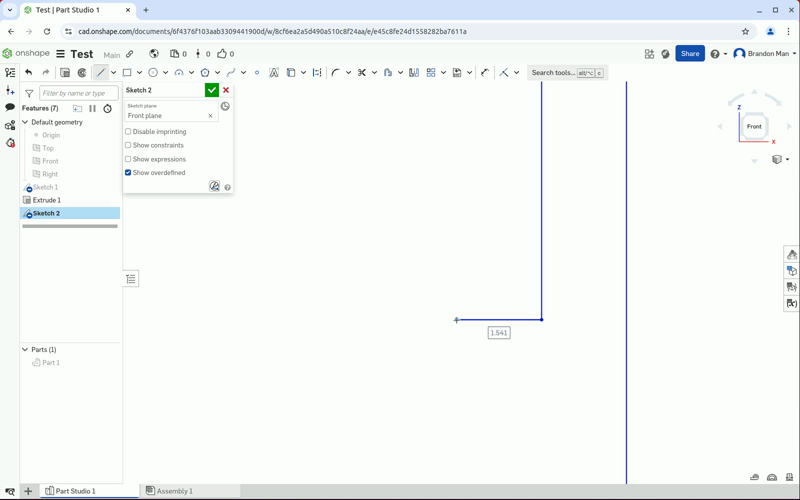
scroll(-6)
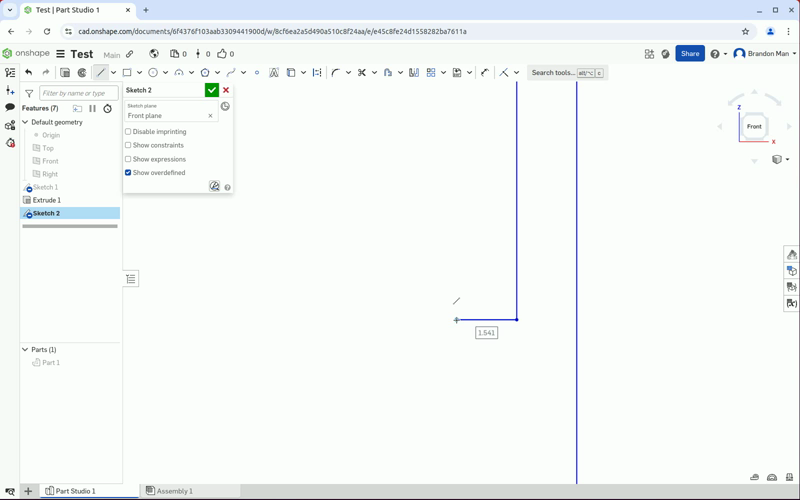
scroll(-6)
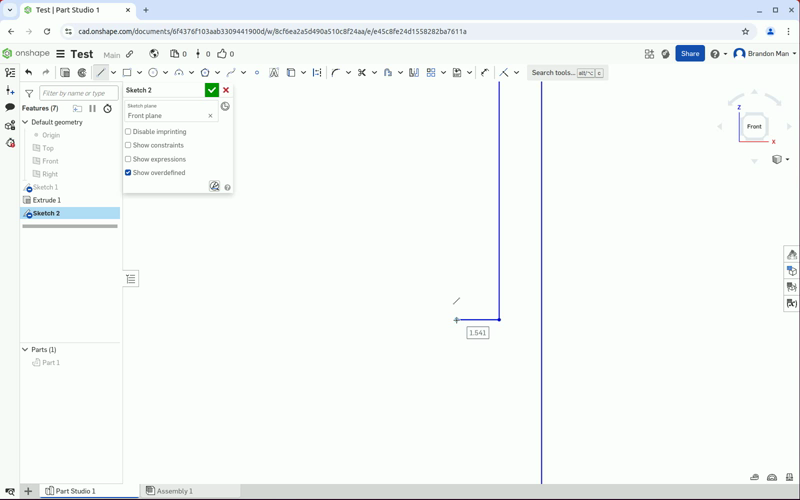
scroll(-6)
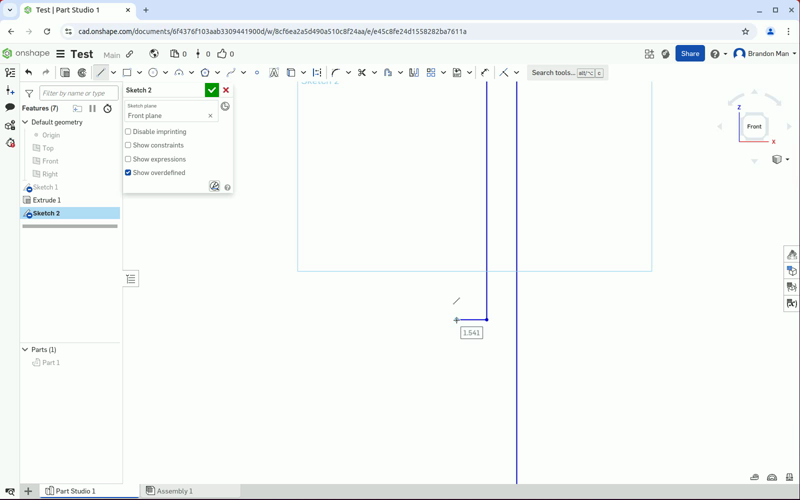
scroll(-6)
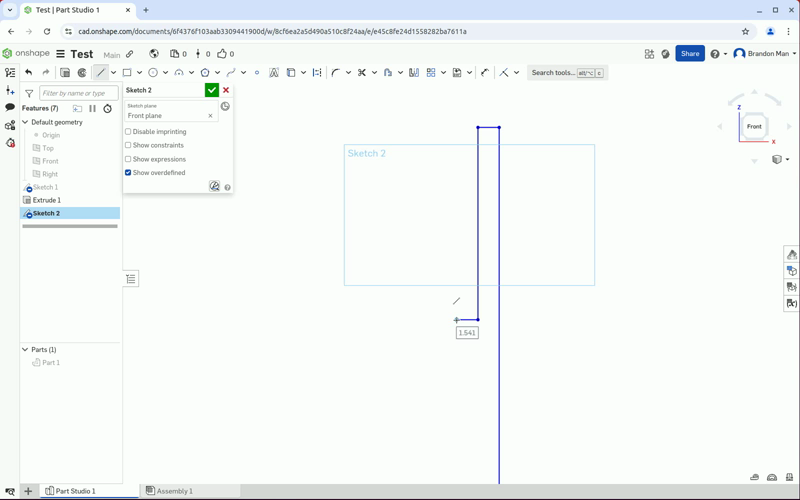
scroll(-6)
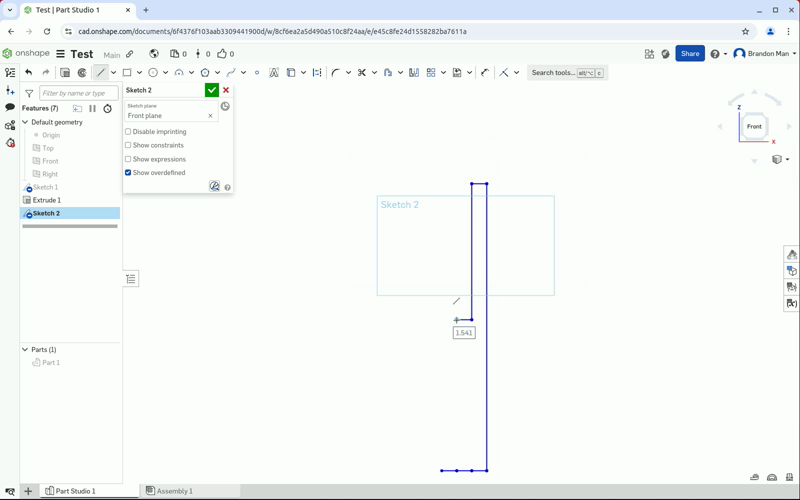
scroll(-6)
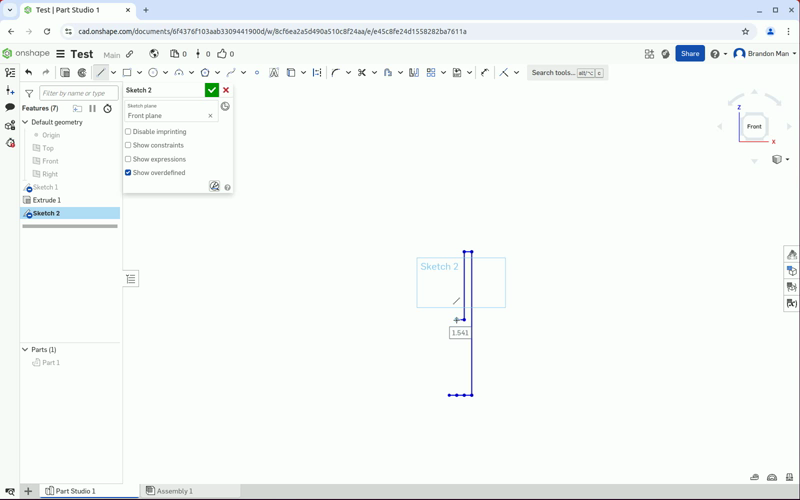
key_up(shift)
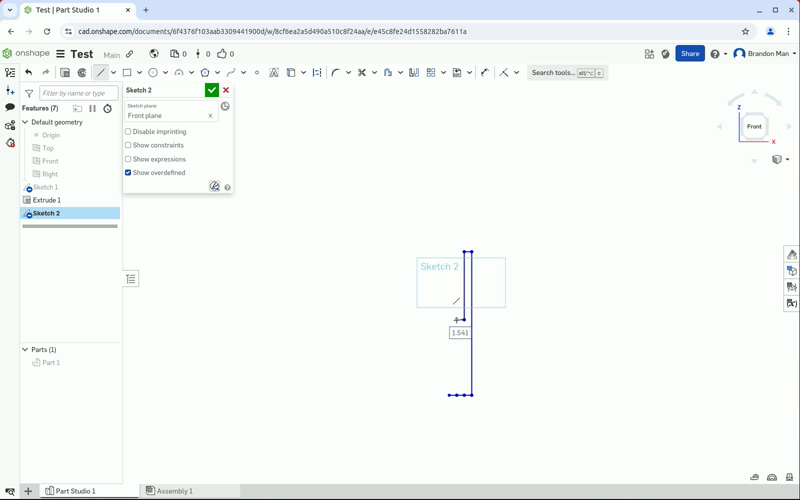
key_down(shift)
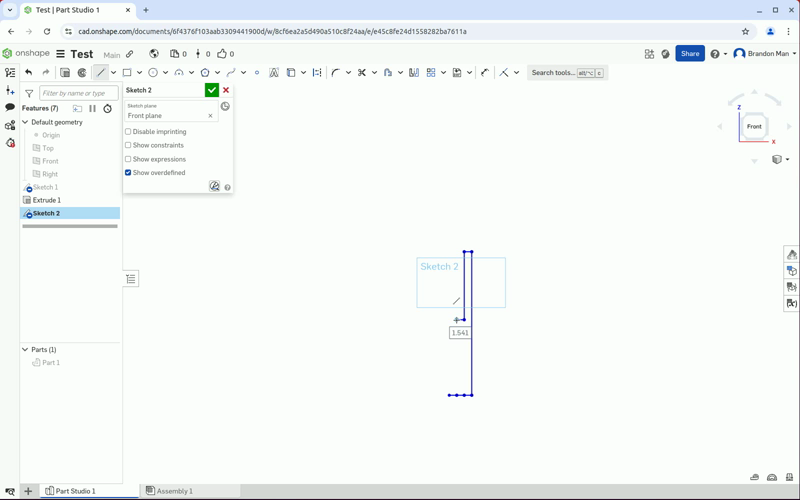
mouse_move(456, 251)
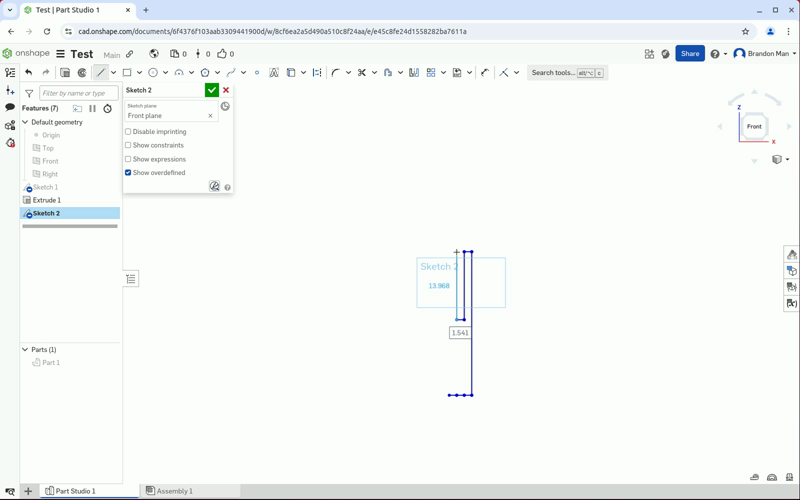
click(456, 251)
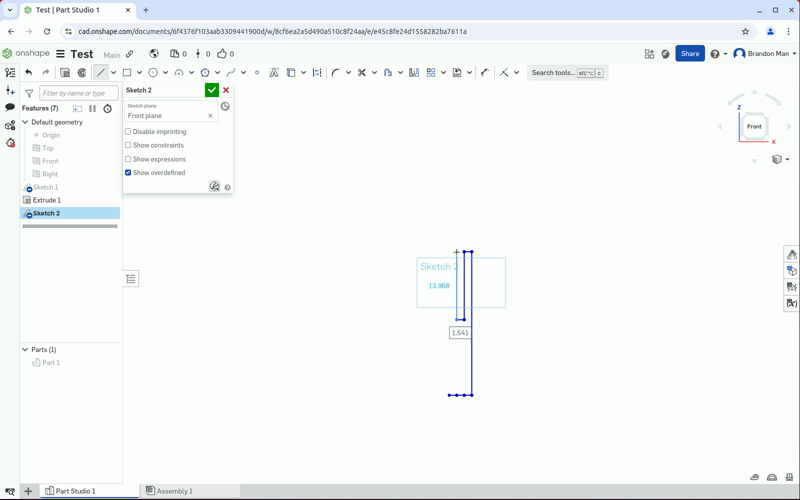
key_up(shift)
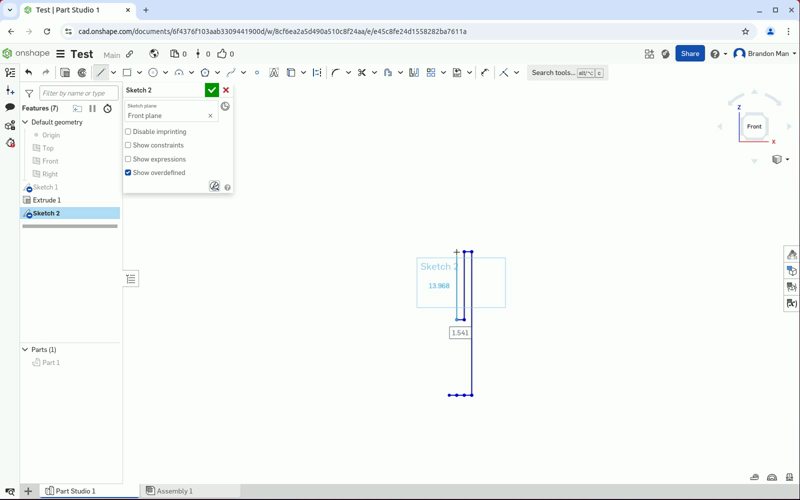
key_down(shift)
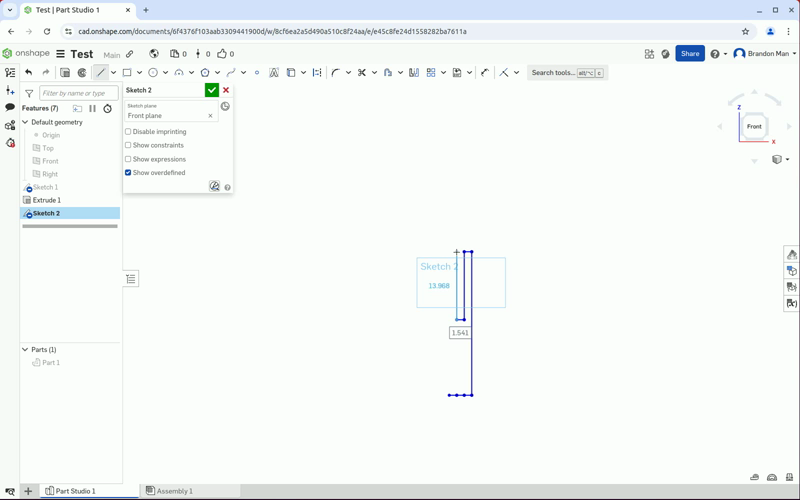
mouse_move(486, 251)
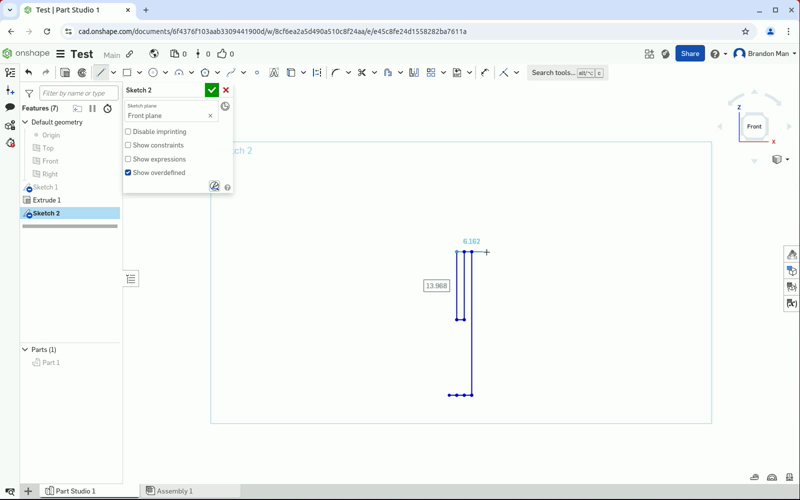
mouse_move(449, 251)
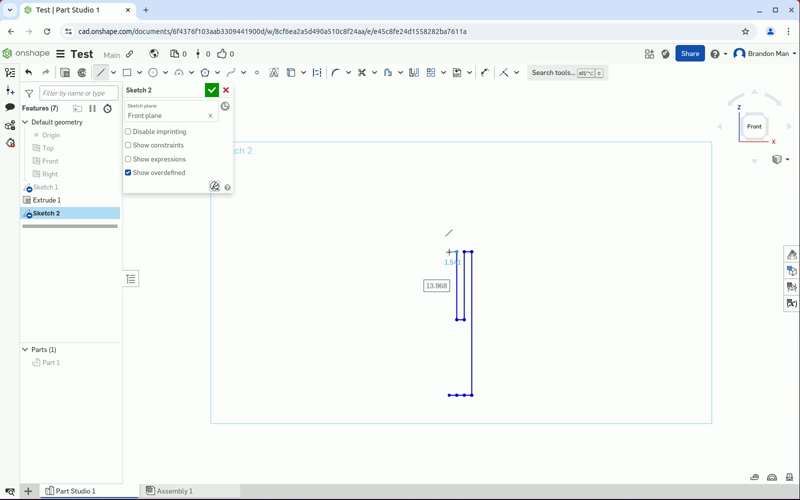
click(449, 251)
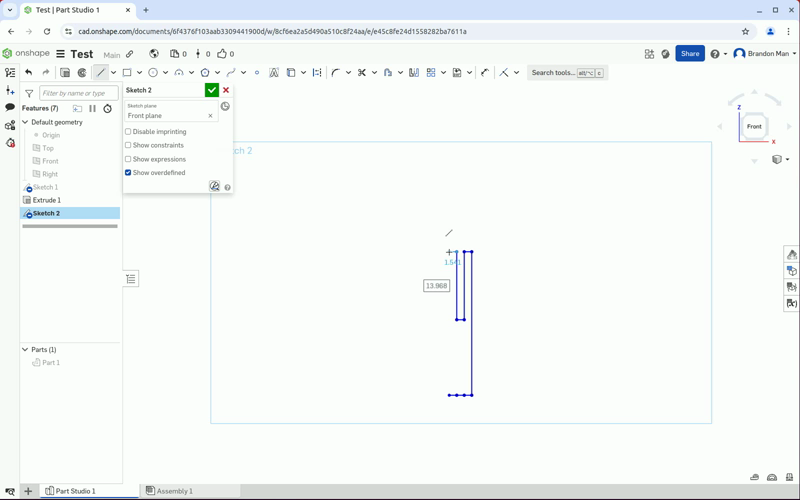
key_up(shift)
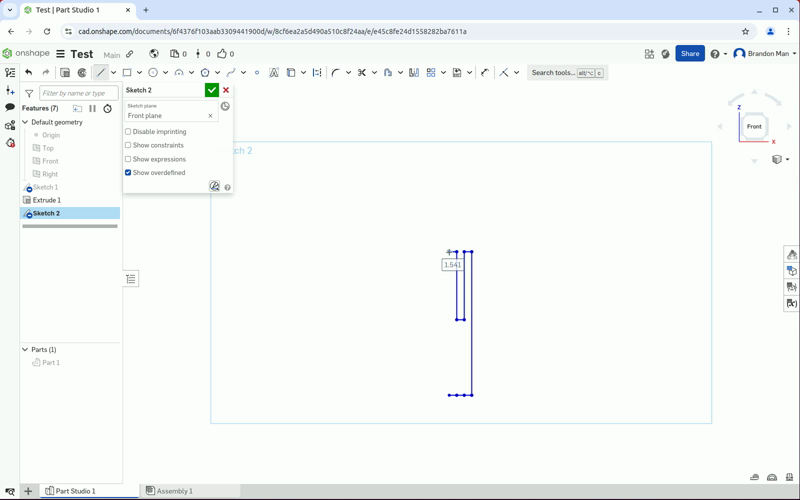
key_down(shift)
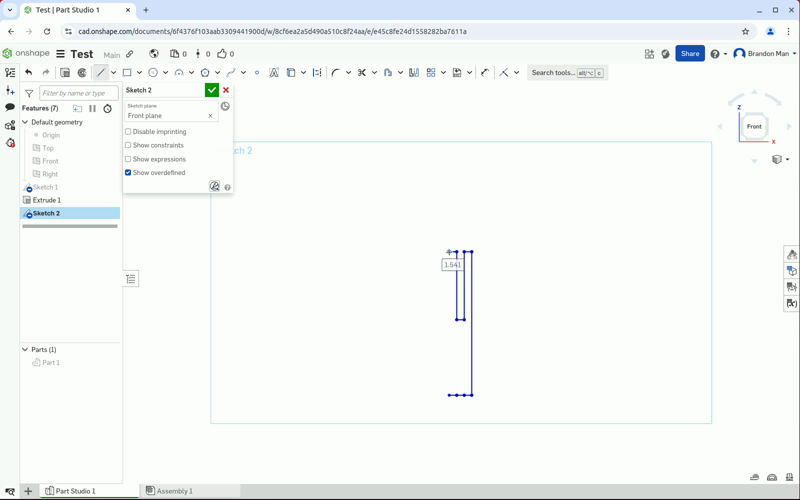
mouse_move(449, 395)
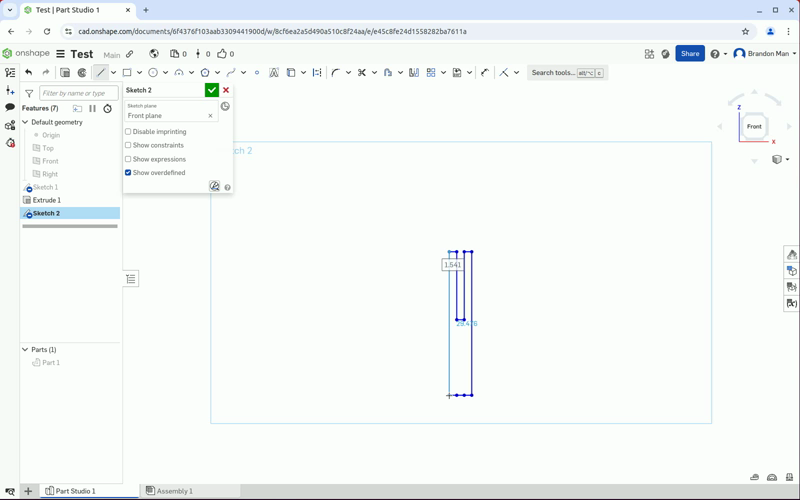
key_up(shift)
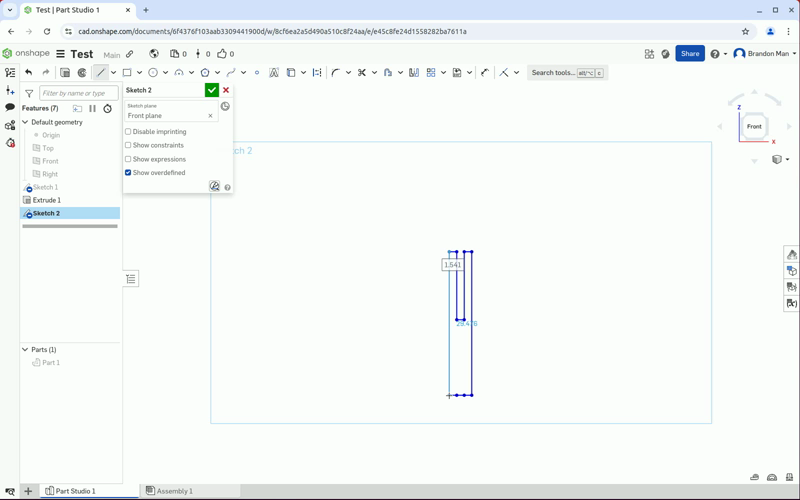
click(449, 395)
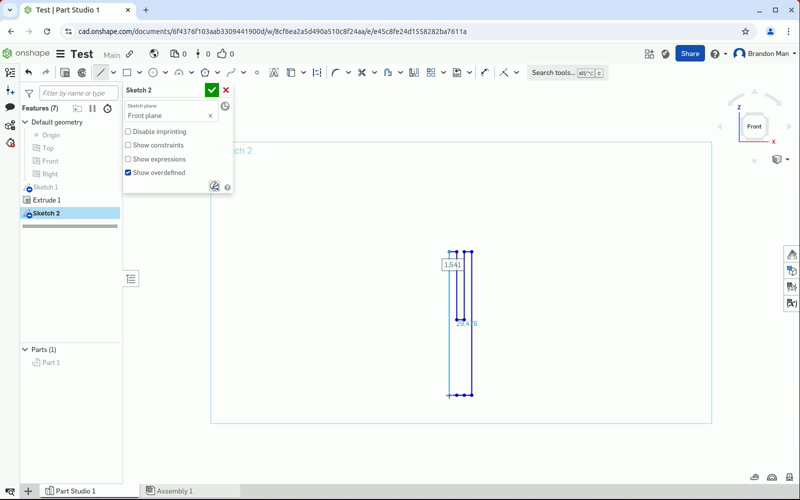
key(esc)
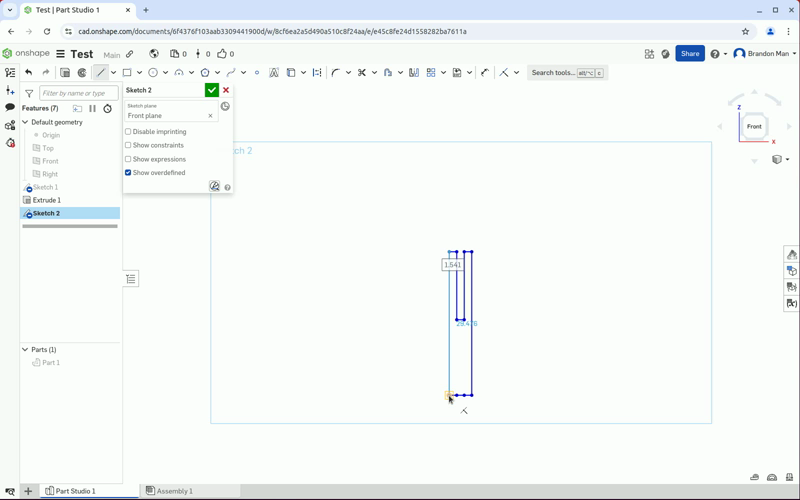
mouse_move(469, 318)
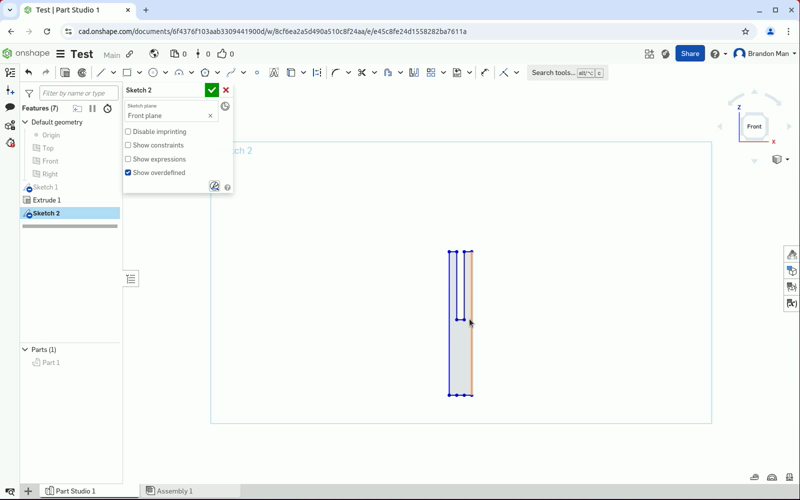
click(469, 318)
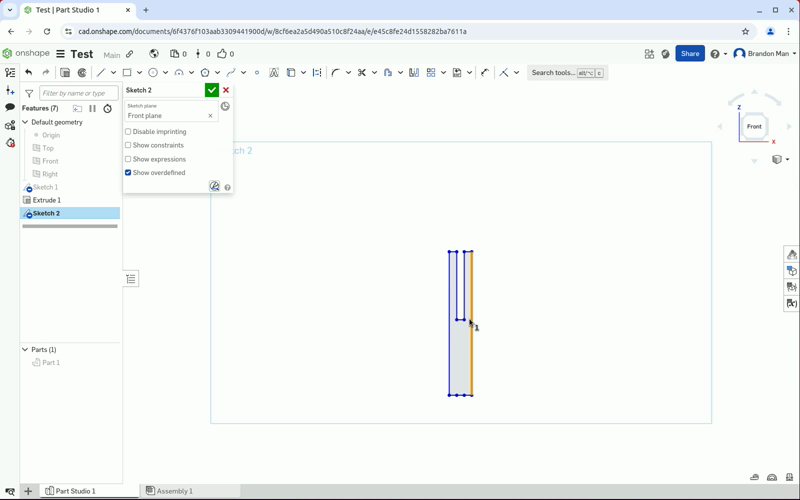
mouse_move(73, 352)
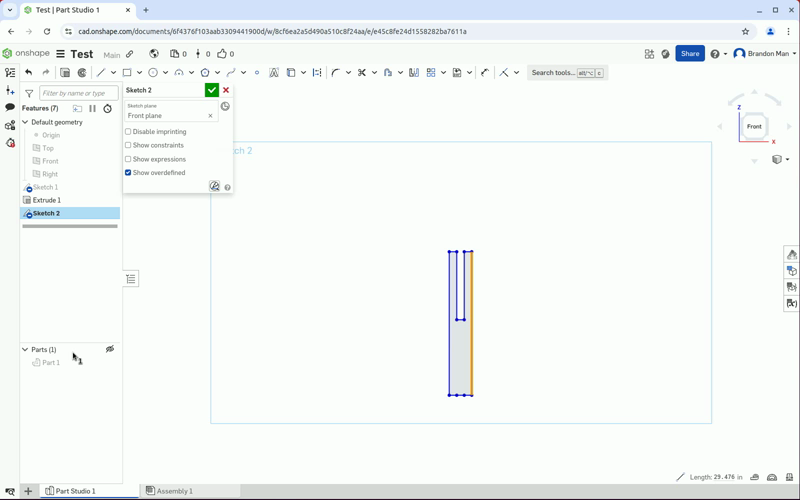
key(shift+y)
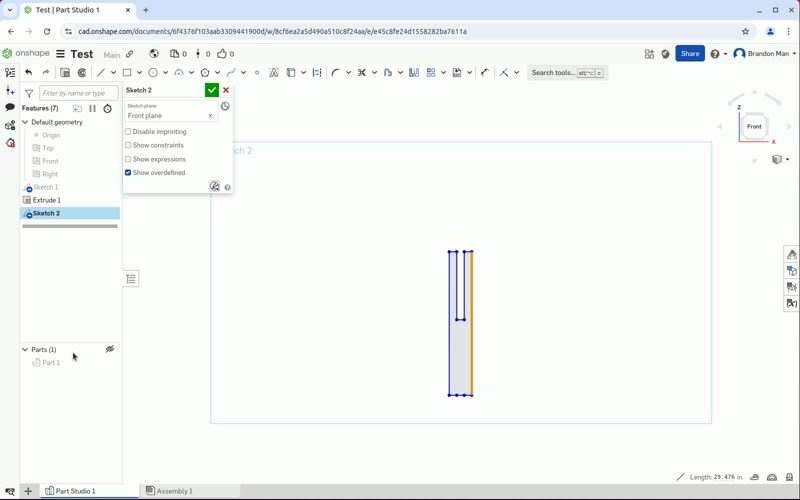
key(shift+e)
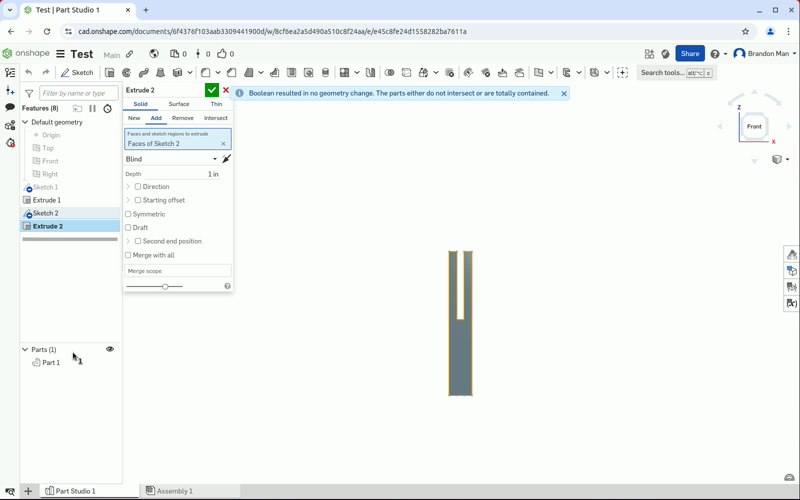
mouse_move(143, 106)
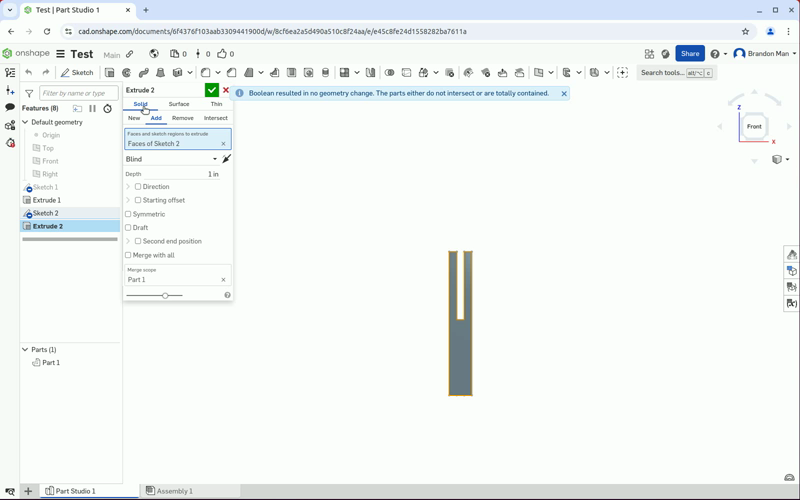
click(143, 106)
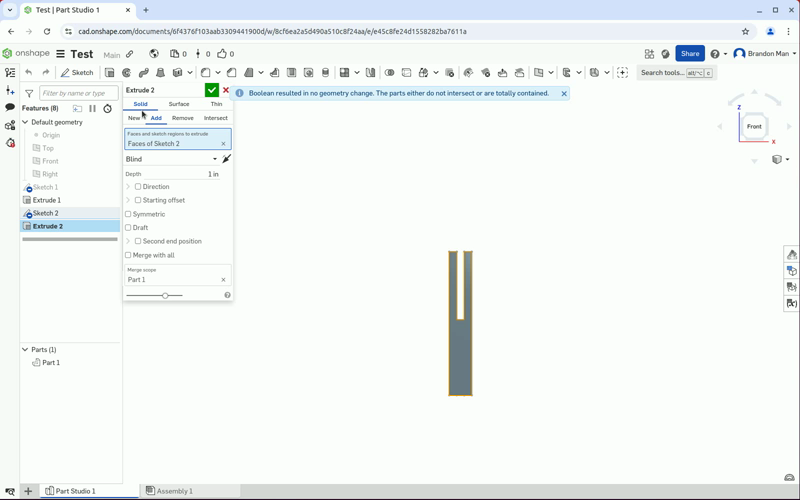
mouse_move(137, 120)
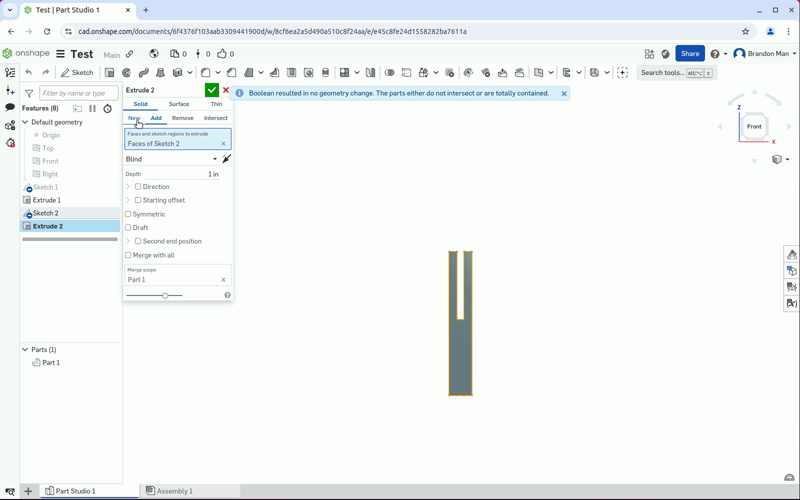
click(137, 120)
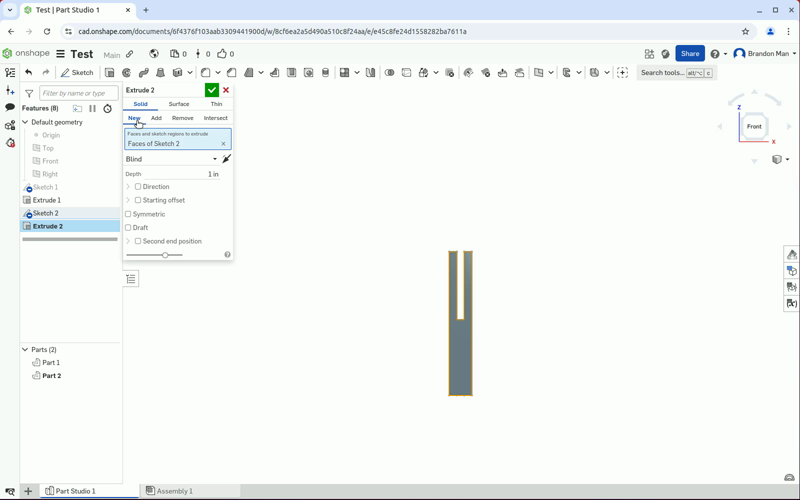
key(tab, 4)
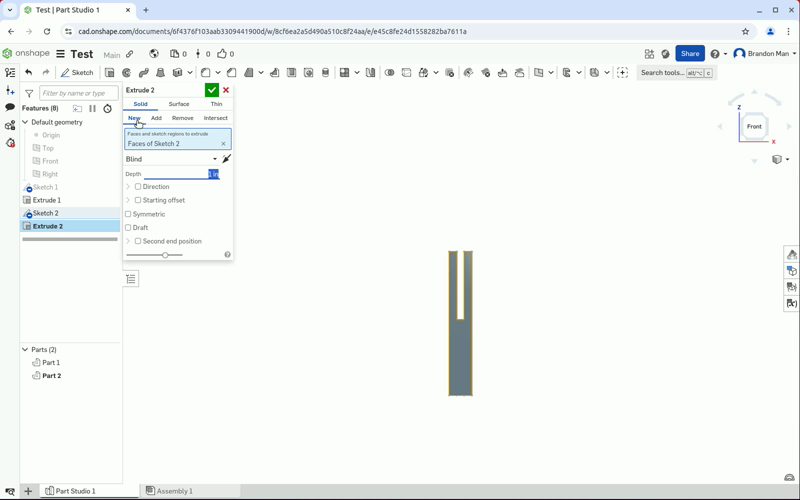
text(1.444)
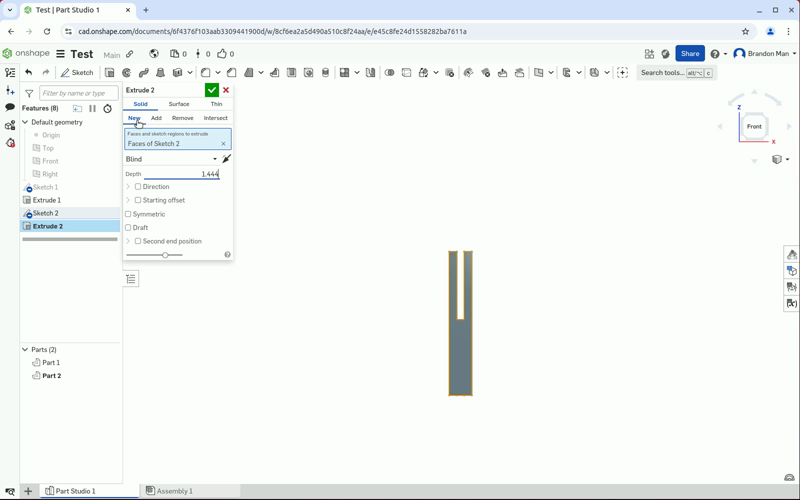
key(tab, 3)
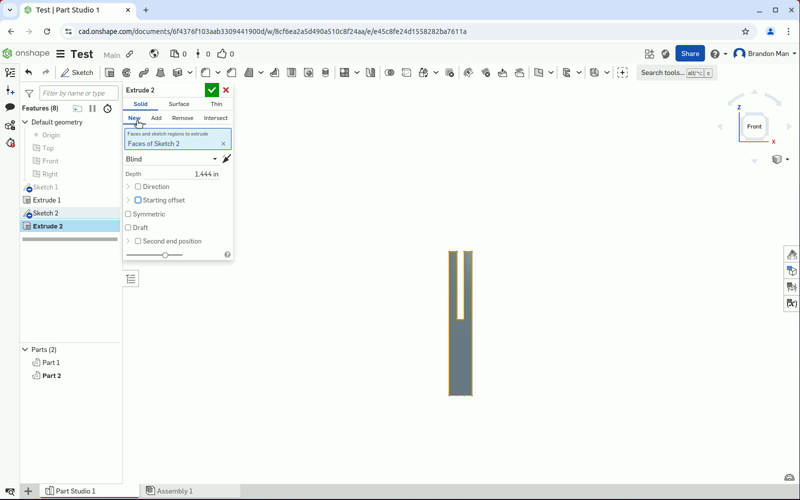
key(tab, 2)
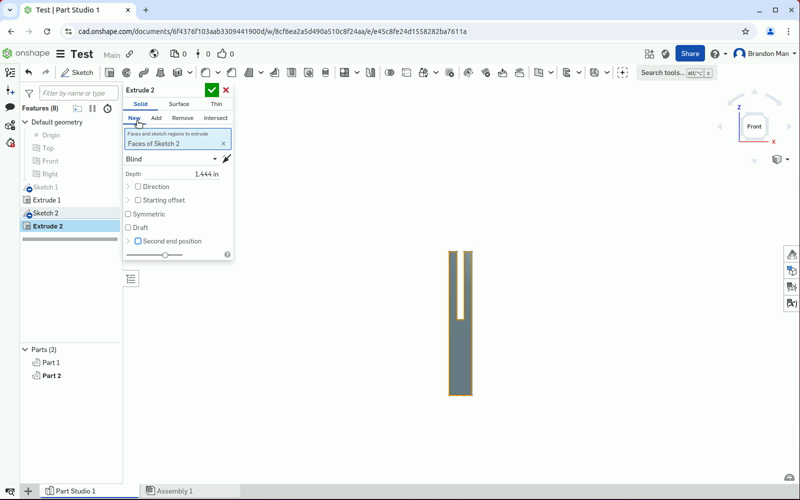
key(space)
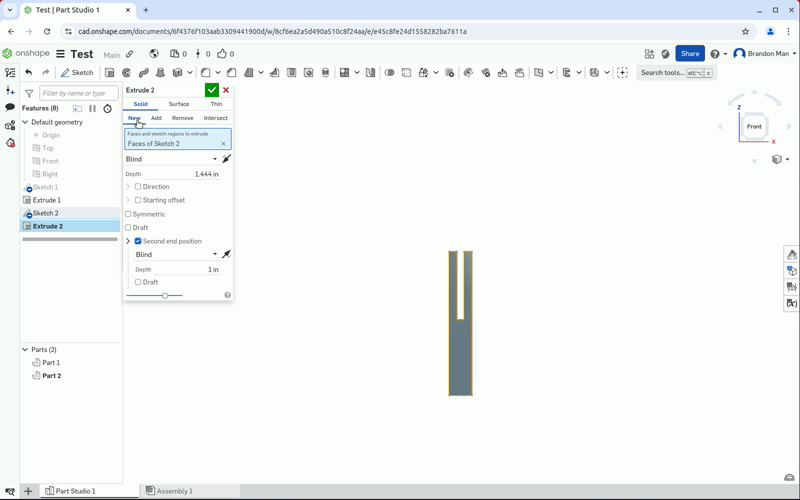
key(tab, 3)
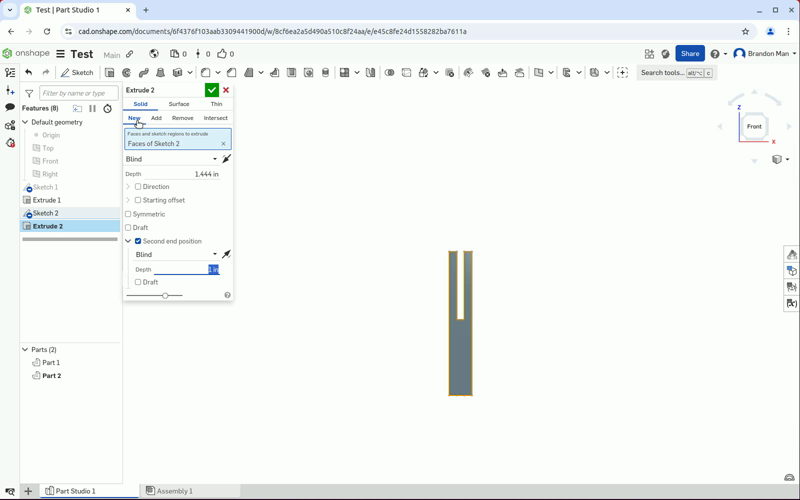
text(1.444)
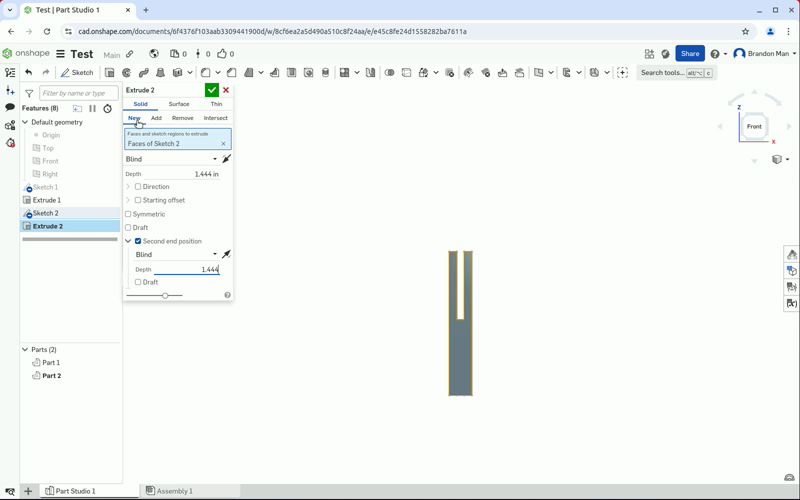
key(enter)
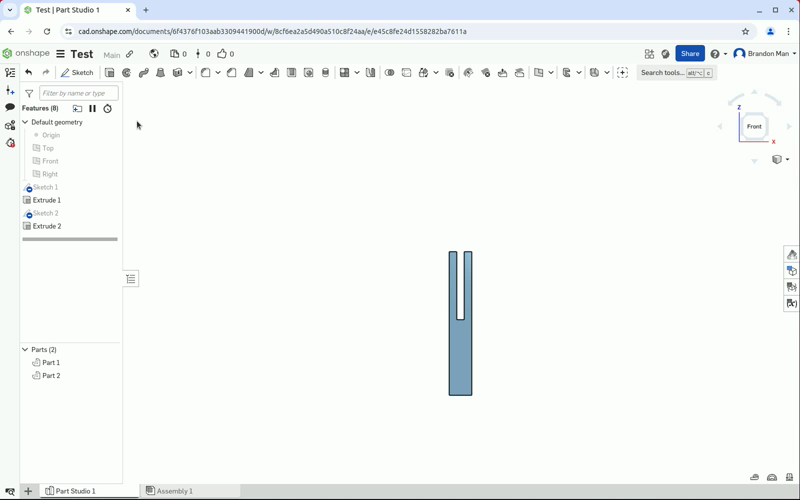
key(shift+h)
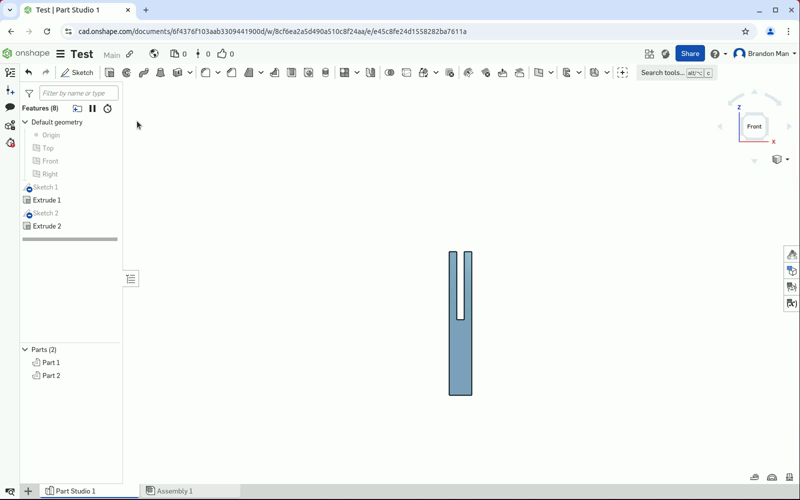
key(shift+h)
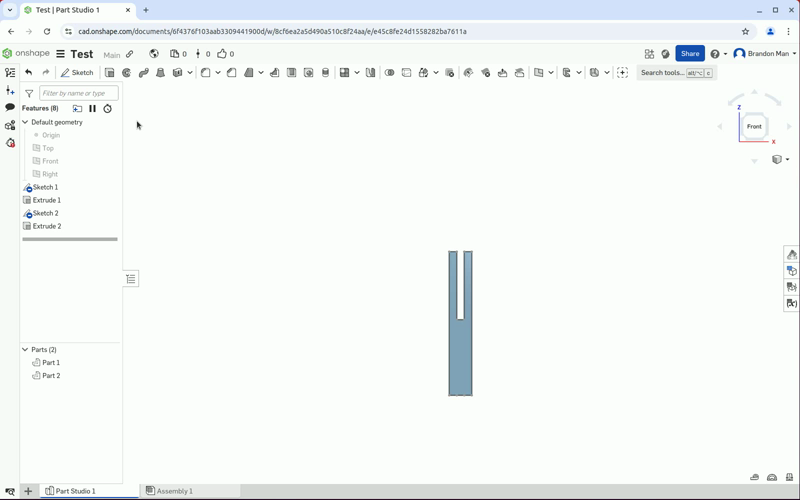
key(shift+7)
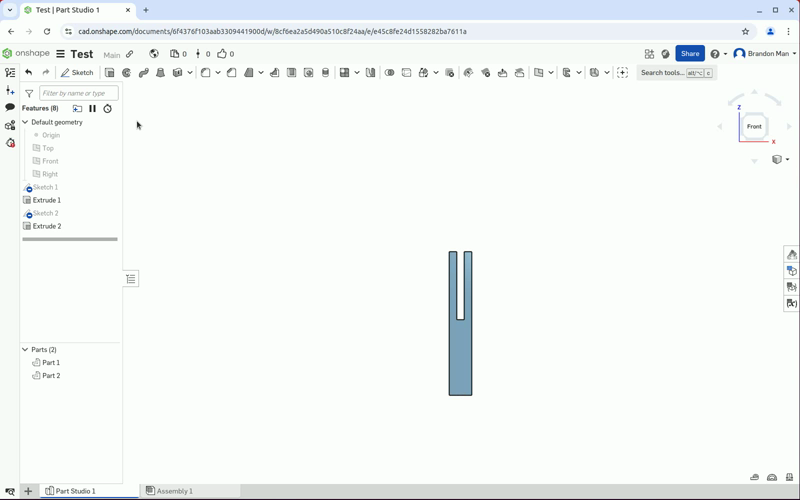
key(left, 2)
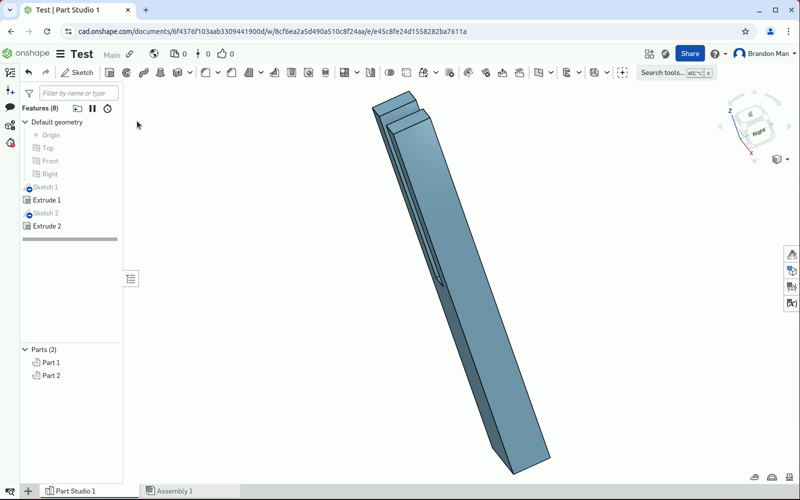
key(down, 2)
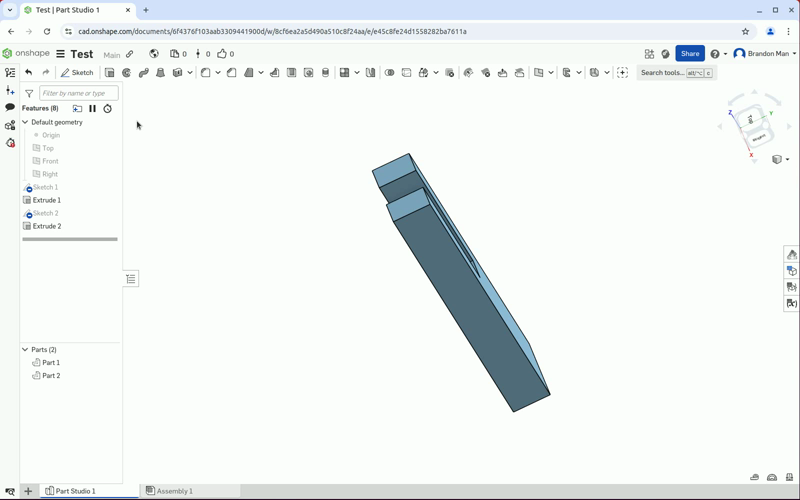
key(up, 2)
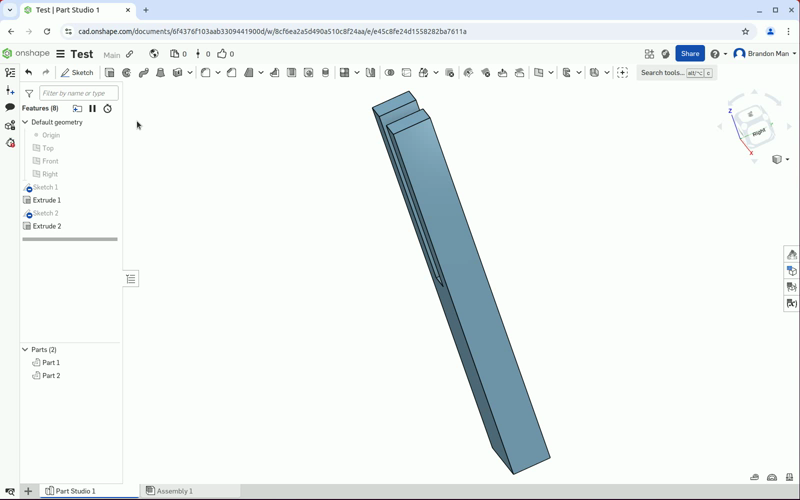
key(right, 2)
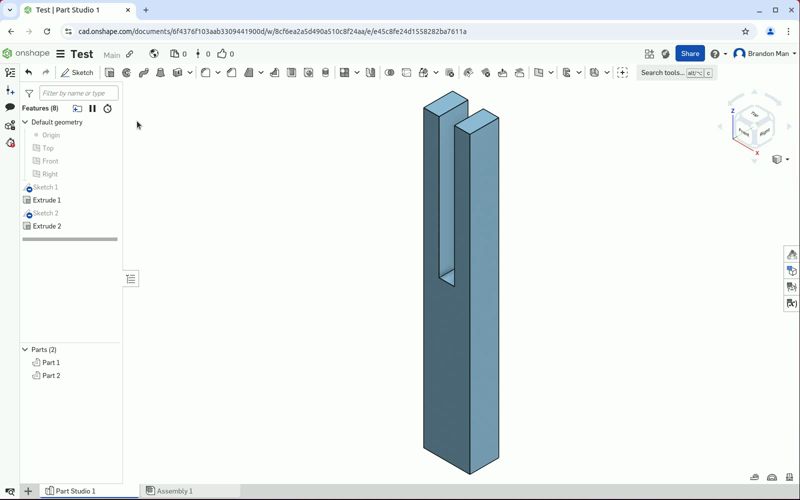
mouse_move(73, 189)
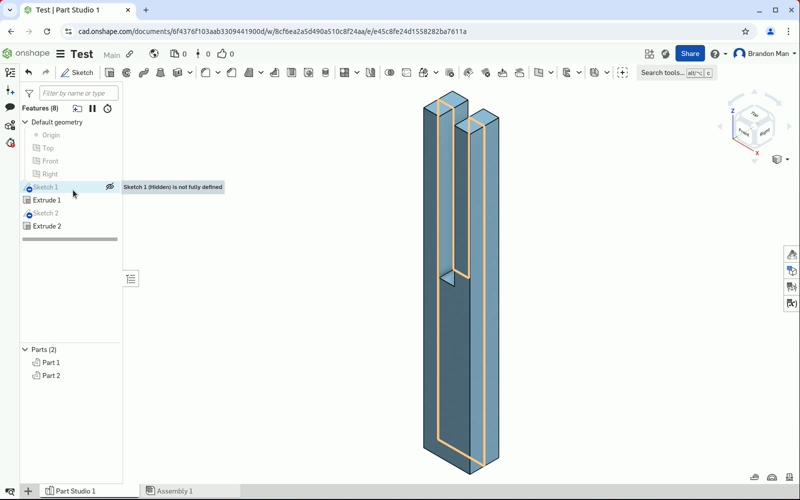
click(73, 189)